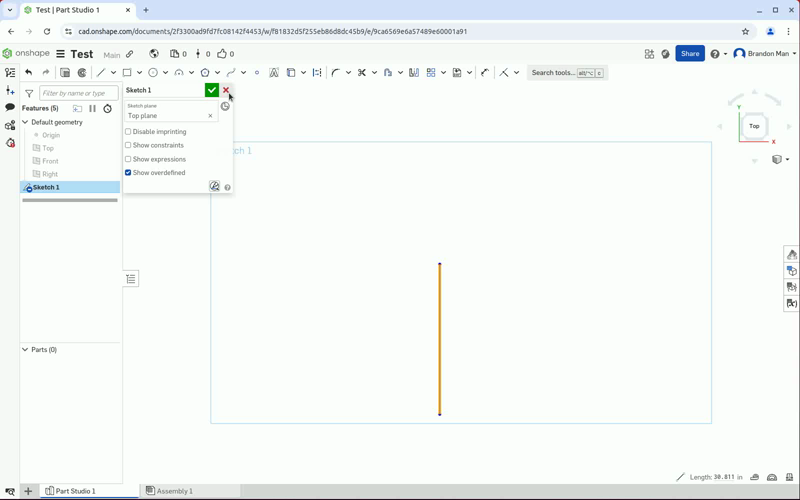
key(shift+h)
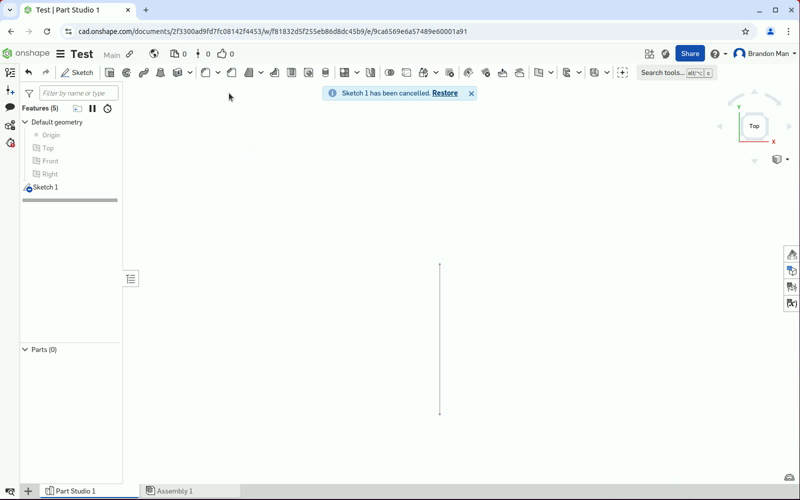
key(shift+s)
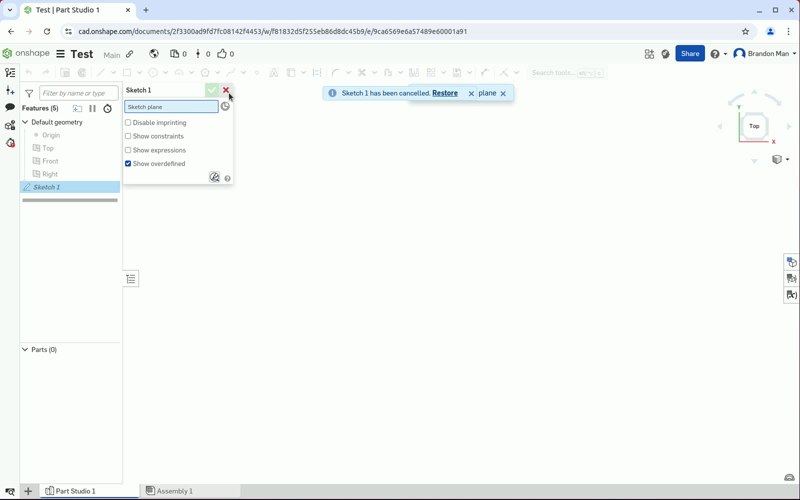
mouse_move(73, 150)
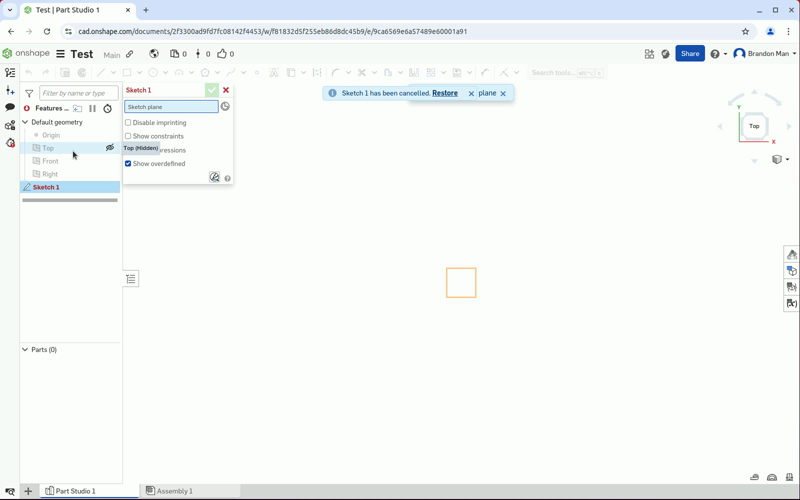
click(73, 150)
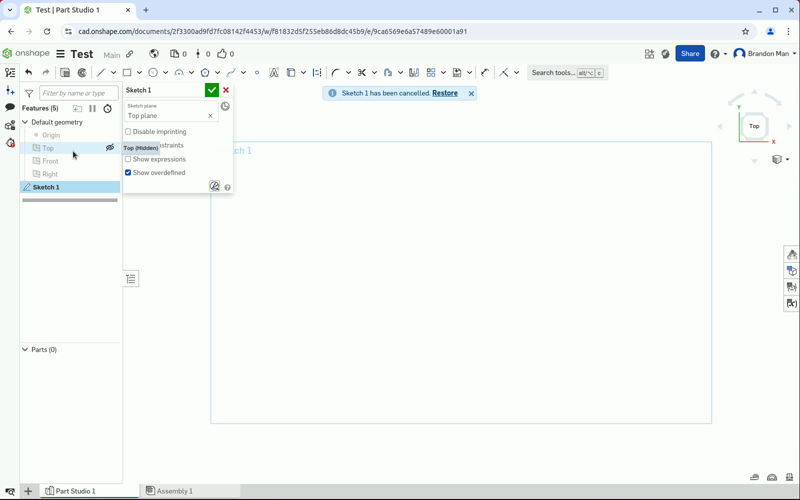
mouse_move(73, 352)
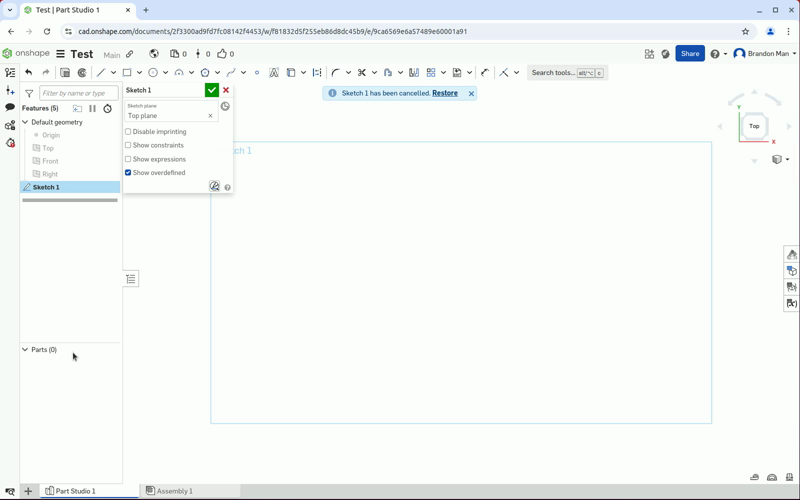
key(y)
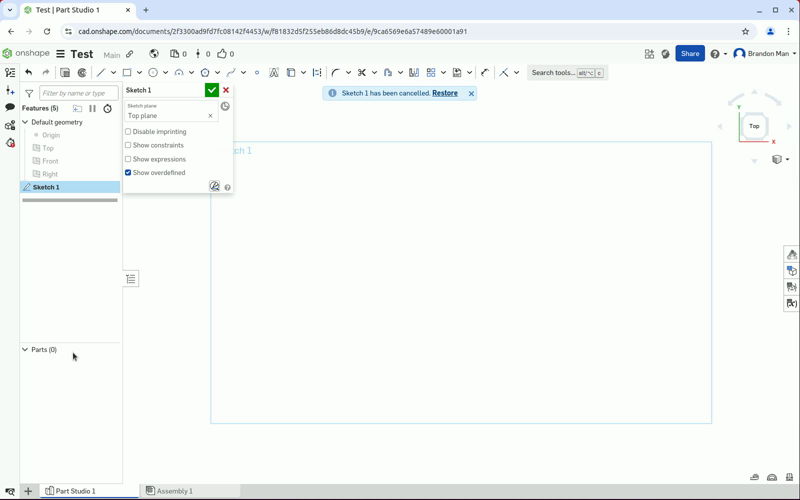
key(l)
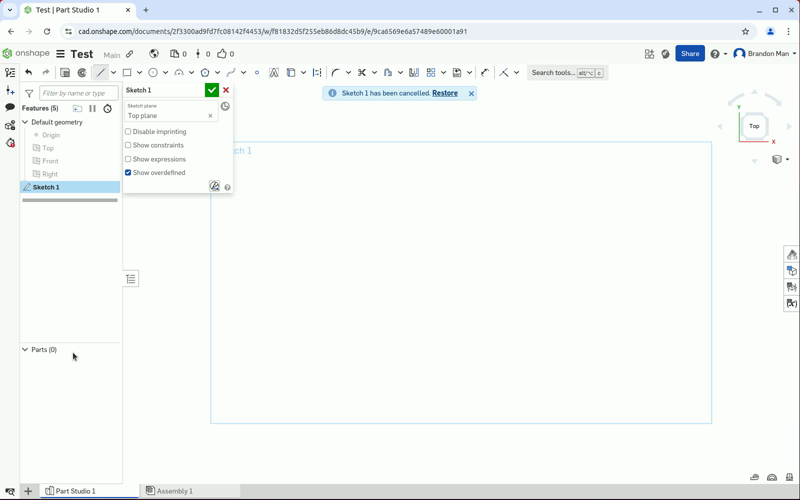
key_down(shift)
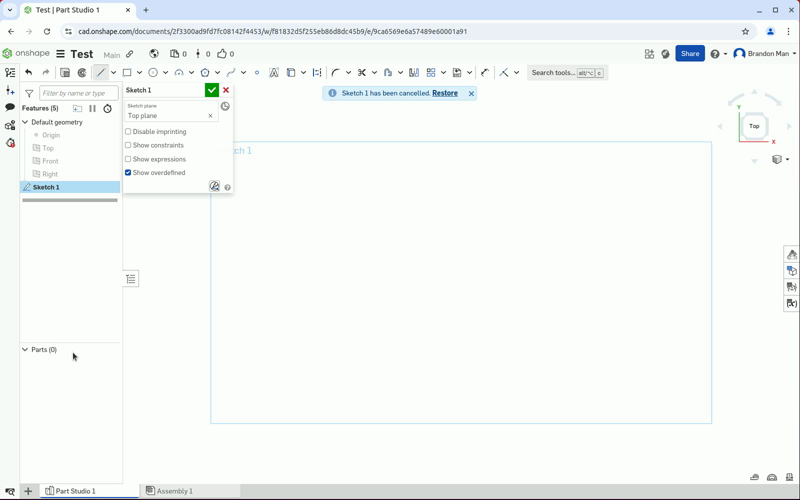
mouse_move(348, 282)
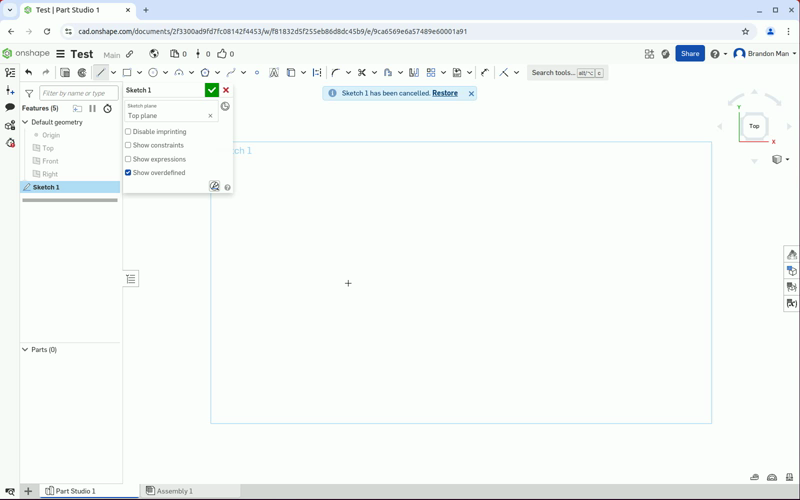
click(348, 282)
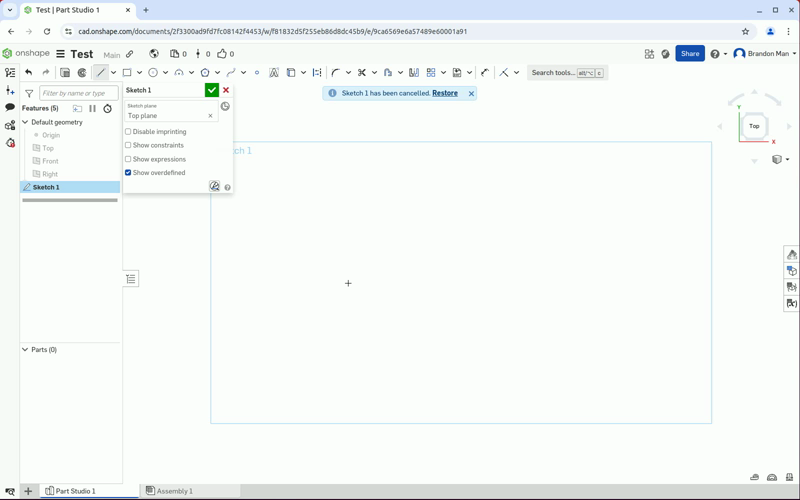
key_up(shift)
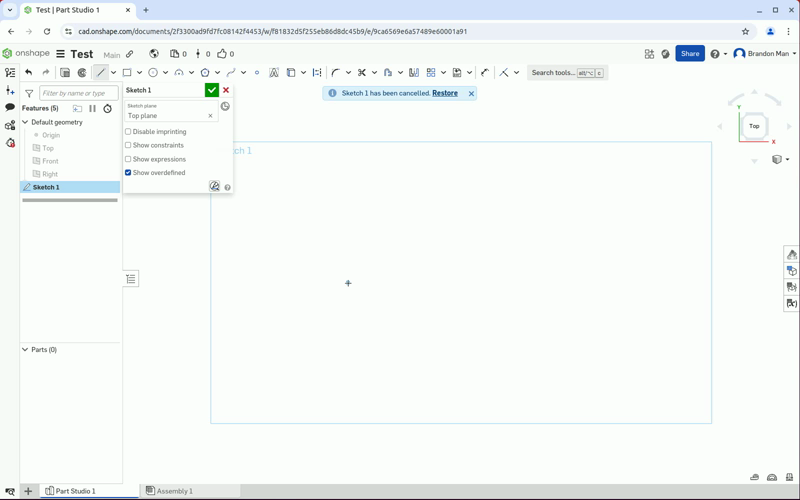
key_down(shift)
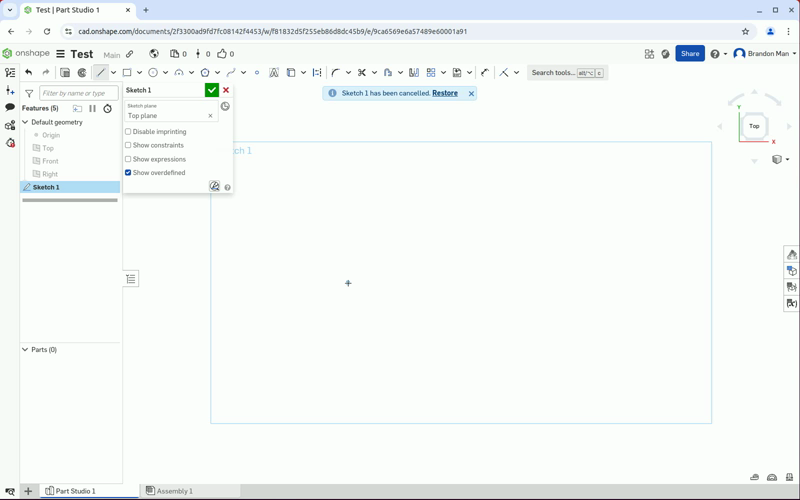
mouse_move(435, 282)
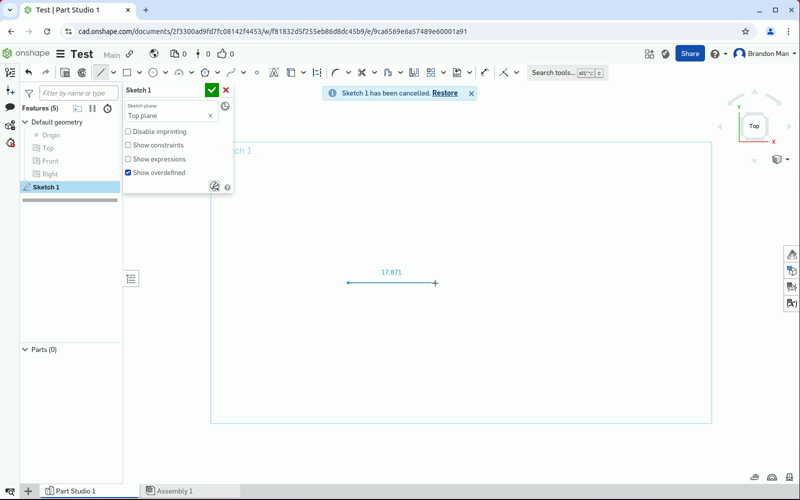
click(435, 282)
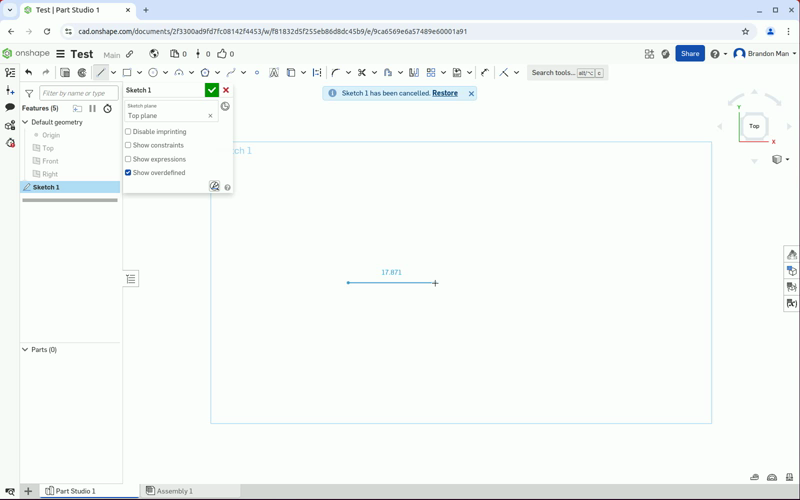
key_up(shift)
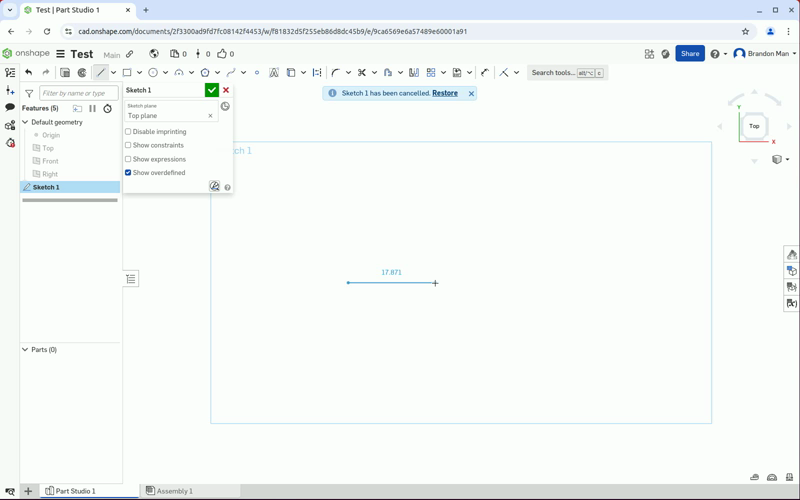
key_down(shift)
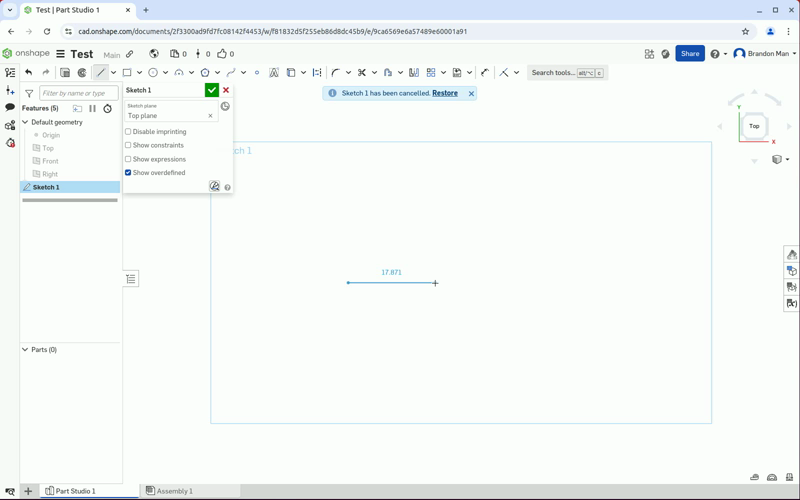
mouse_move(465, 282)
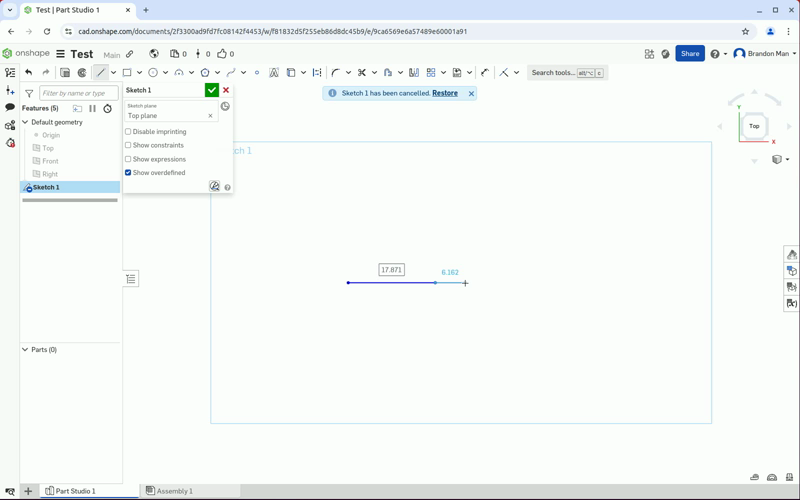
mouse_move(435, 249)
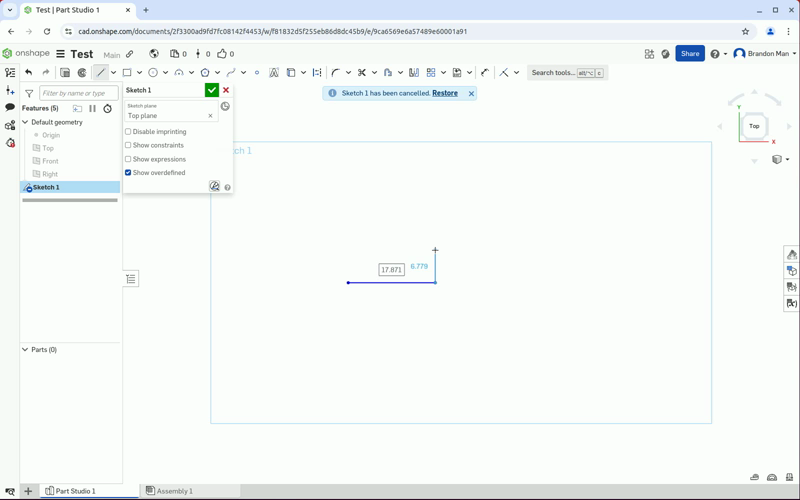
click(435, 249)
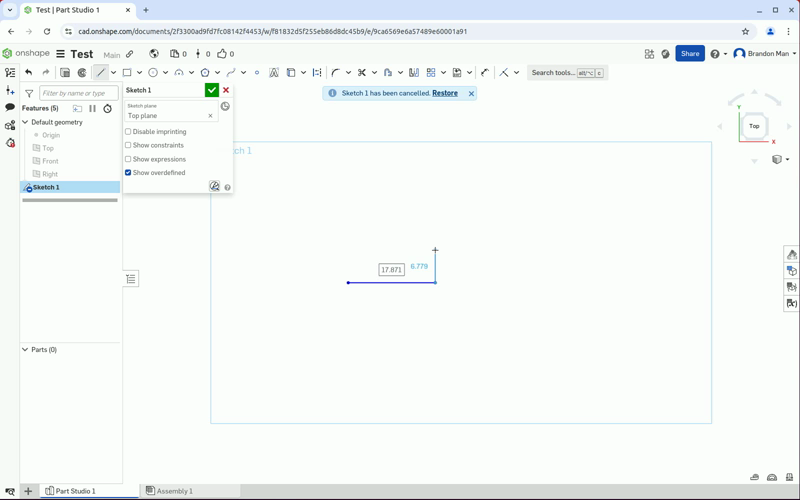
key_up(shift)
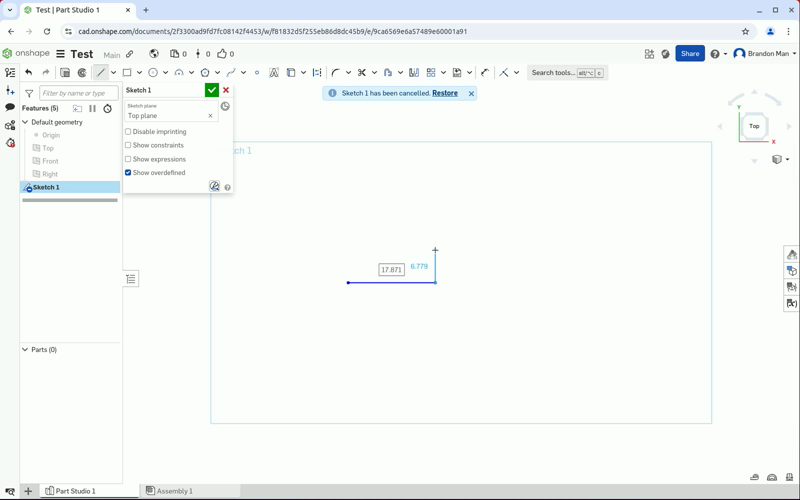
key_down(shift)
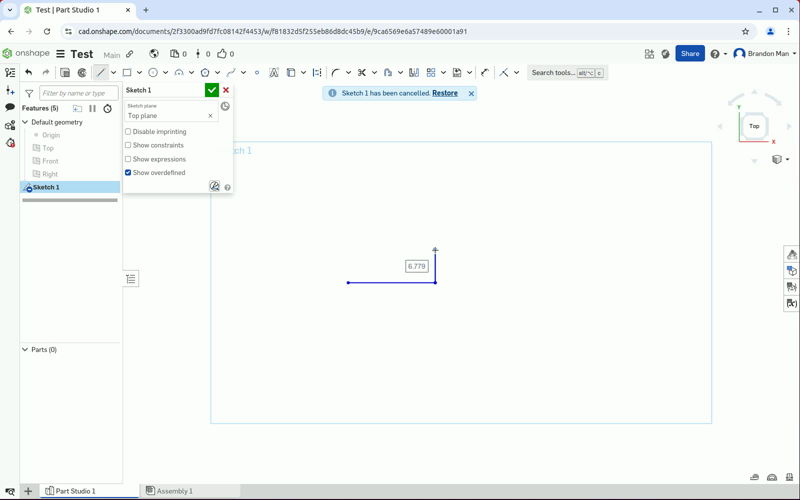
mouse_move(465, 249)
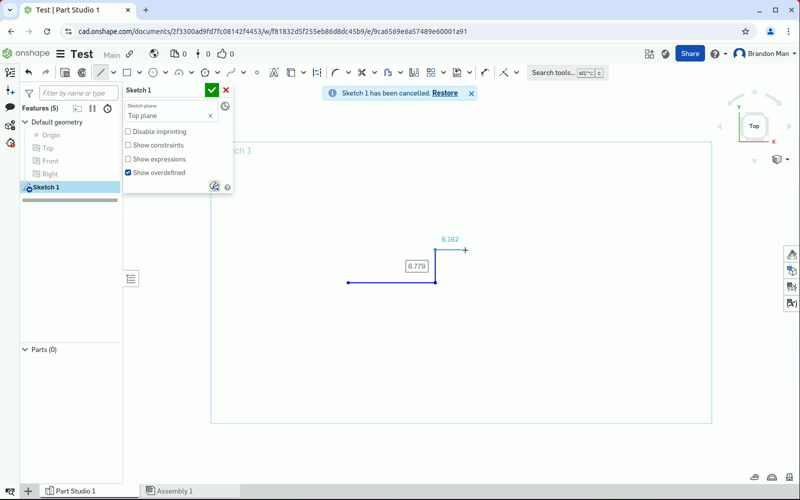
mouse_move(413, 249)
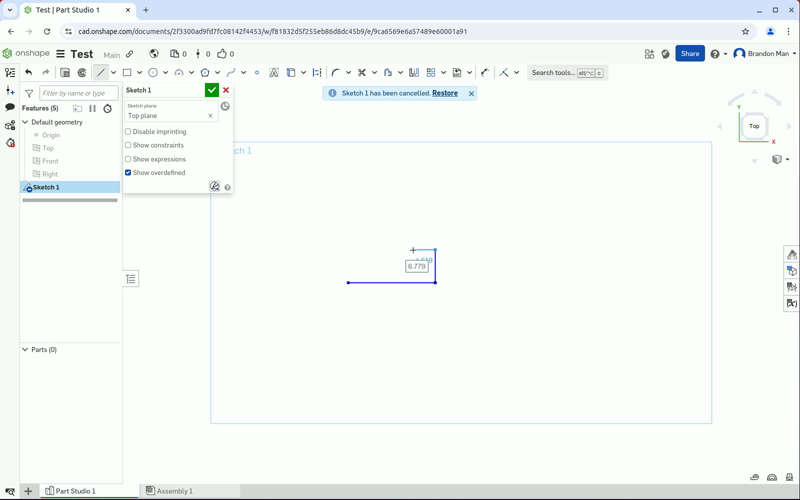
click(413, 249)
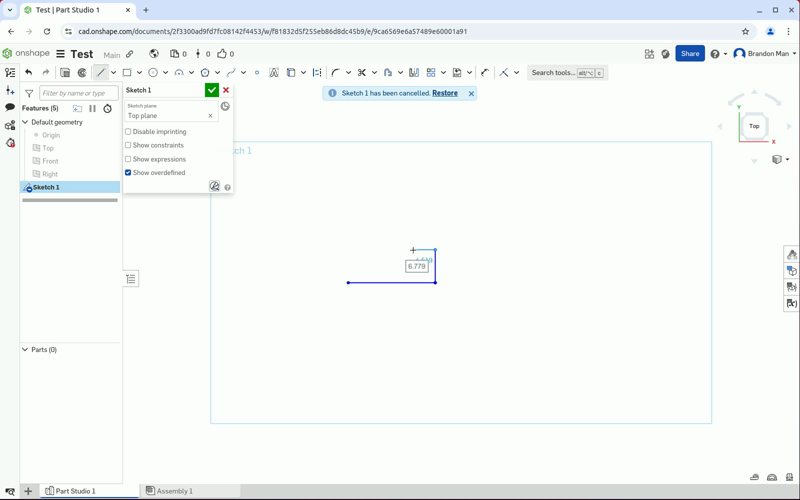
key_up(shift)
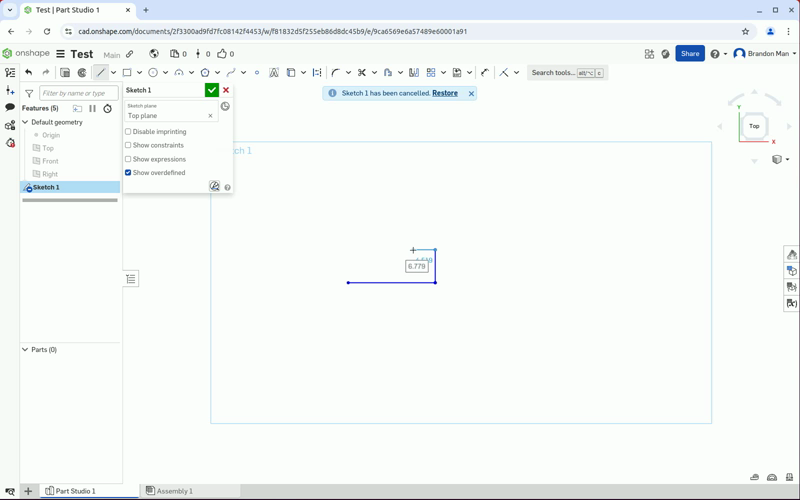
key_down(shift)
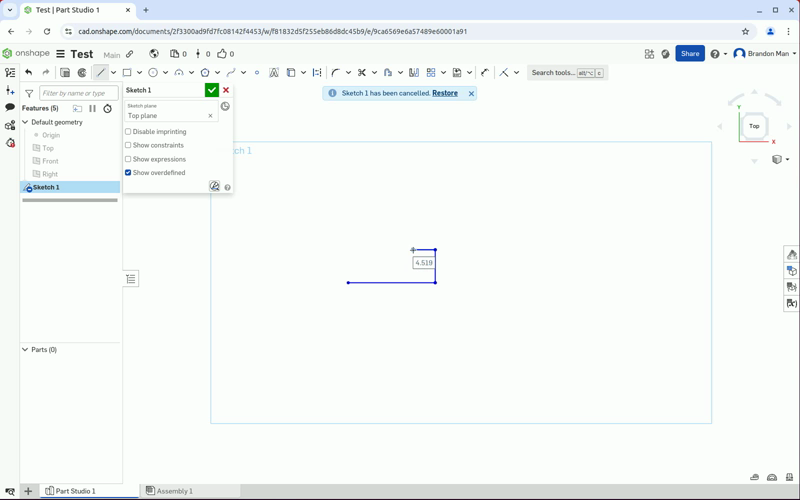
mouse_move(443, 249)
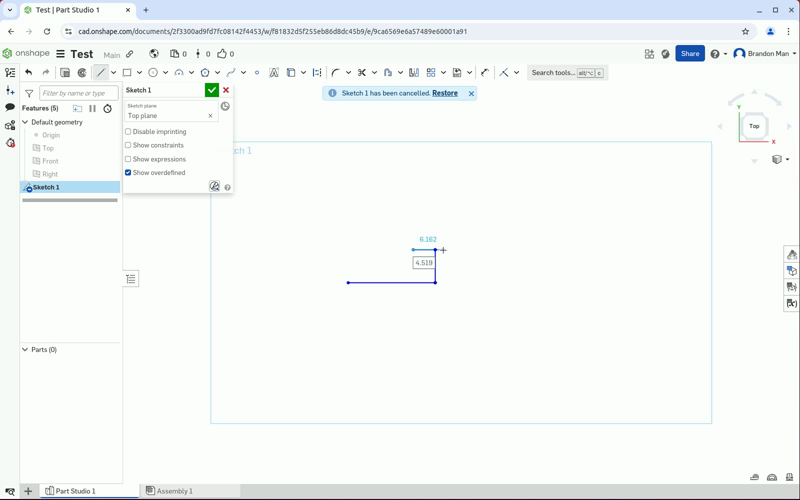
mouse_move(413, 217)
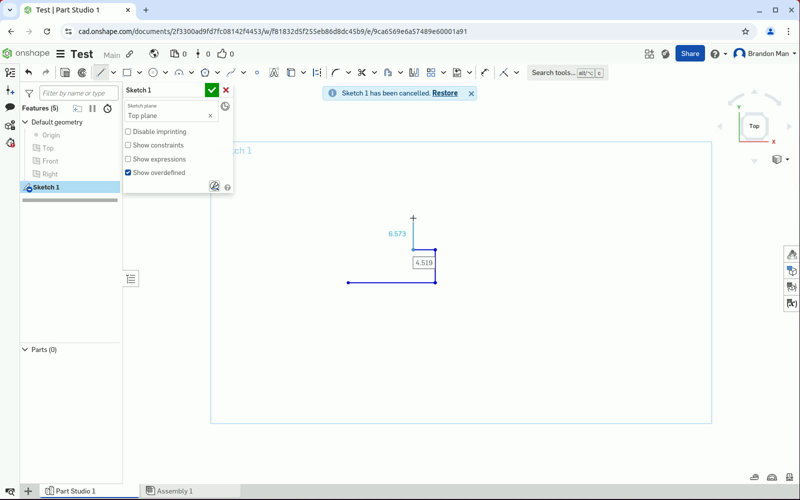
click(413, 217)
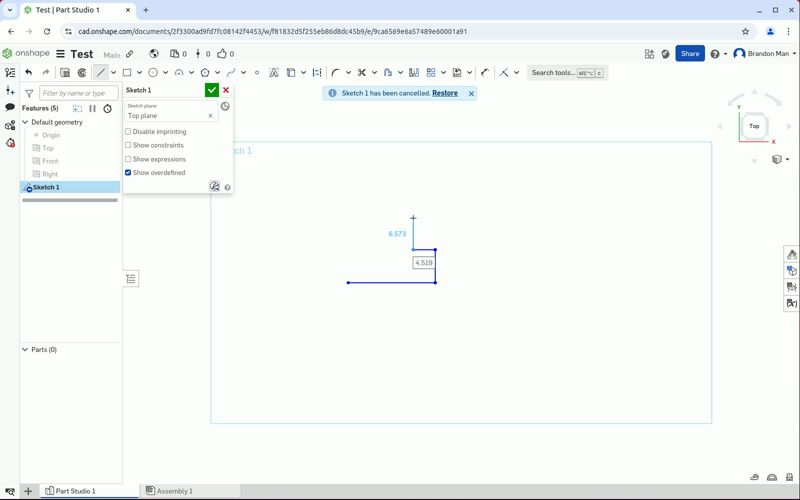
key_up(shift)
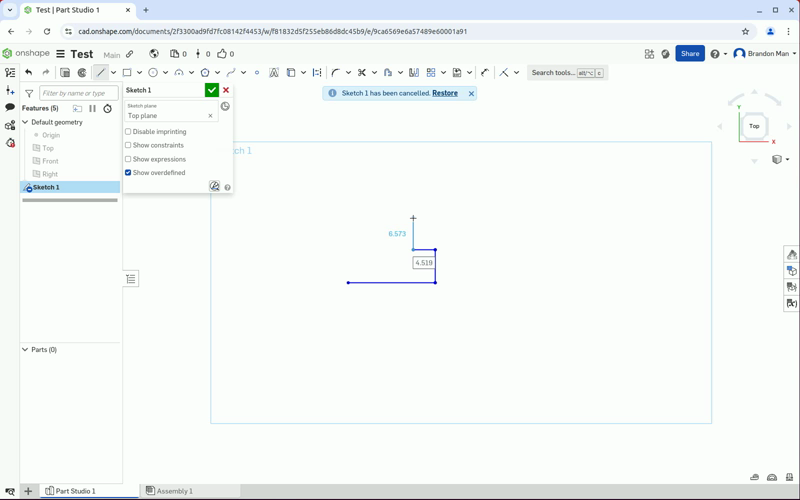
key_down(shift)
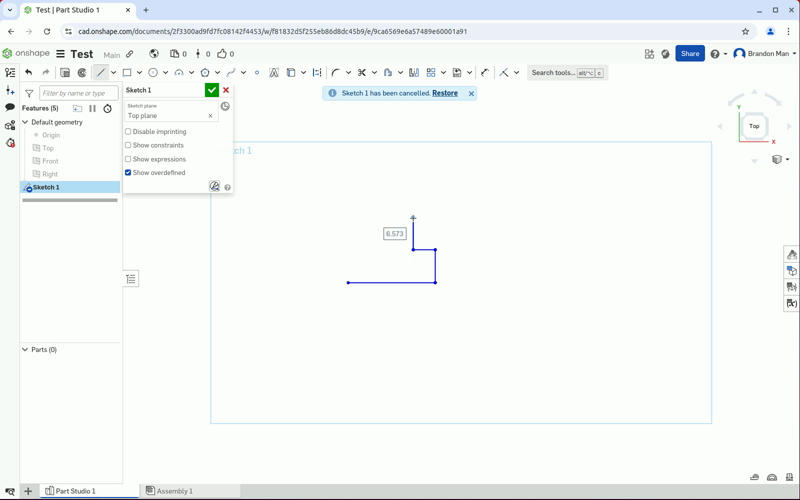
mouse_move(443, 217)
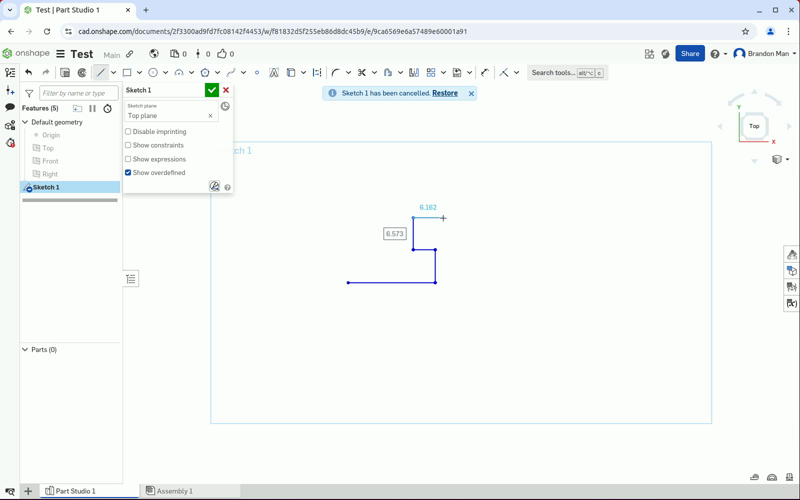
mouse_move(392, 217)
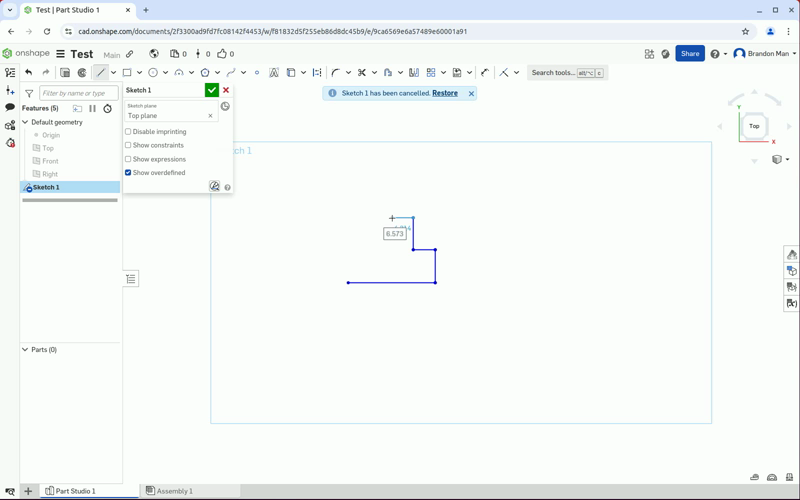
click(392, 217)
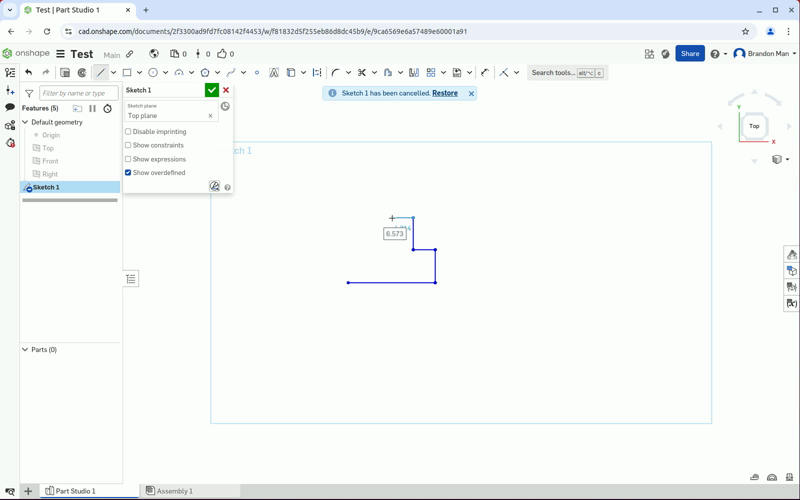
key_up(shift)
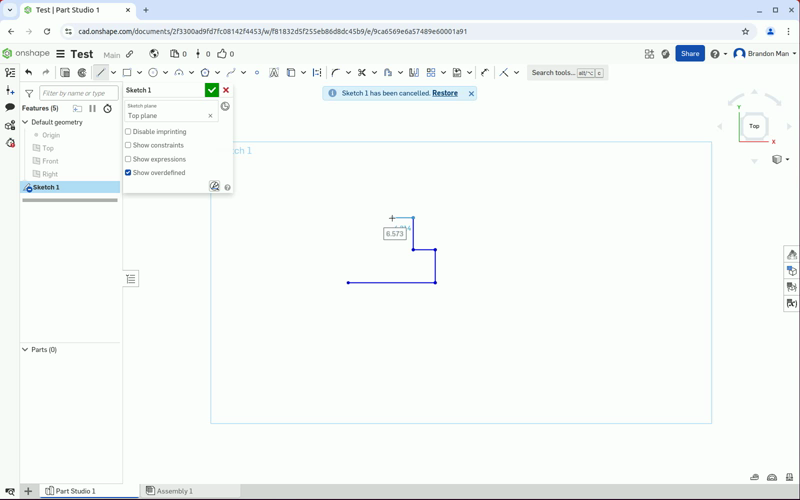
key_down(shift)
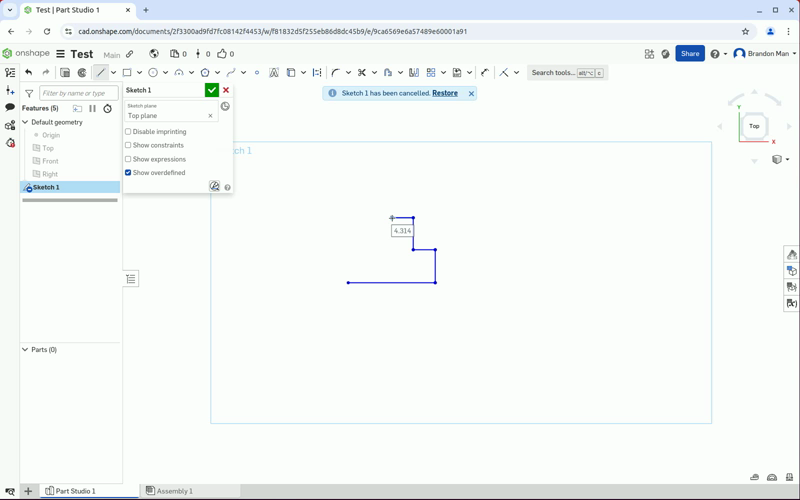
mouse_move(422, 217)
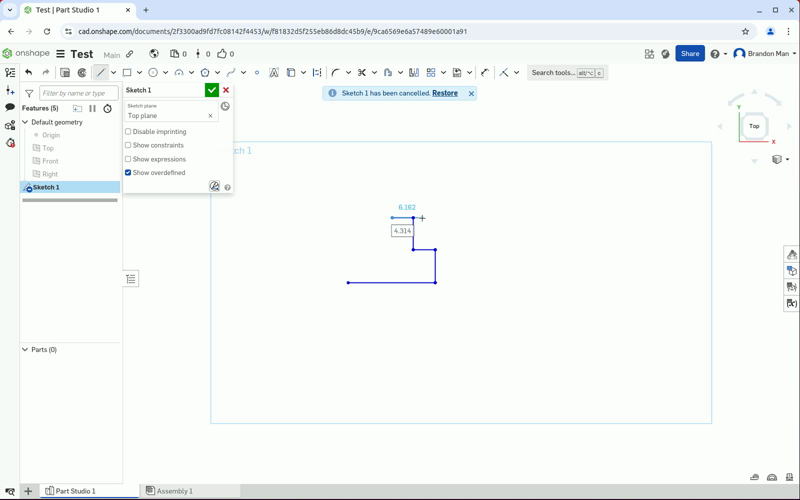
mouse_move(392, 249)
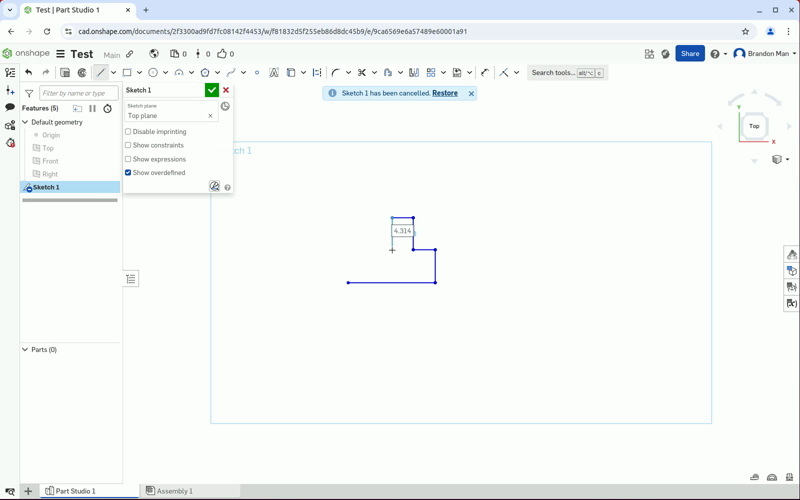
click(392, 249)
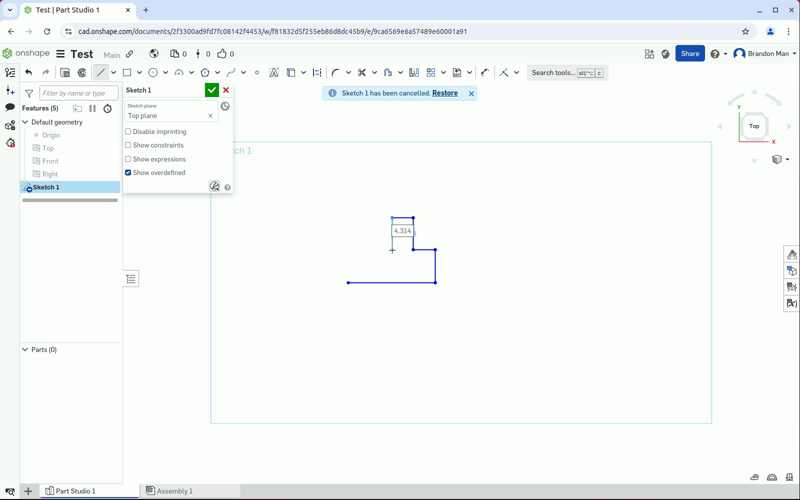
key_up(shift)
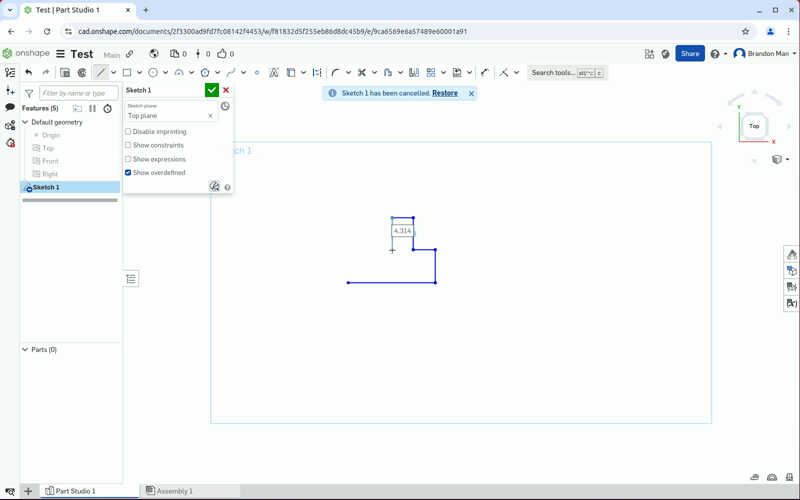
key_down(shift)
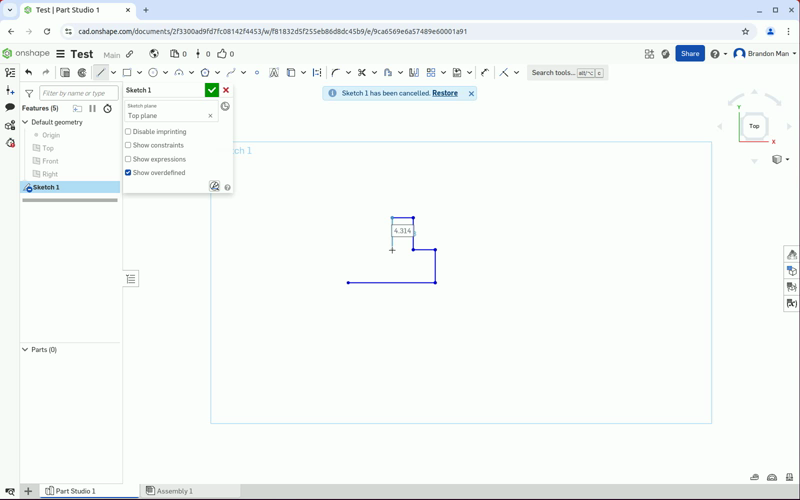
mouse_move(422, 249)
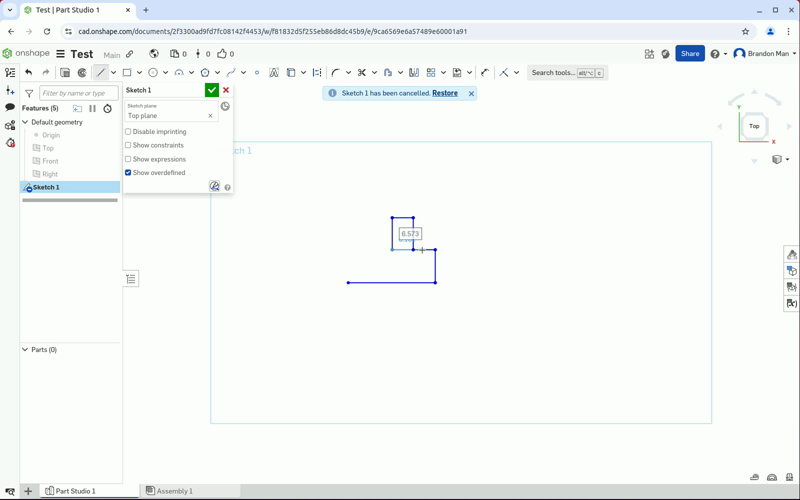
mouse_move(370, 249)
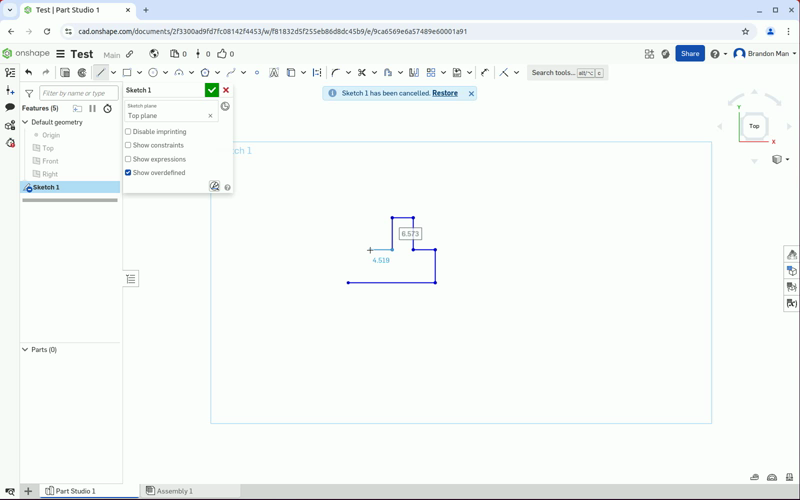
click(370, 249)
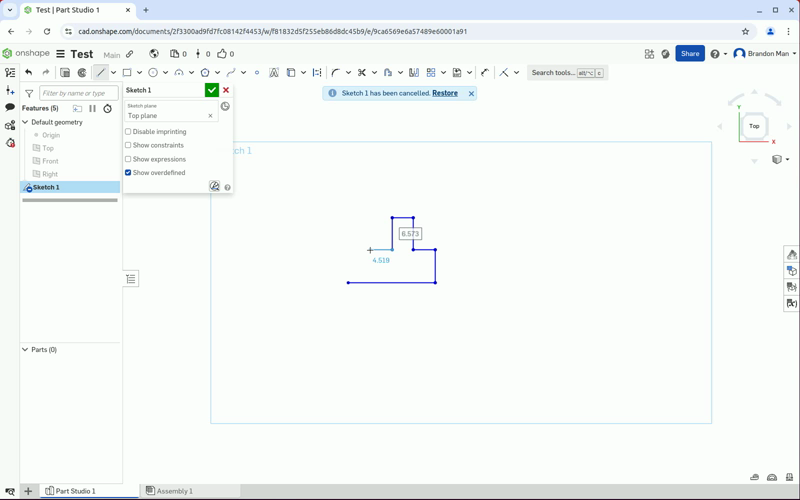
key_up(shift)
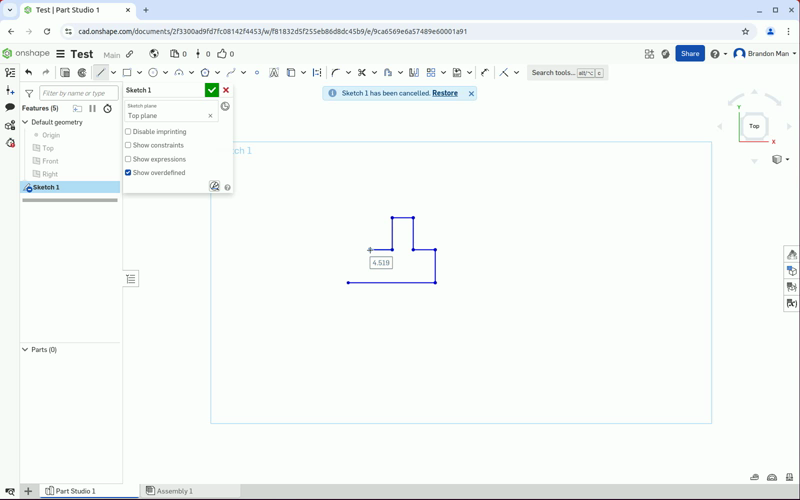
key_down(shift)
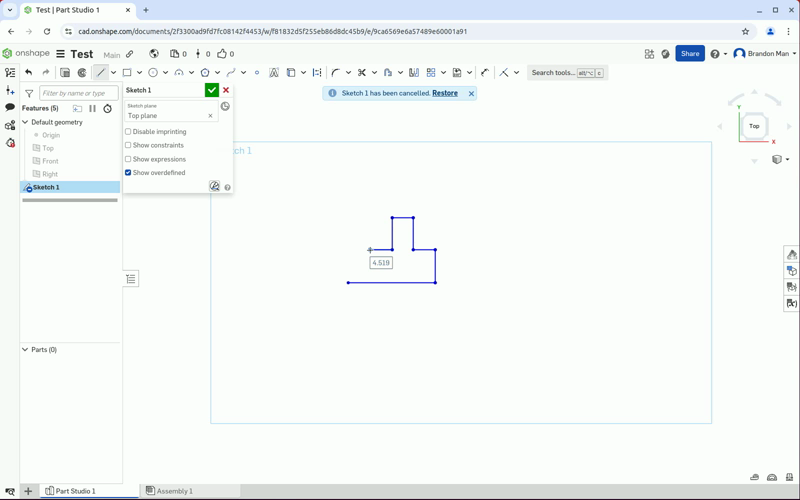
mouse_move(400, 249)
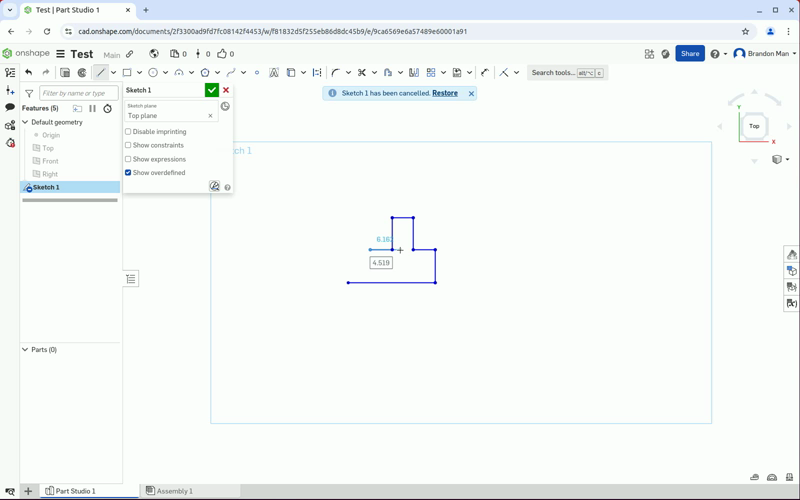
mouse_move(370, 207)
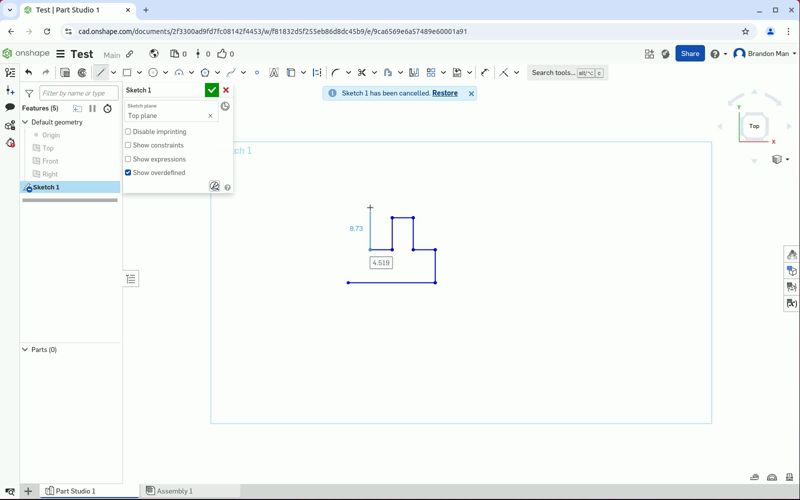
click(370, 207)
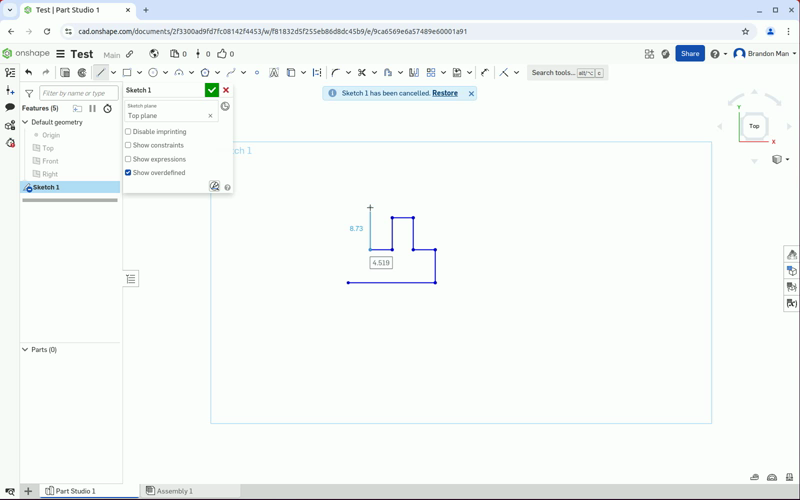
key_up(shift)
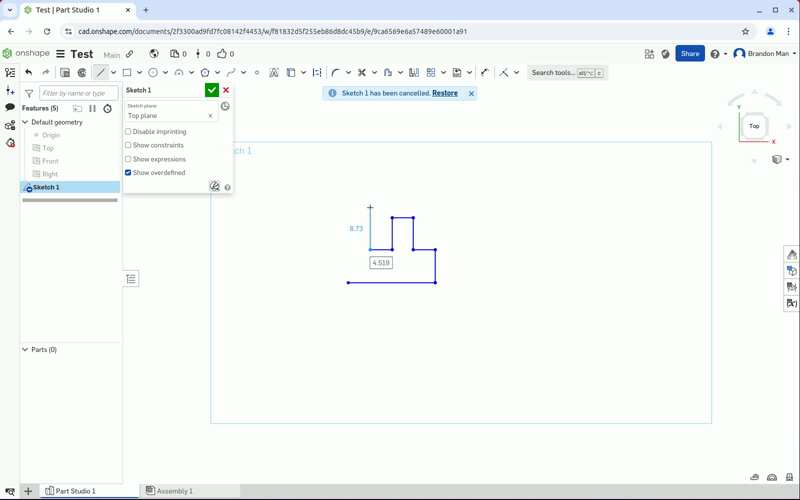
key_down(shift)
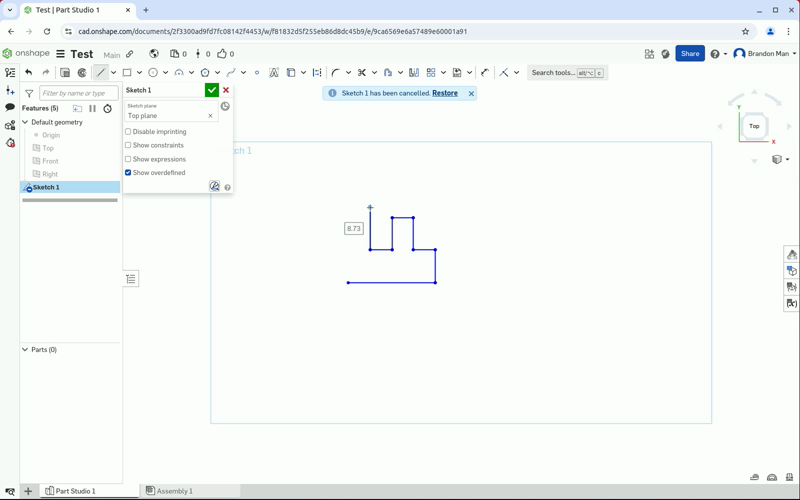
mouse_move(400, 207)
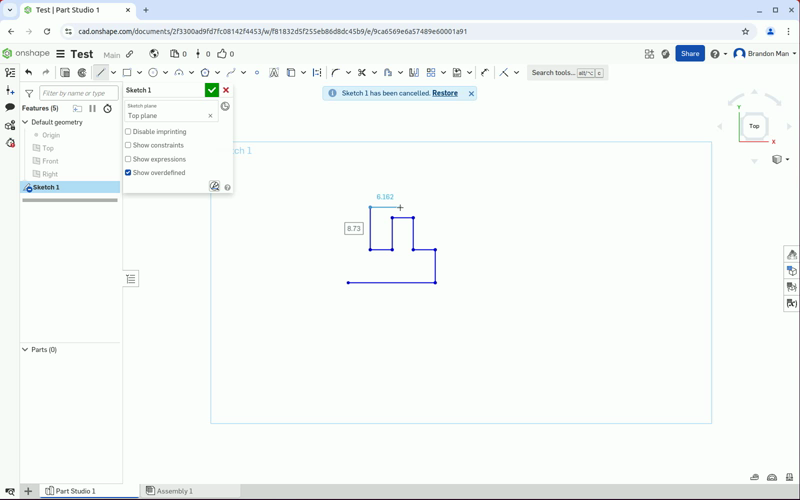
mouse_move(348, 207)
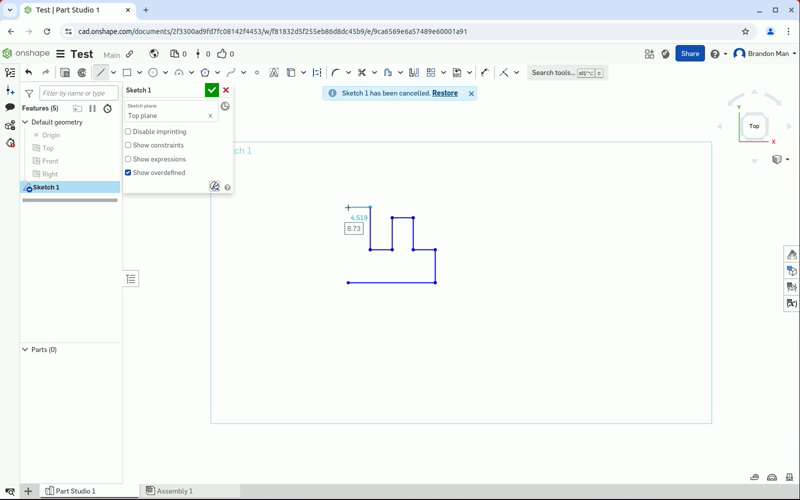
click(348, 207)
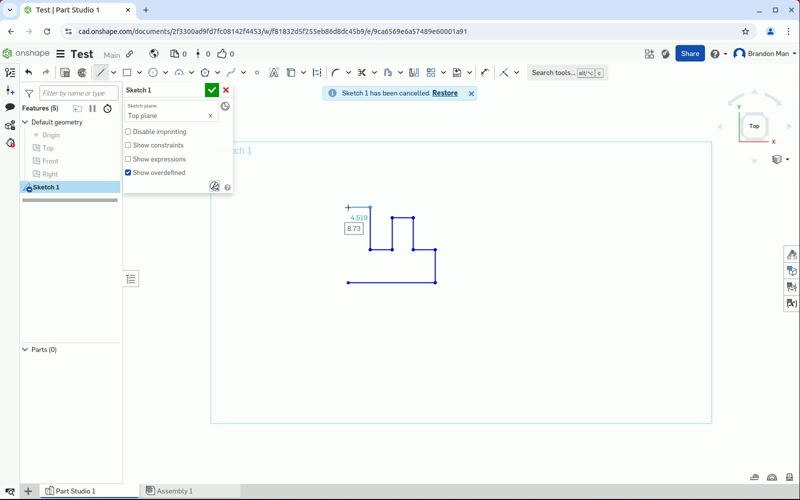
key_up(shift)
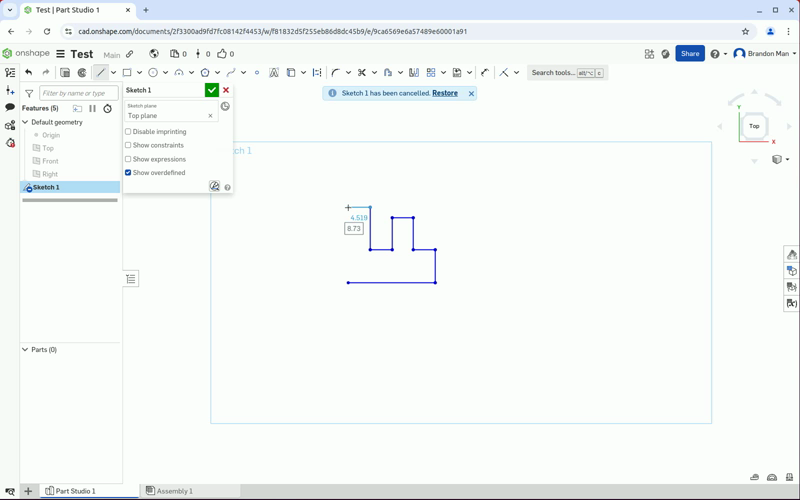
key_down(shift)
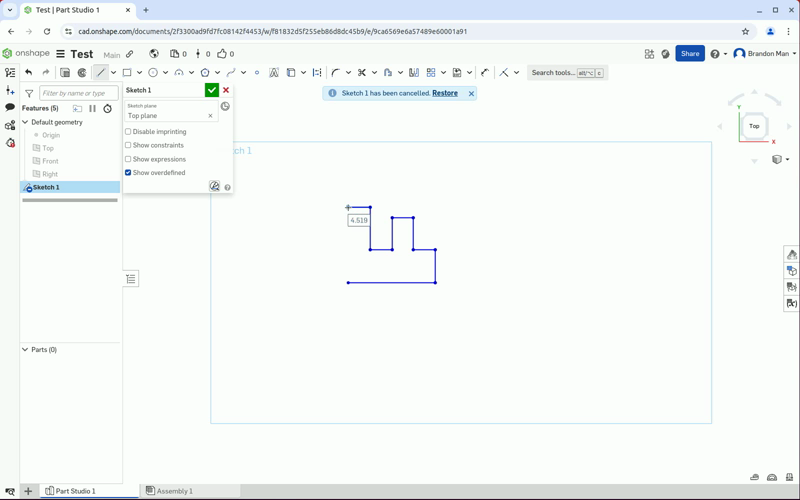
mouse_move(348, 282)
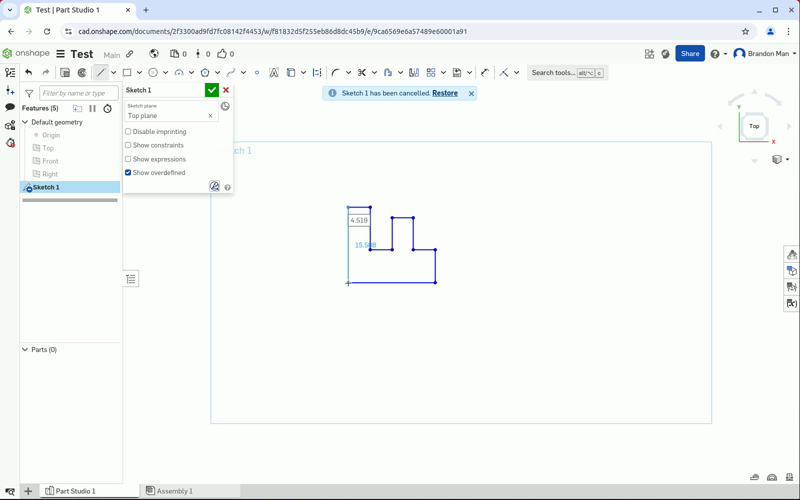
key_up(shift)
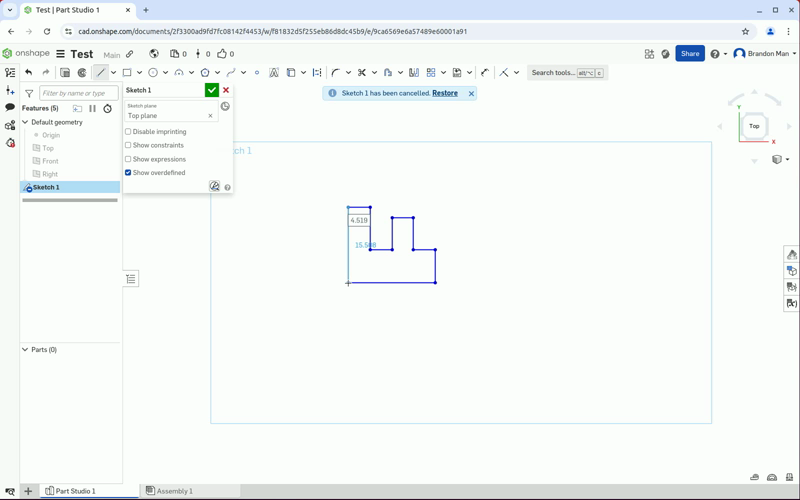
click(348, 282)
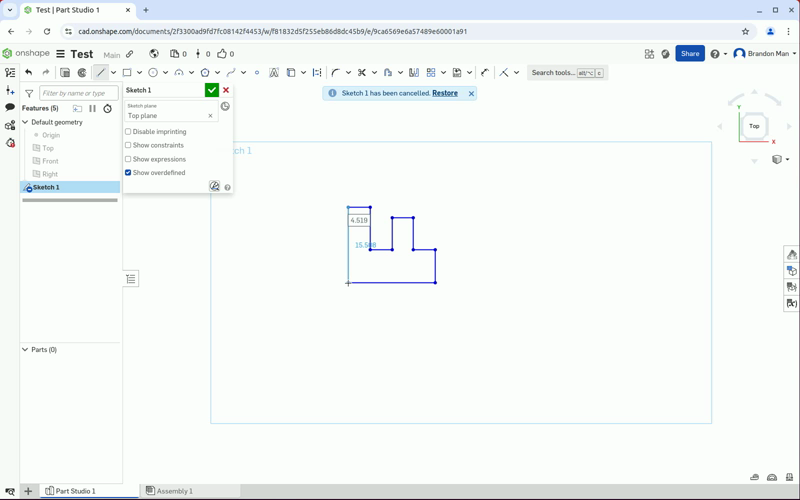
key(esc)
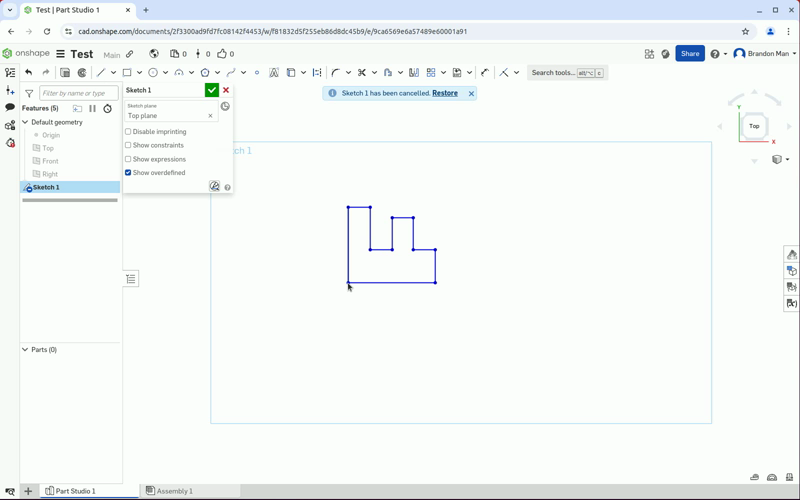
mouse_move(392, 264)
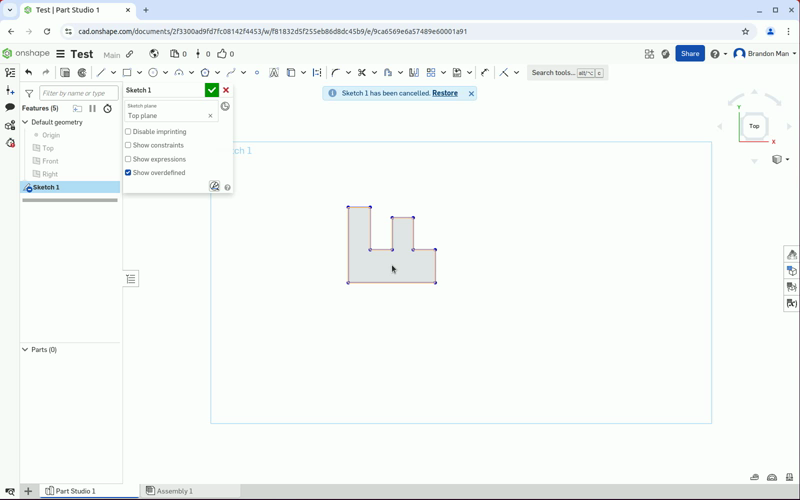
click(392, 264)
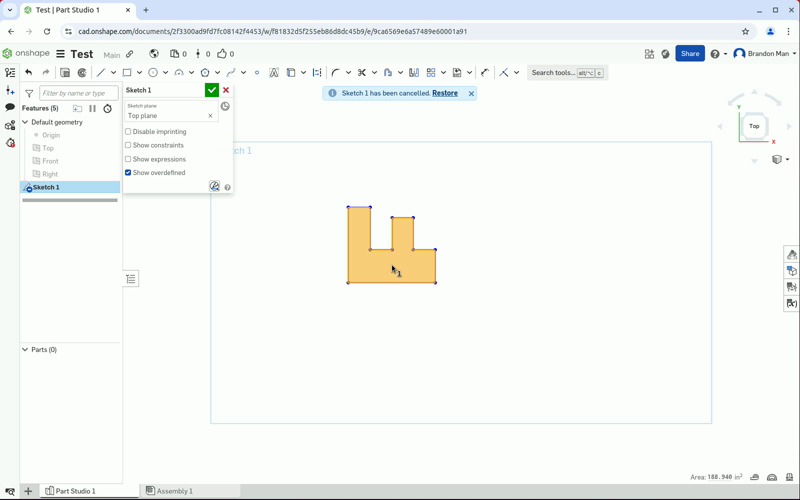
mouse_move(73, 352)
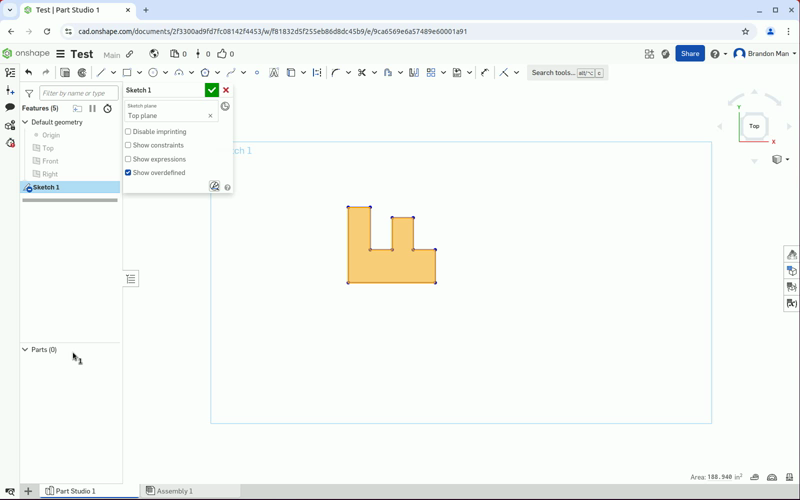
key(shift+y)
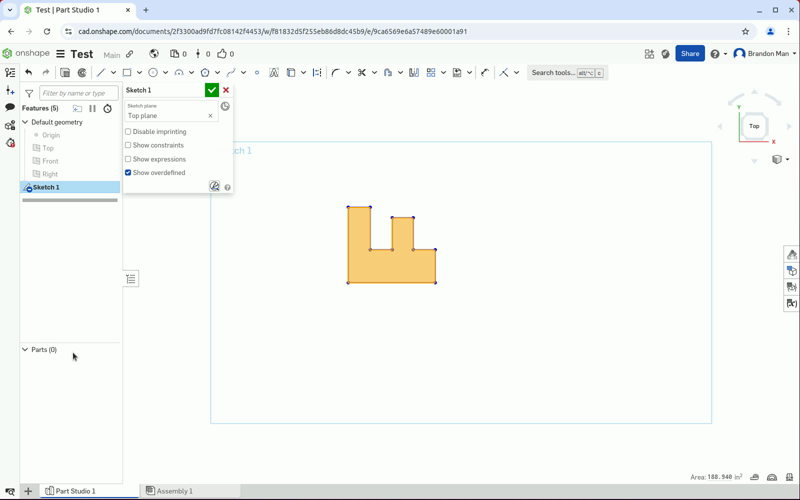
key(shift+e)
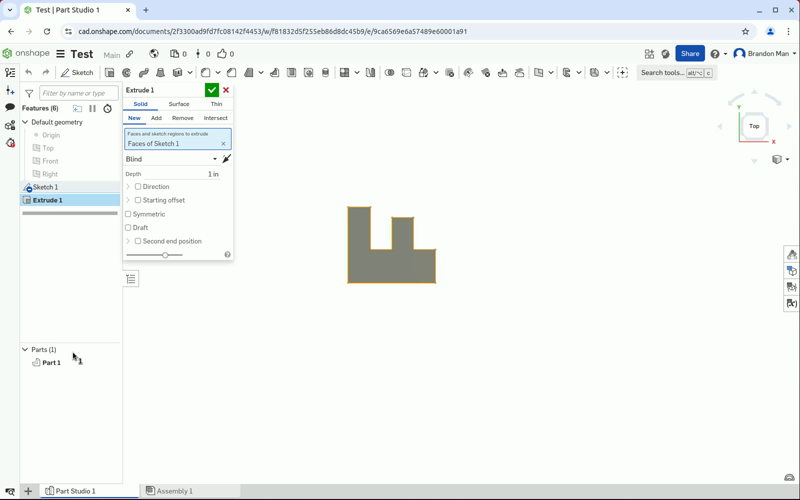
mouse_move(143, 106)
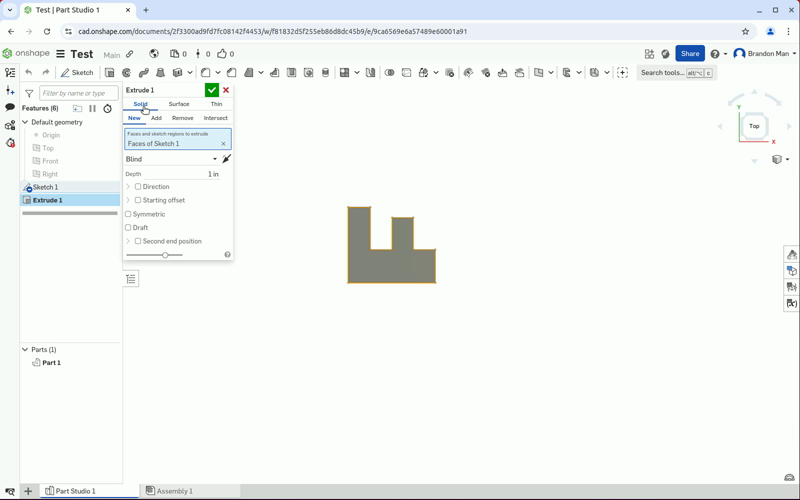
click(143, 106)
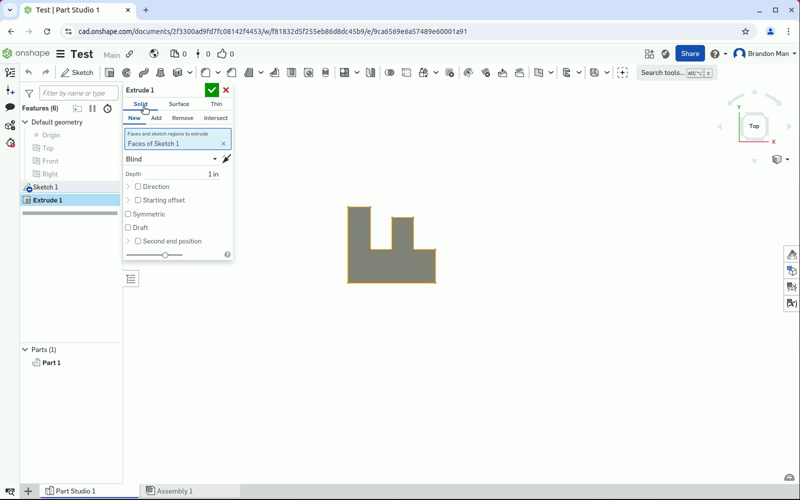
mouse_move(137, 120)
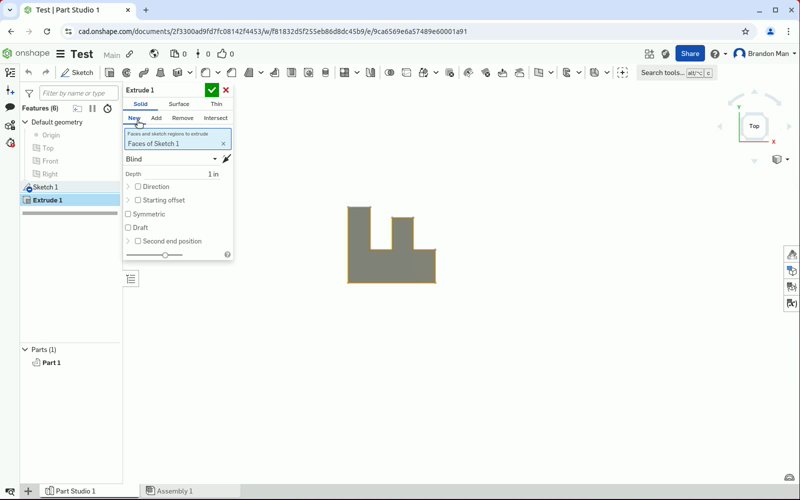
click(137, 120)
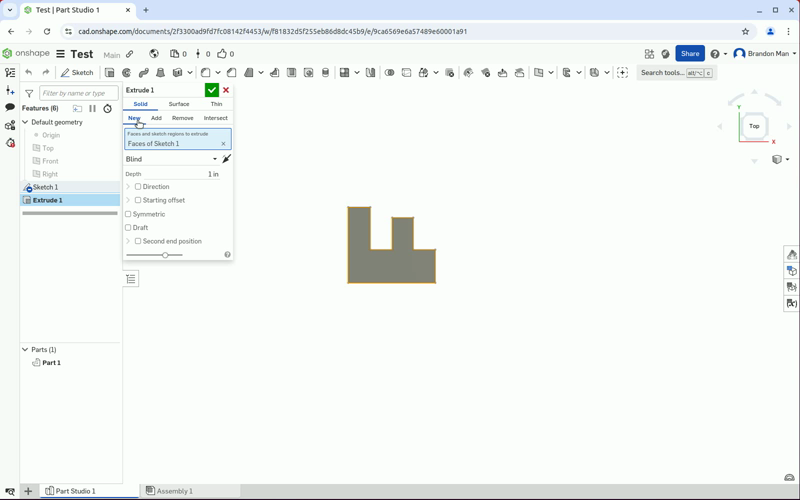
key(tab, 4)
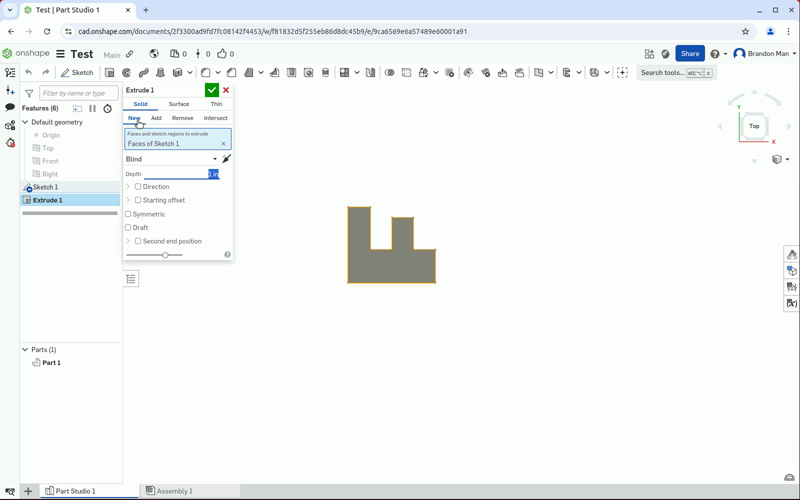
text(13.961)
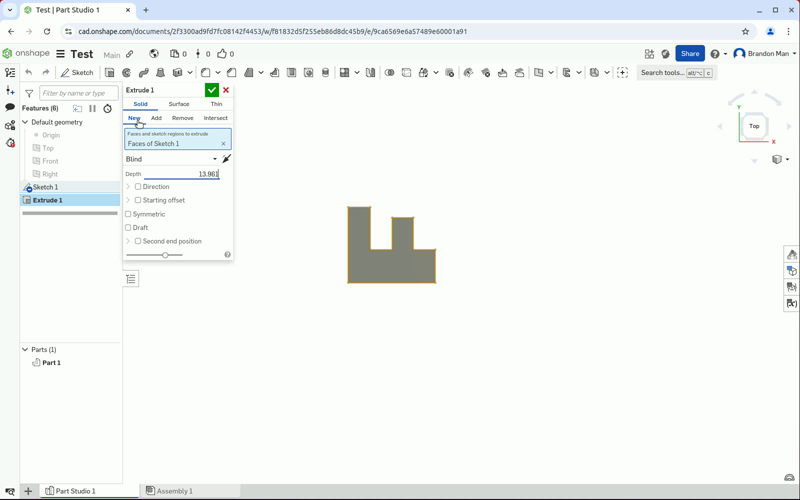
key(enter)
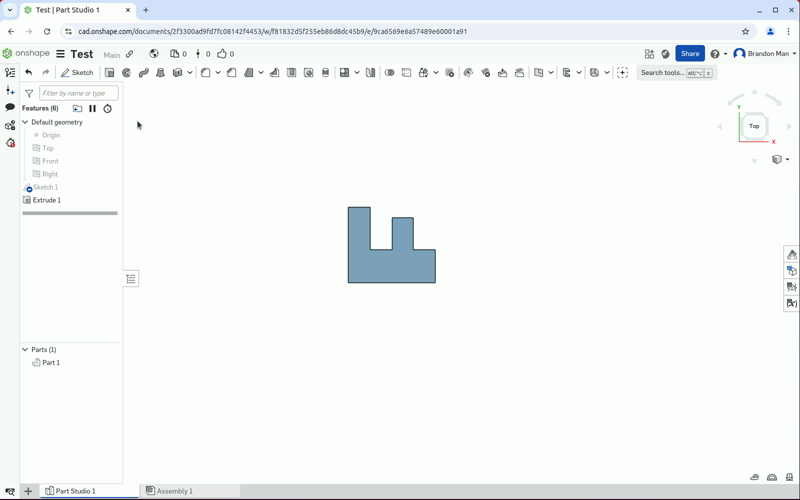
key(shift+h)
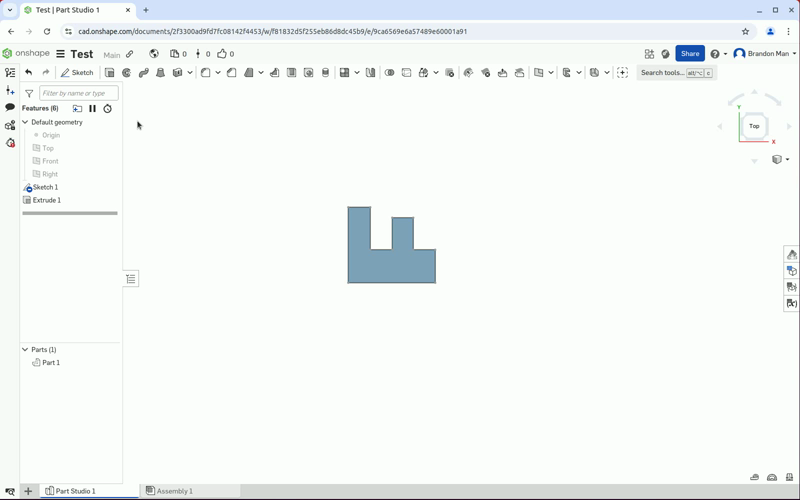
key(shift+h)
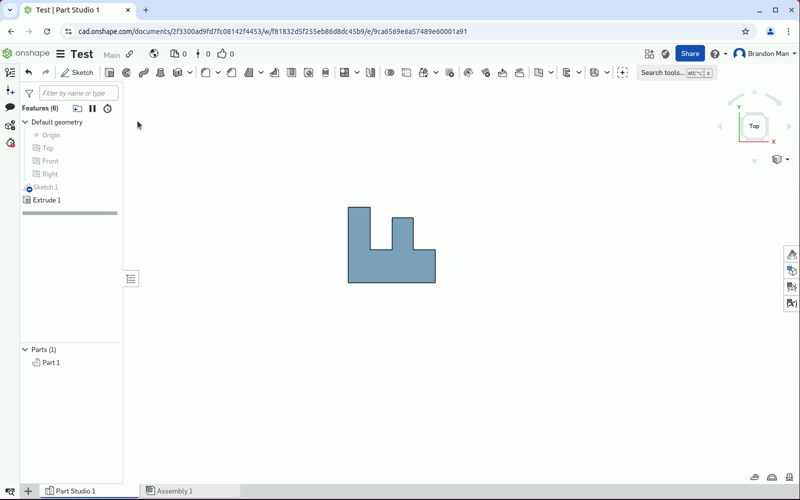
mouse_move(73, 189)
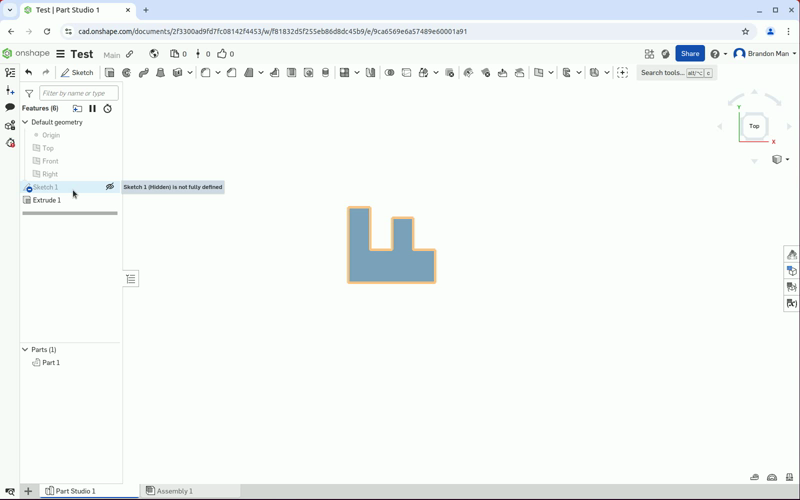
click(73, 189)
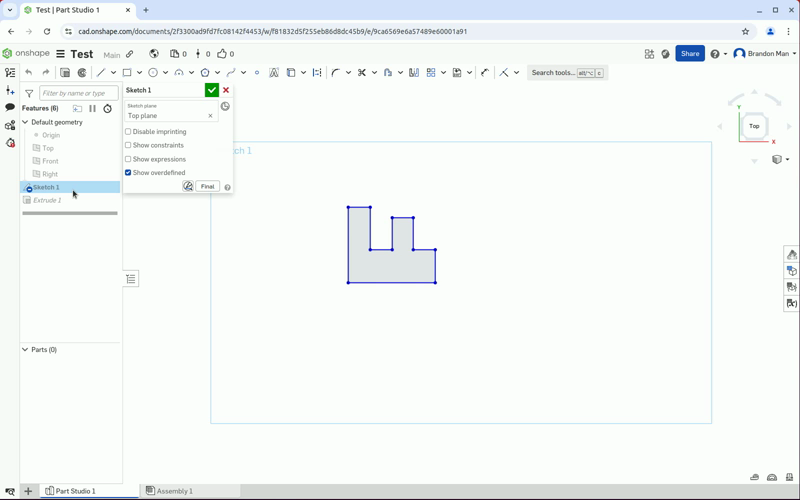
mouse_move(229, 92)
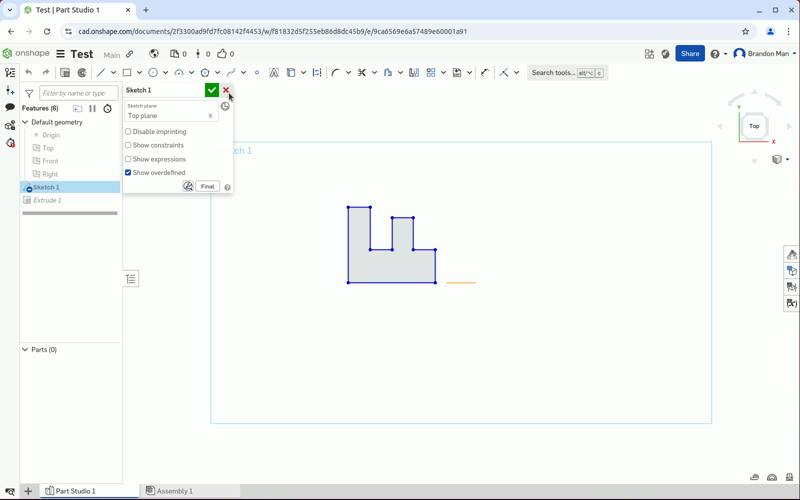
click(229, 92)
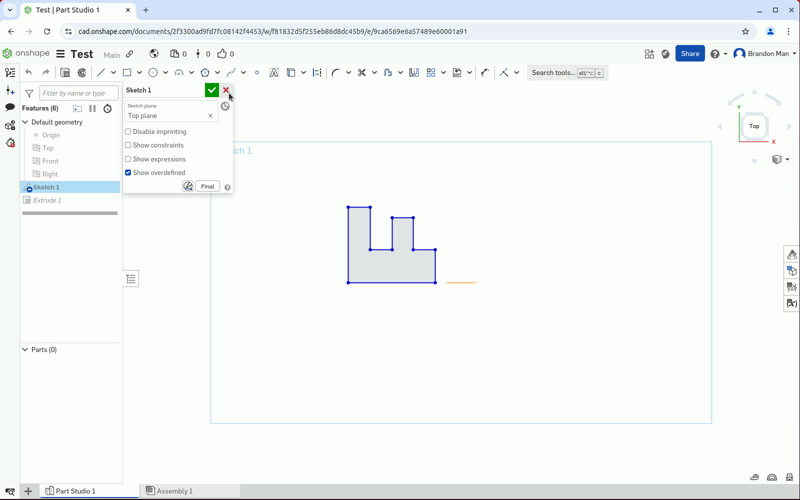
key(shift+s)
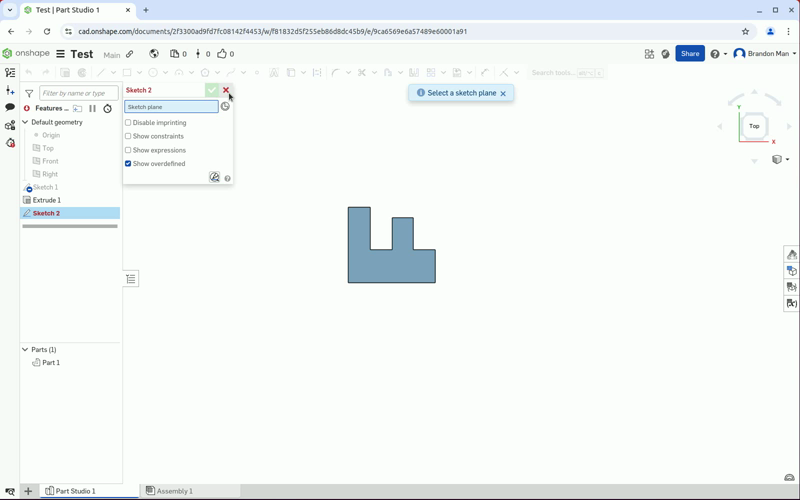
mouse_move(73, 150)
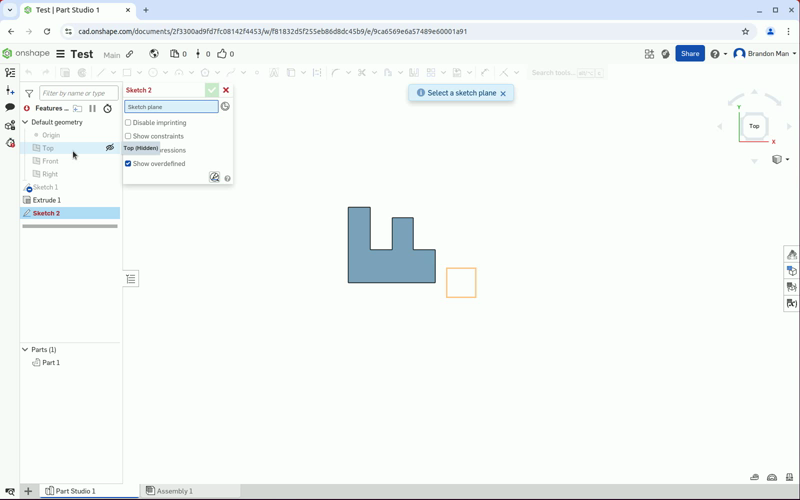
click(73, 150)
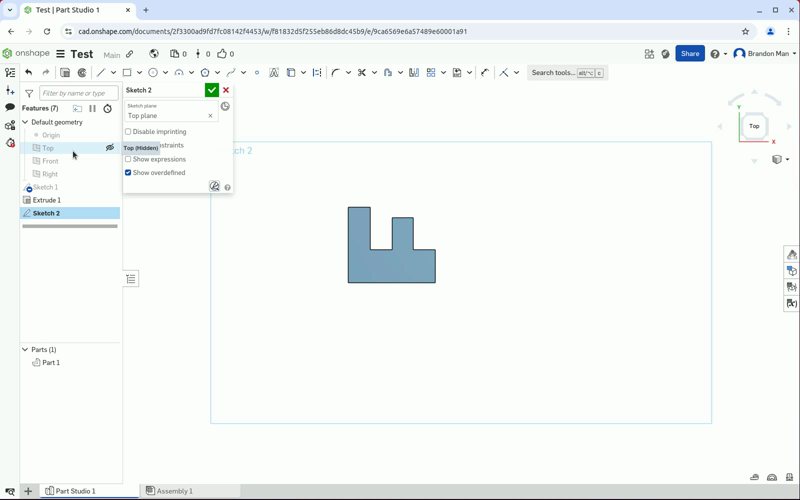
mouse_move(73, 352)
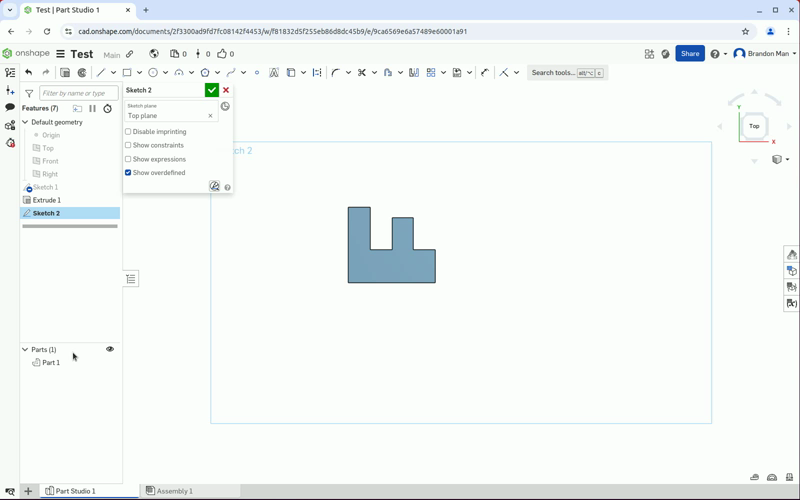
key(y)
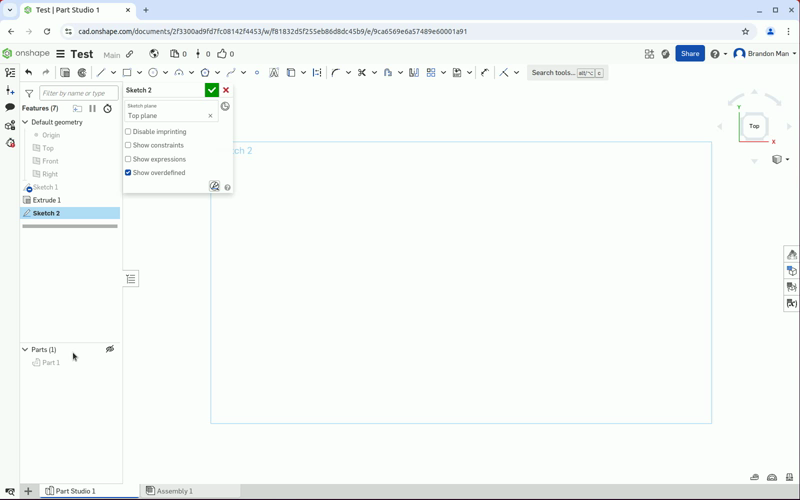
key(l)
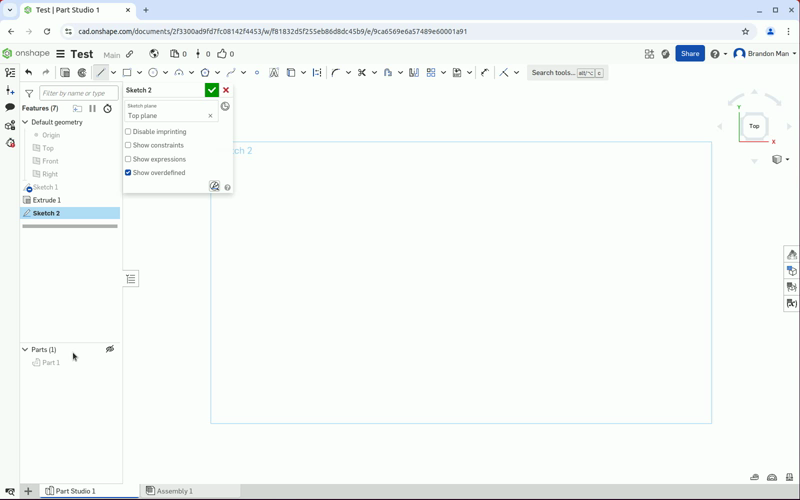
key_down(shift)
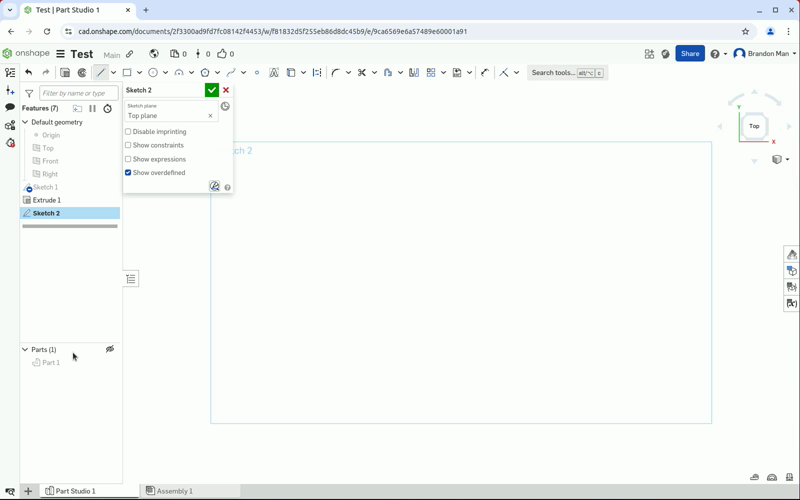
mouse_move(370, 250)
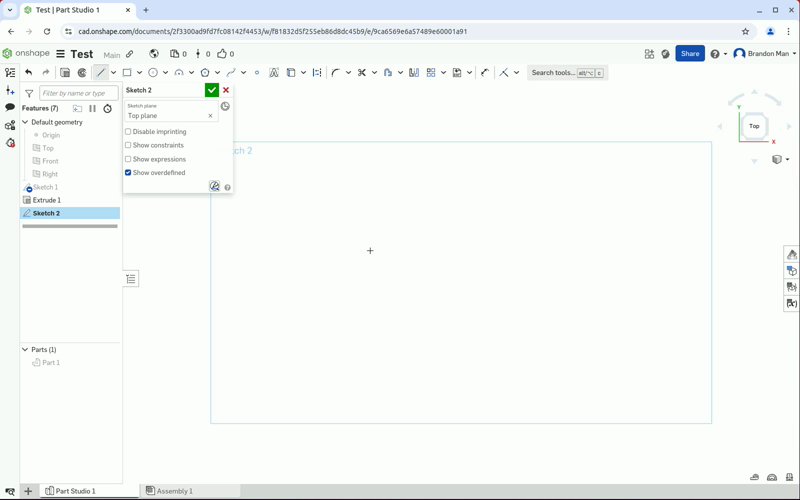
click(370, 250)
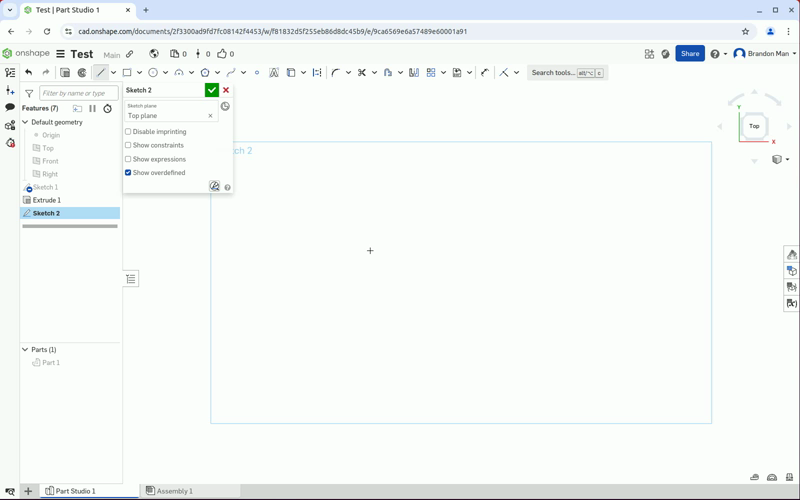
key_up(shift)
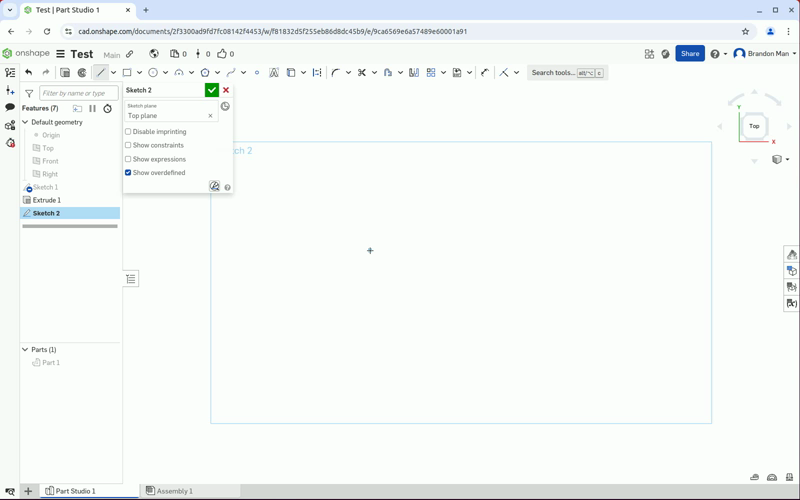
key_down(shift)
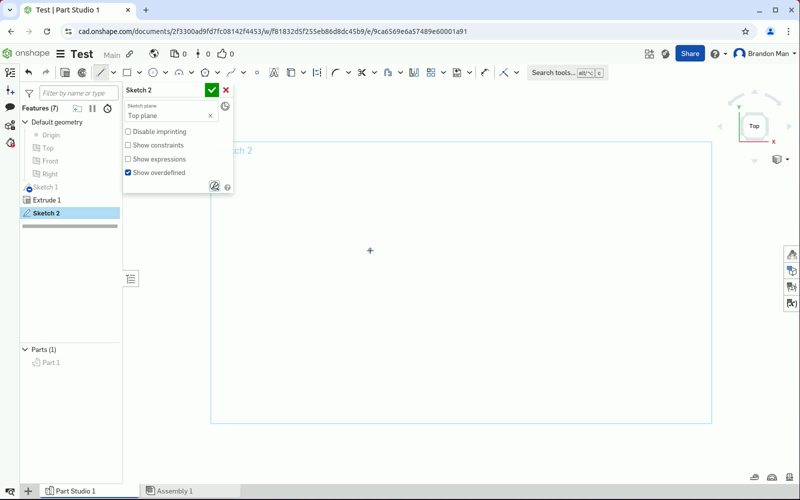
mouse_move(400, 250)
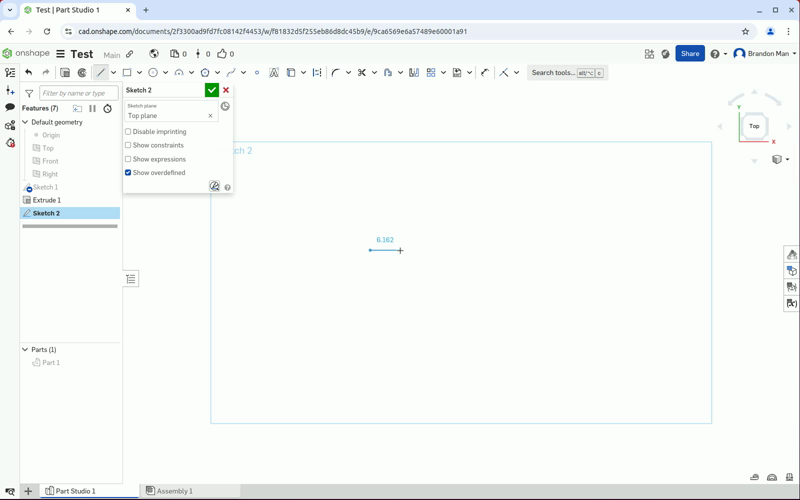
mouse_move(392, 250)
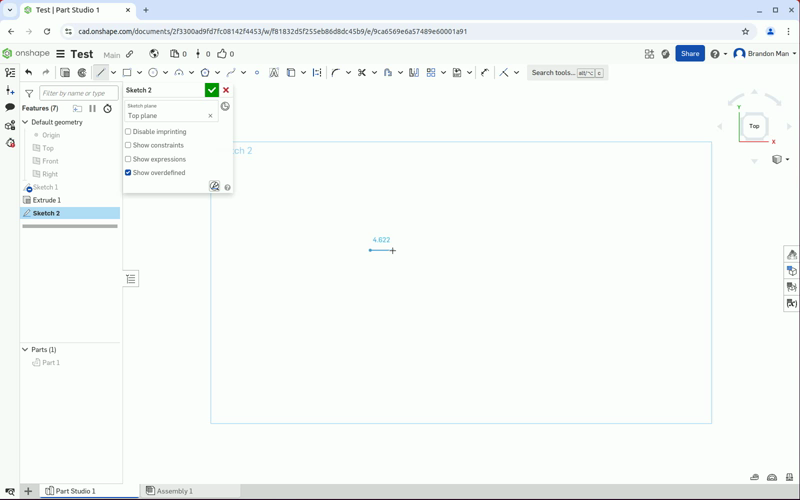
click(392, 250)
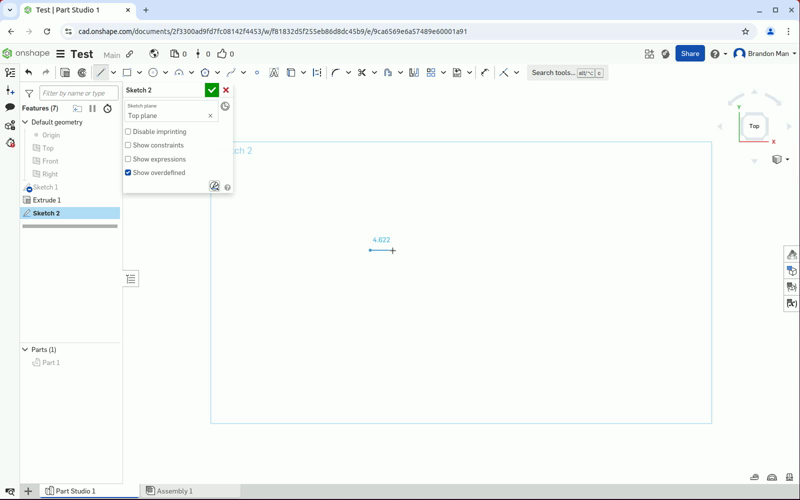
key_up(shift)
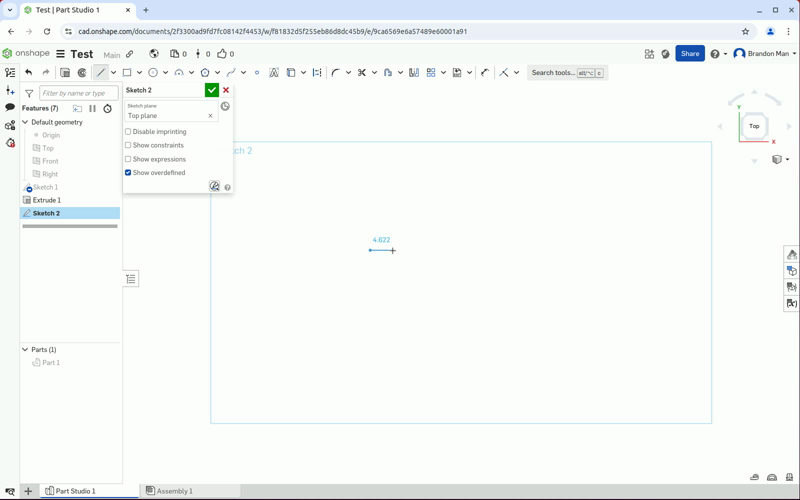
key_down(shift)
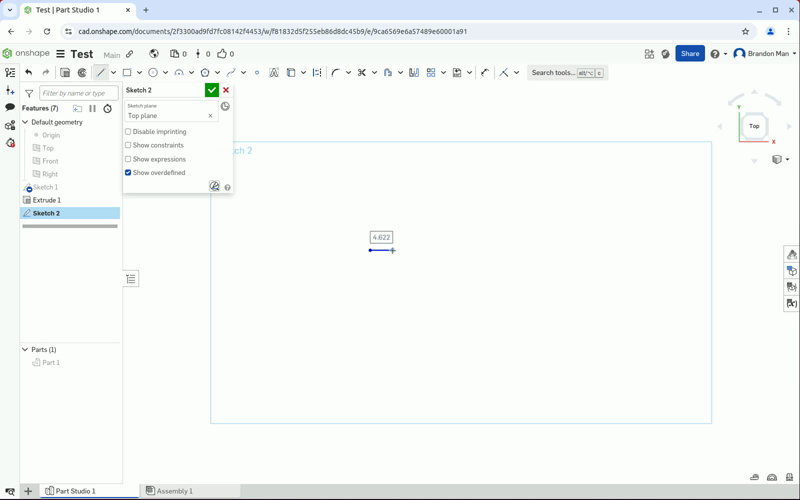
mouse_move(422, 250)
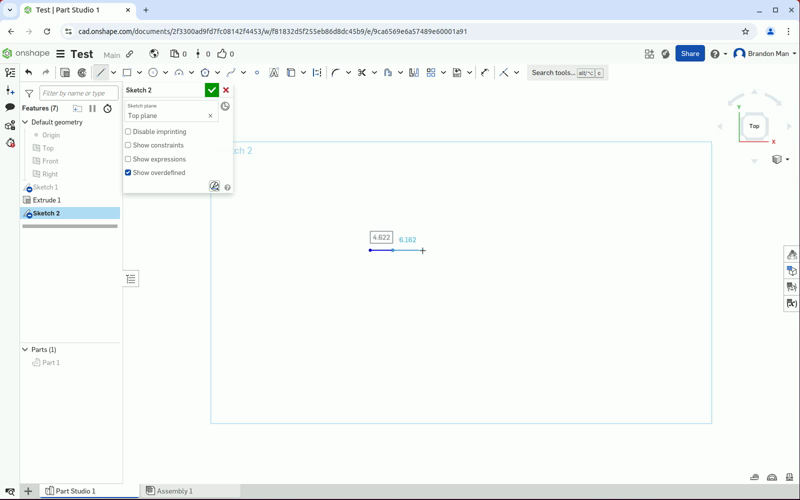
mouse_move(392, 217)
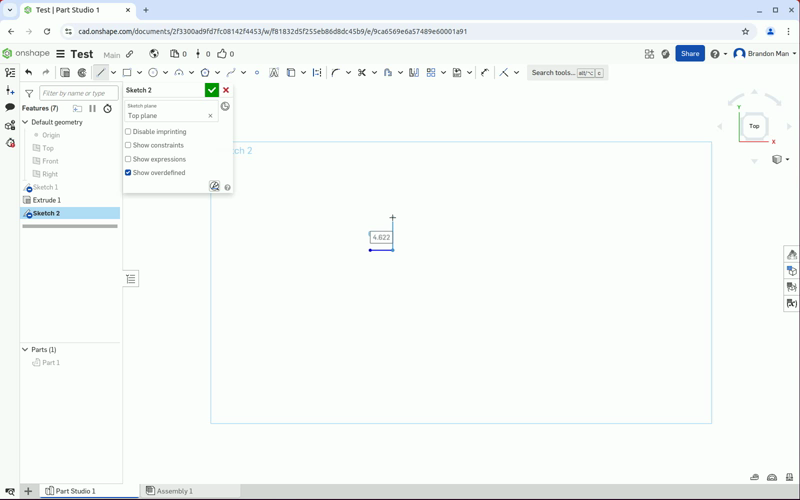
click(392, 217)
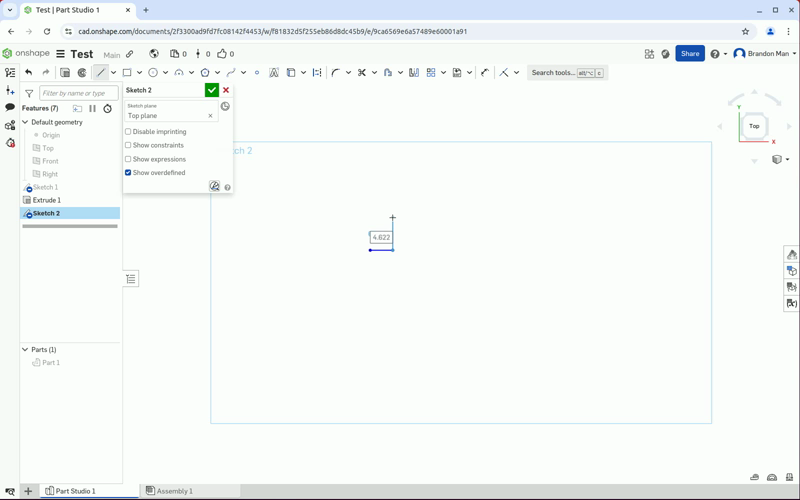
key_up(shift)
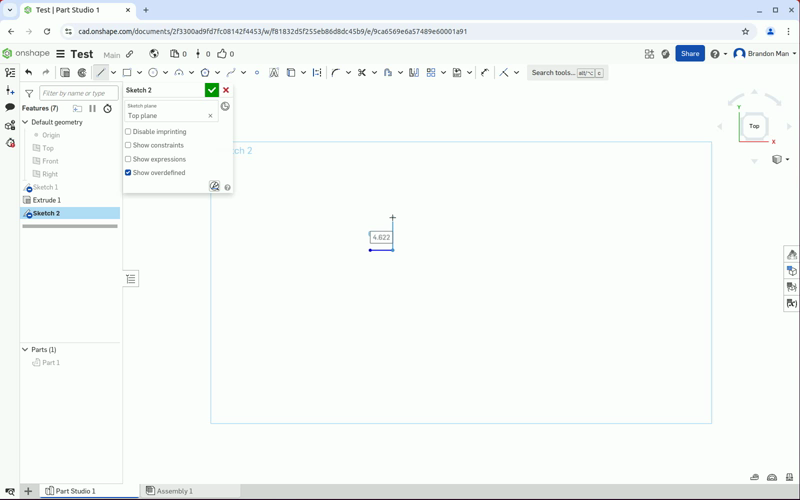
key_down(shift)
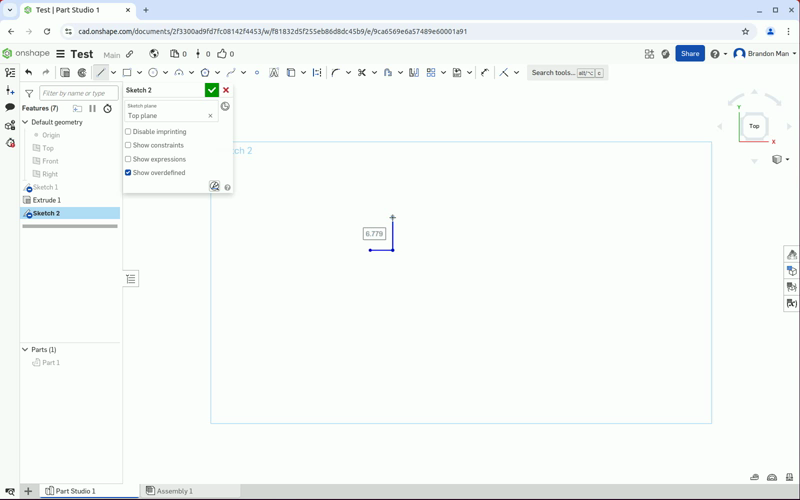
mouse_move(422, 217)
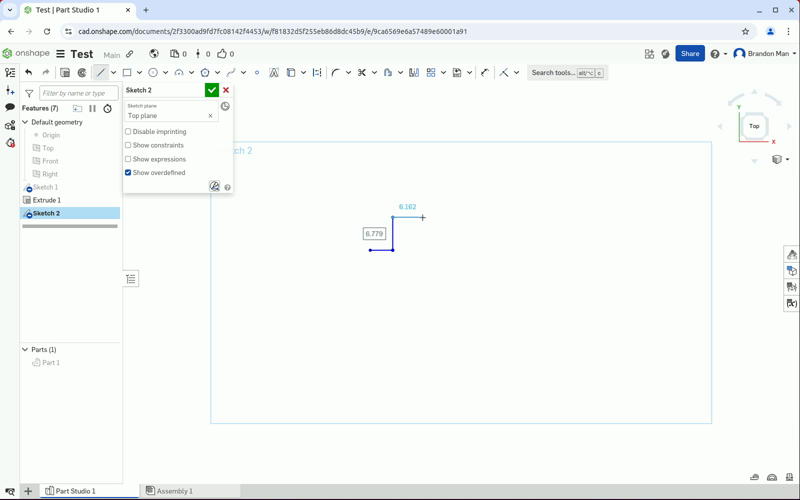
mouse_move(392, 206)
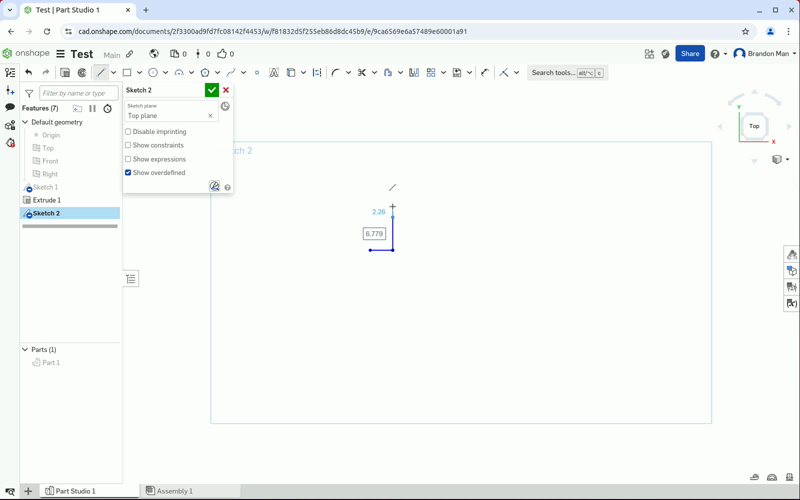
click(392, 206)
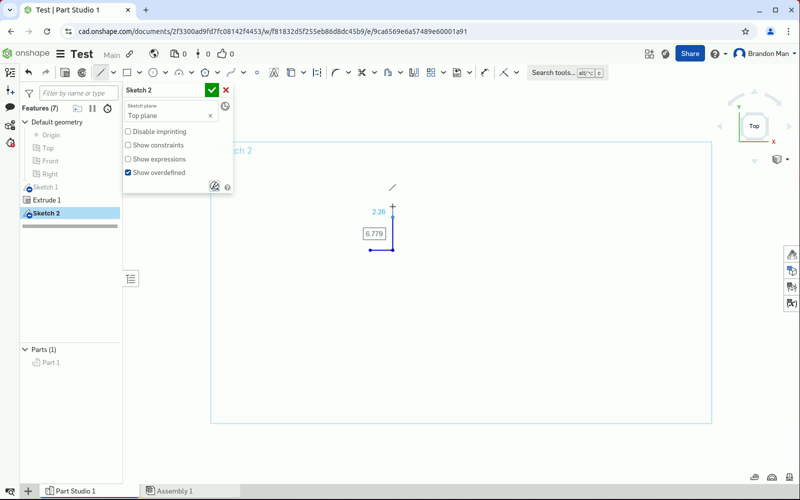
key_up(shift)
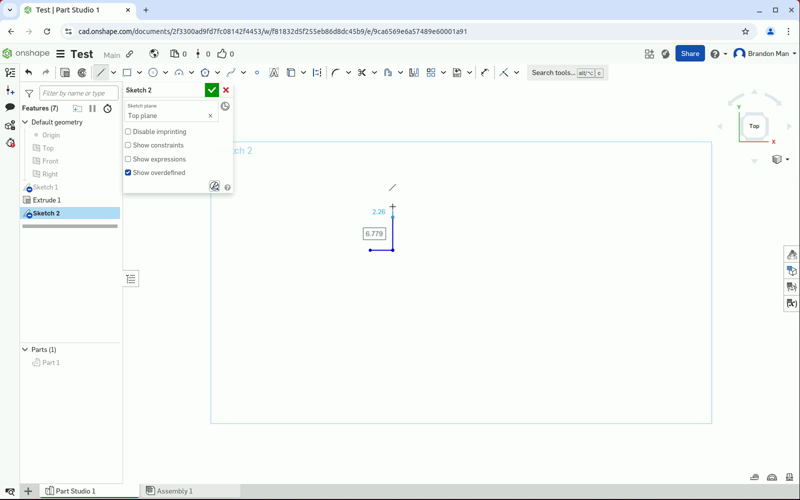
key_down(shift)
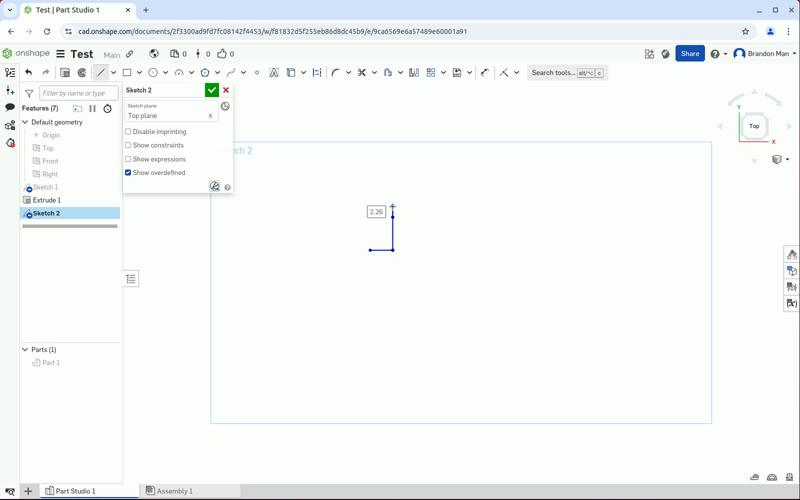
mouse_move(422, 206)
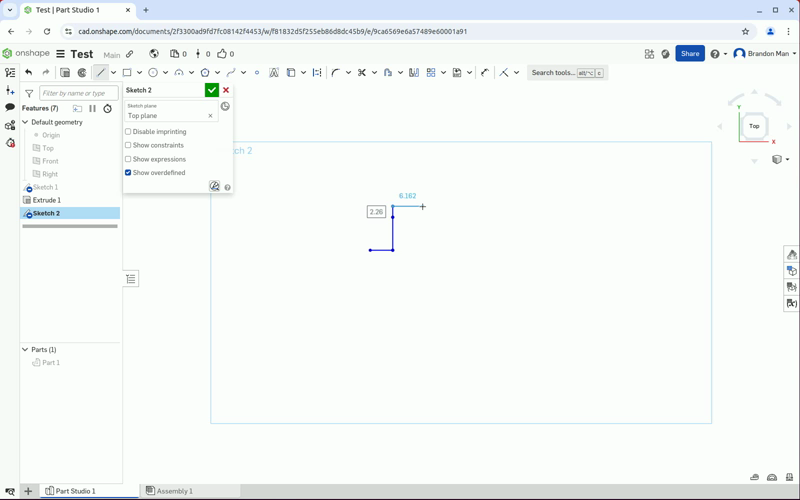
mouse_move(370, 206)
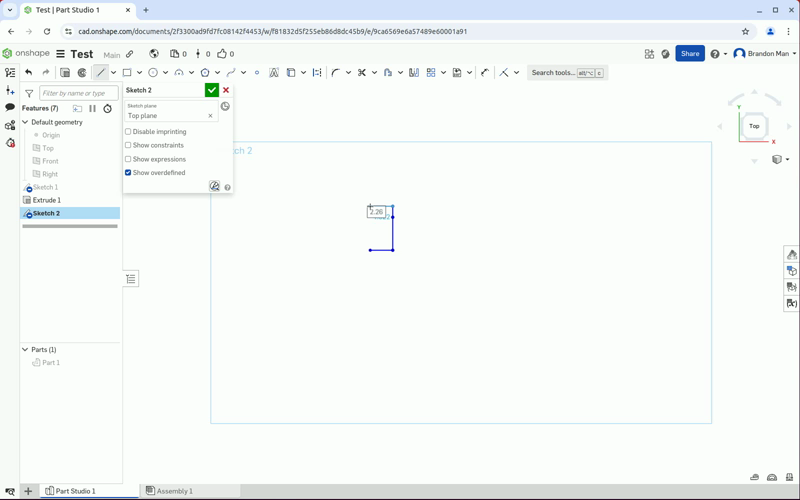
click(370, 206)
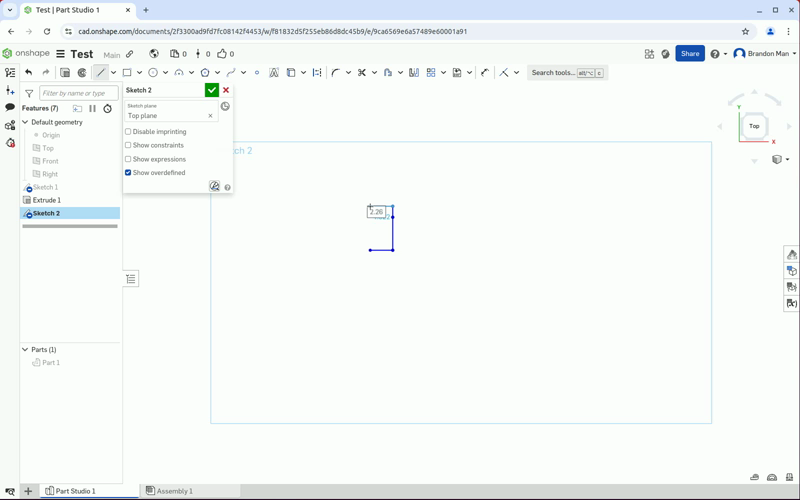
key_up(shift)
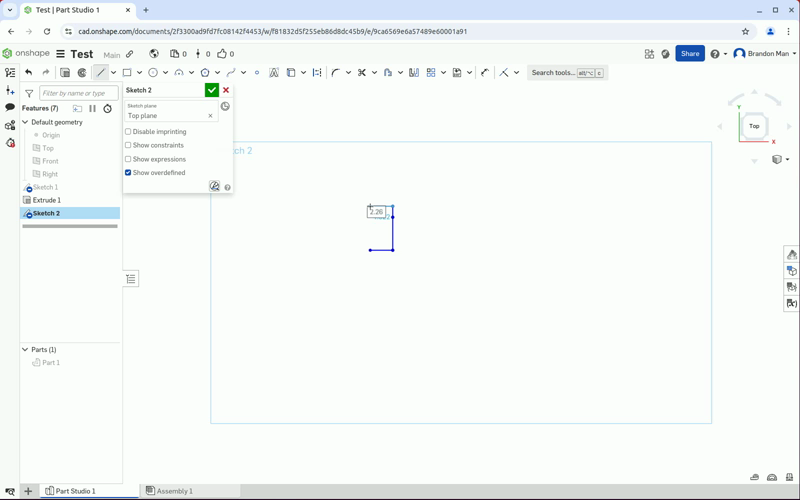
mouse_move(400, 206)
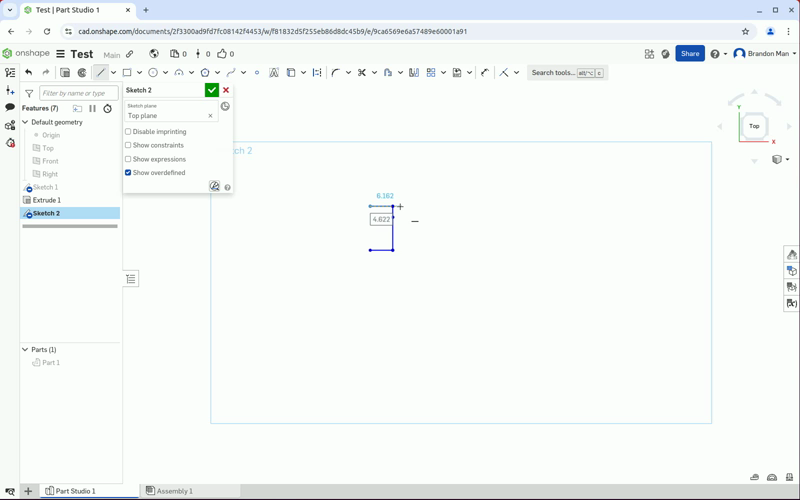
key_down(shift)
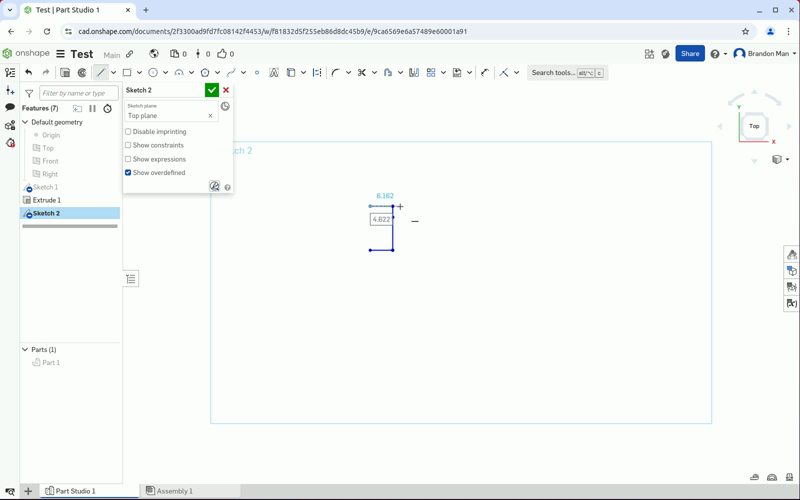
mouse_move(370, 250)
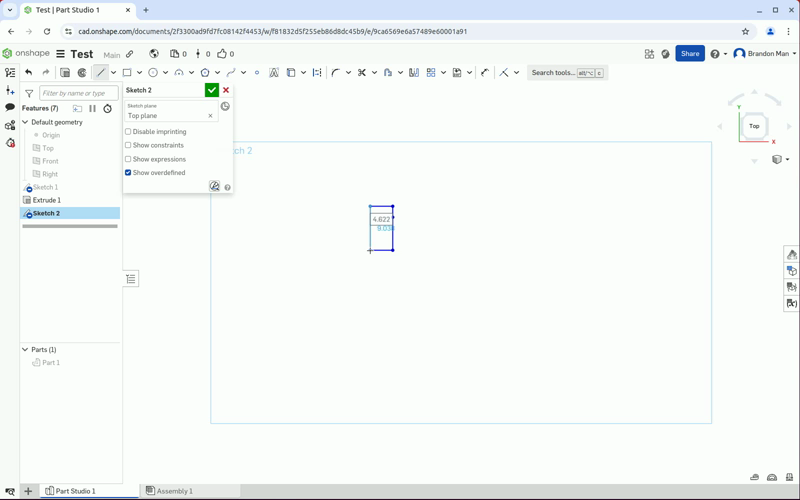
key_up(shift)
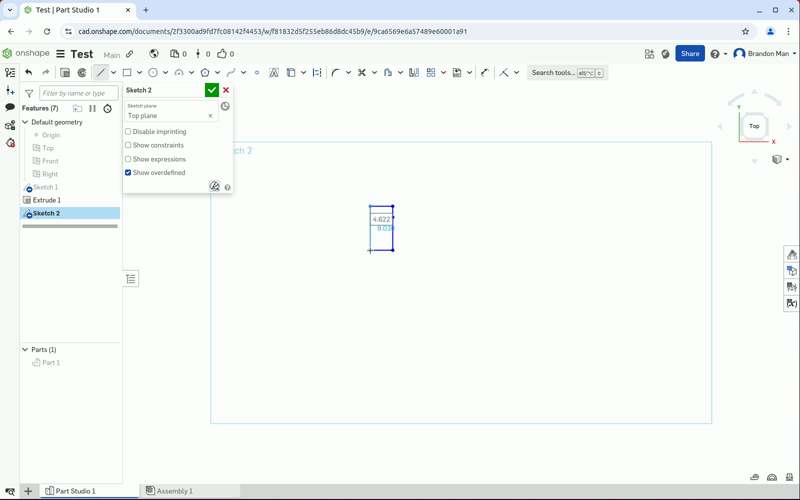
click(370, 250)
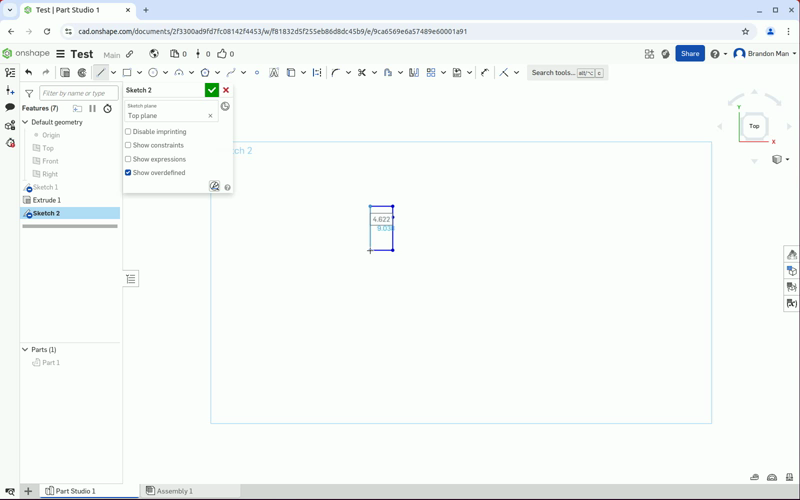
key(esc)
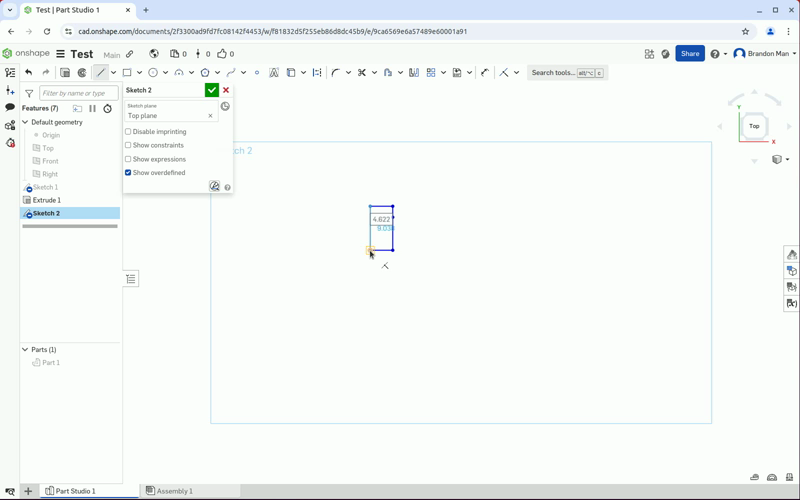
mouse_move(376, 215)
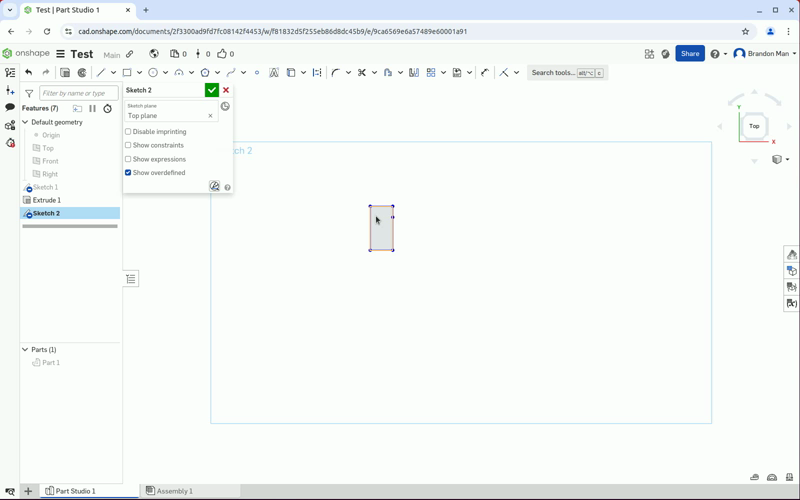
scroll(6)
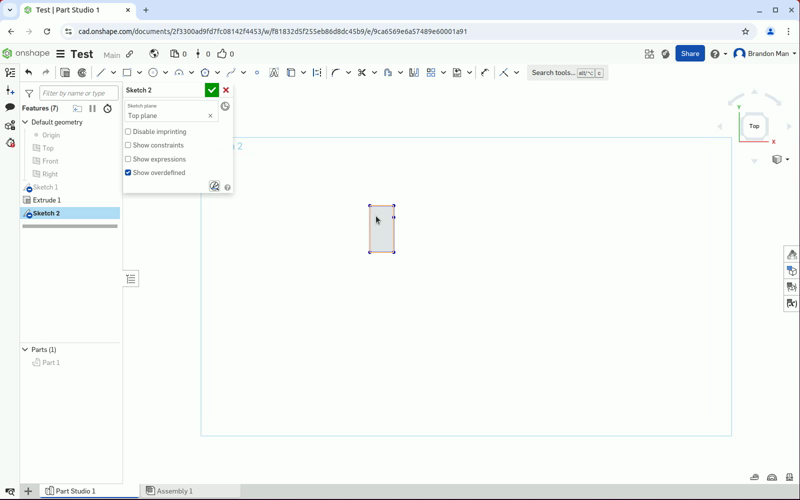
scroll(6)
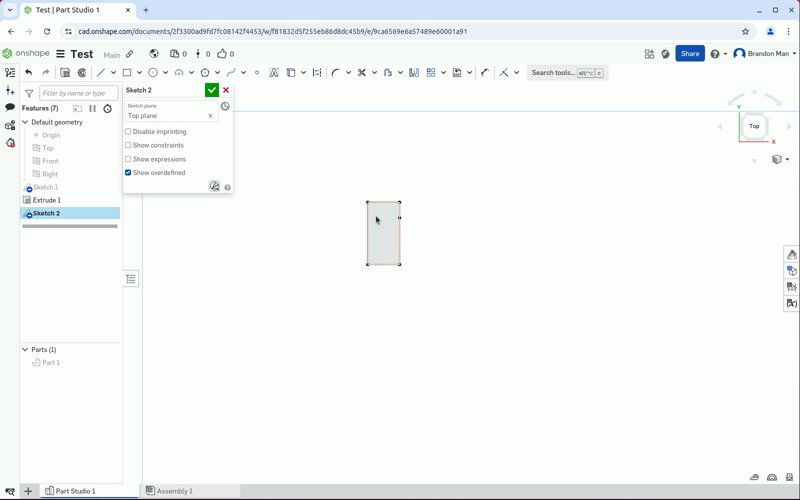
scroll(6)
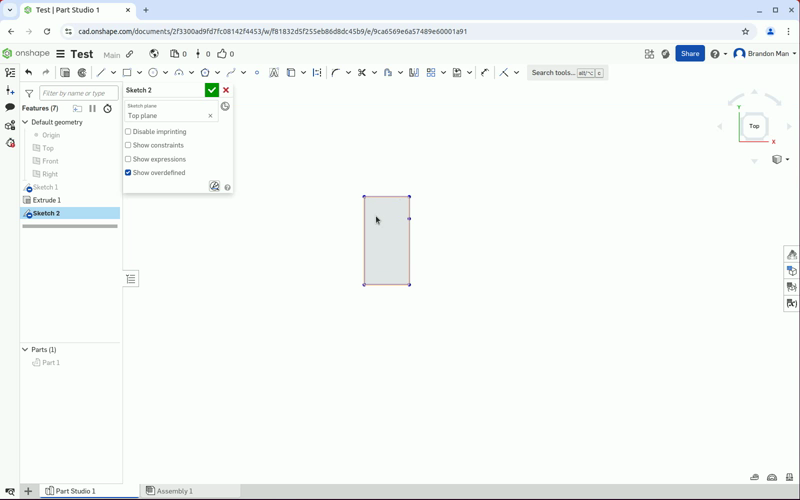
scroll(6)
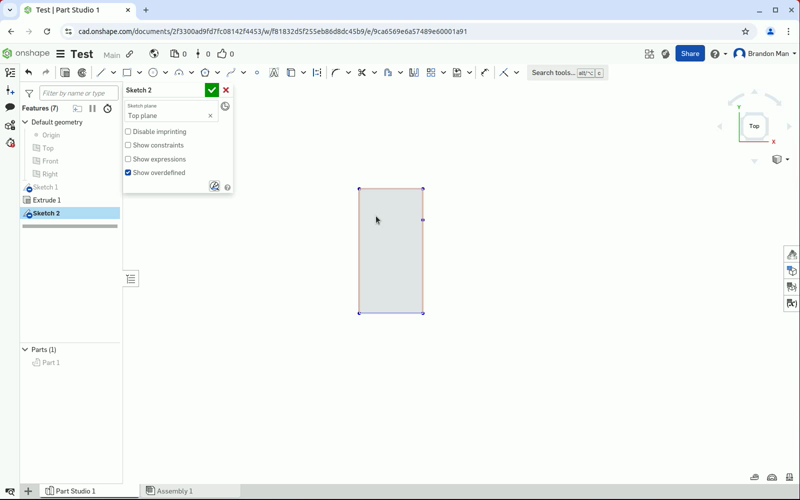
scroll(6)
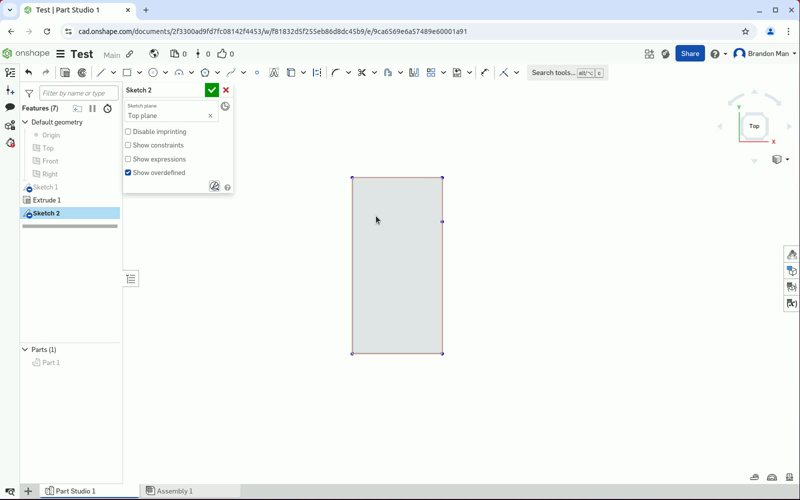
scroll(6)
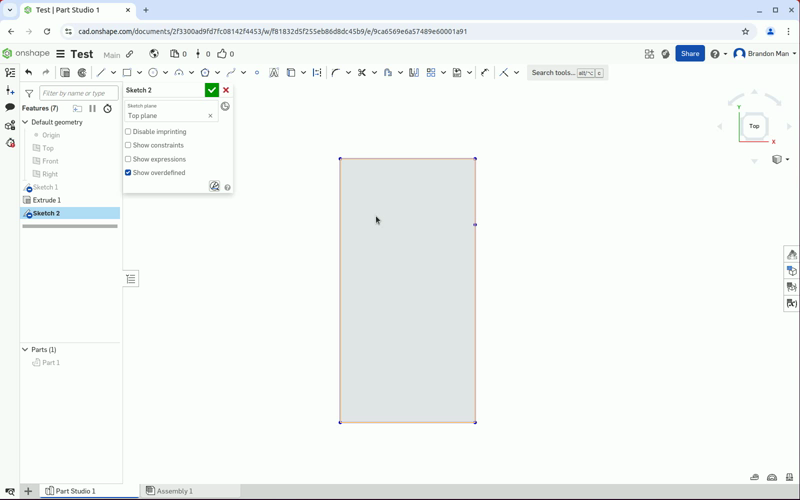
scroll(6)
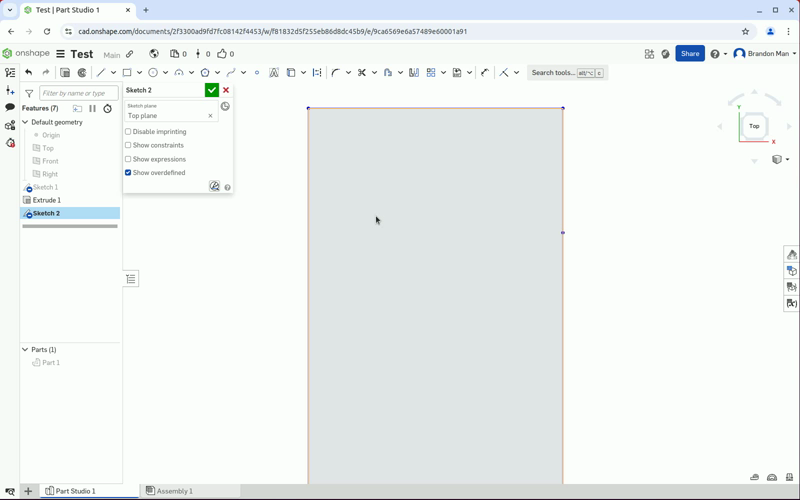
click(376, 215)
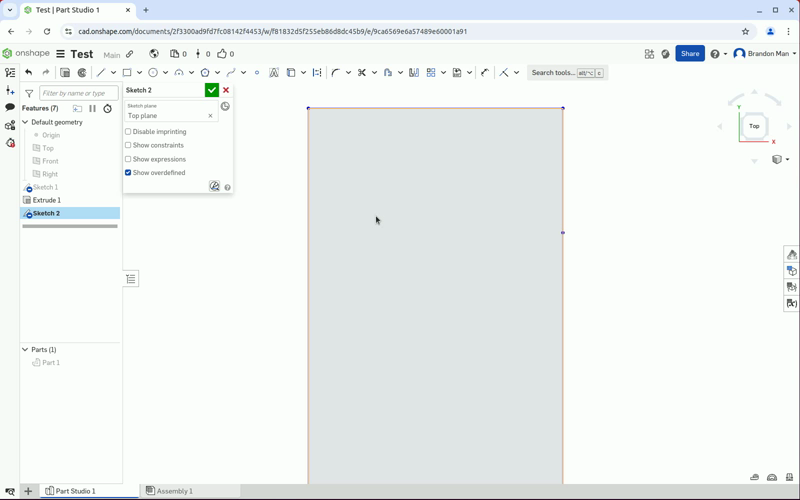
scroll(-6)
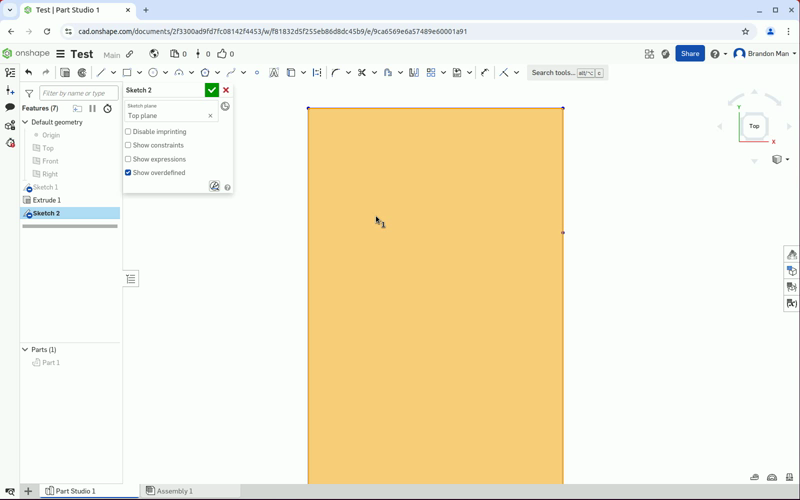
scroll(-6)
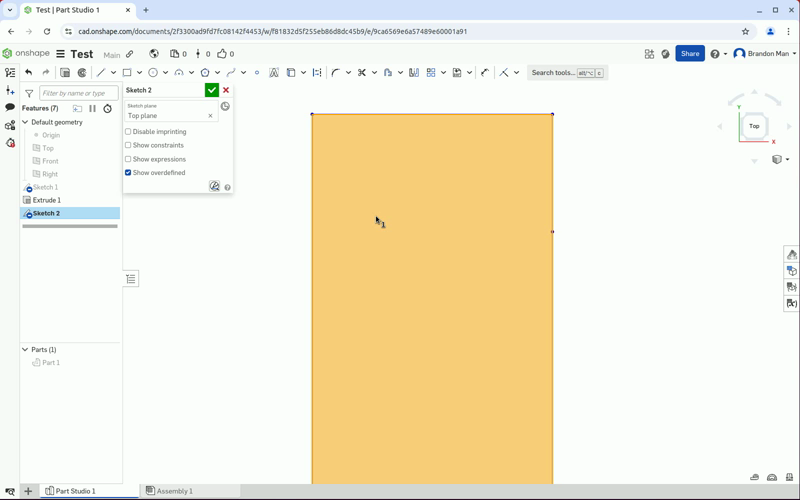
scroll(-6)
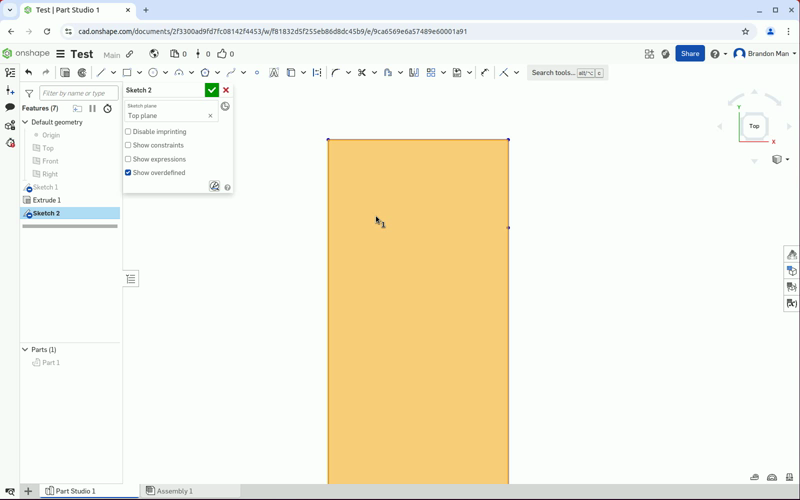
scroll(-6)
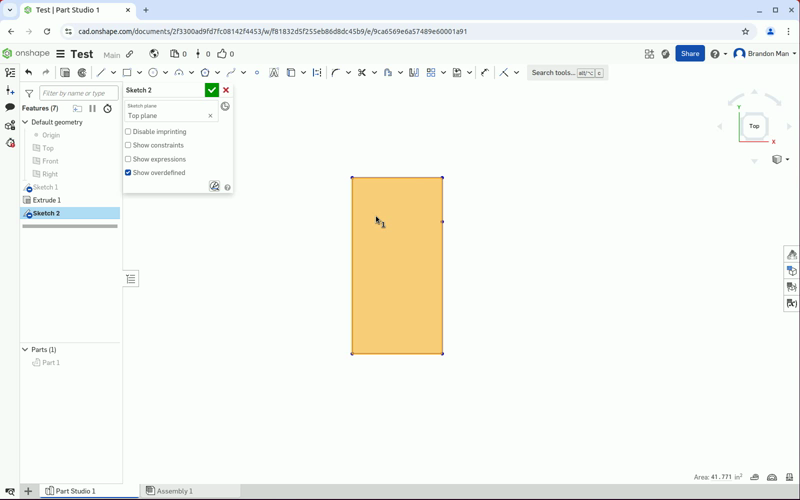
scroll(-6)
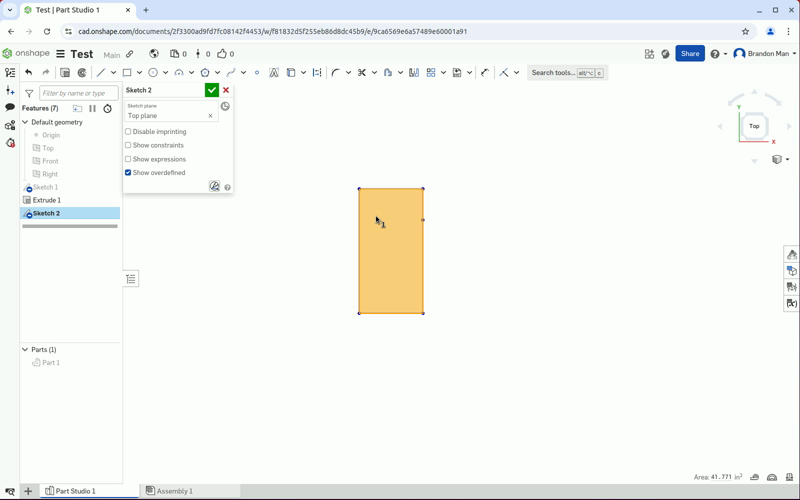
scroll(-6)
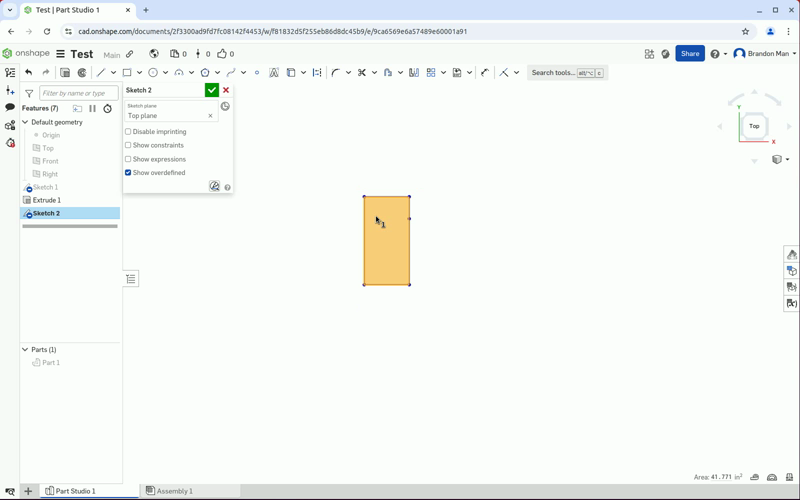
scroll(-6)
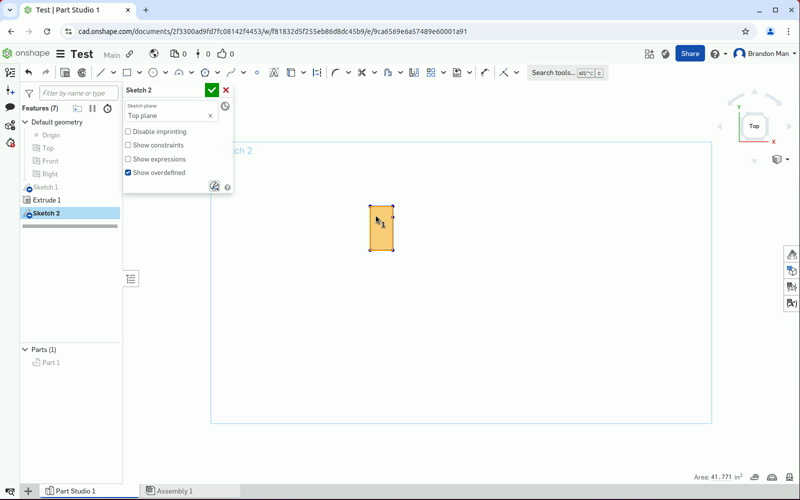
mouse_move(73, 352)
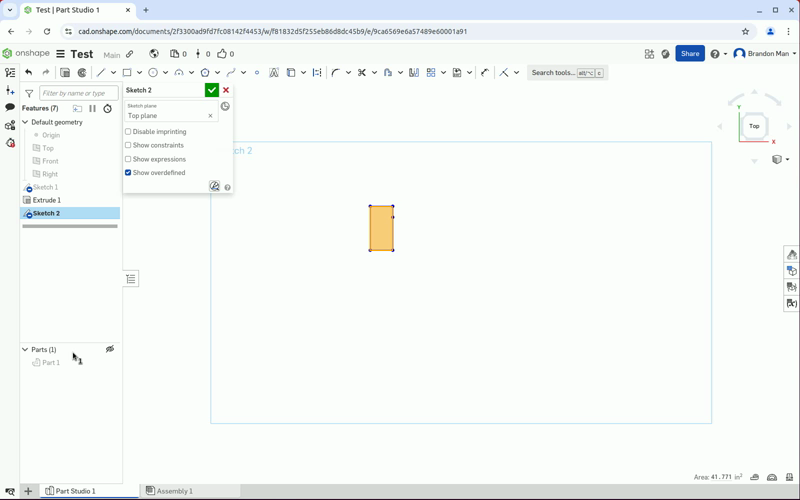
key(shift+y)
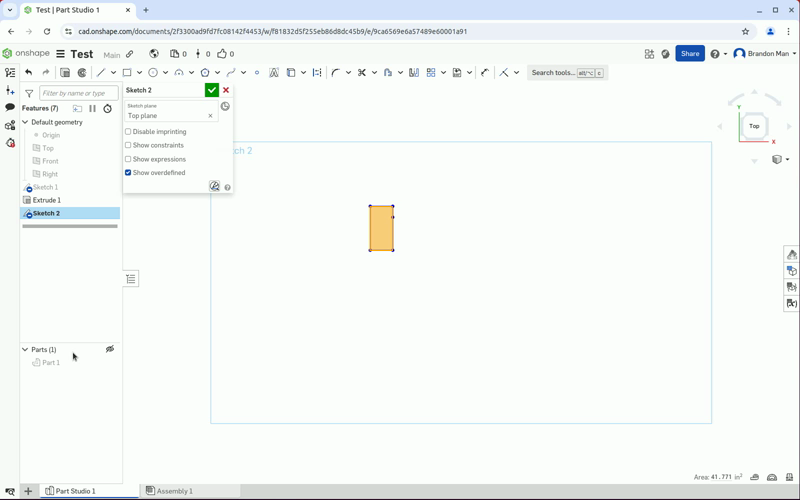
key(shift+e)
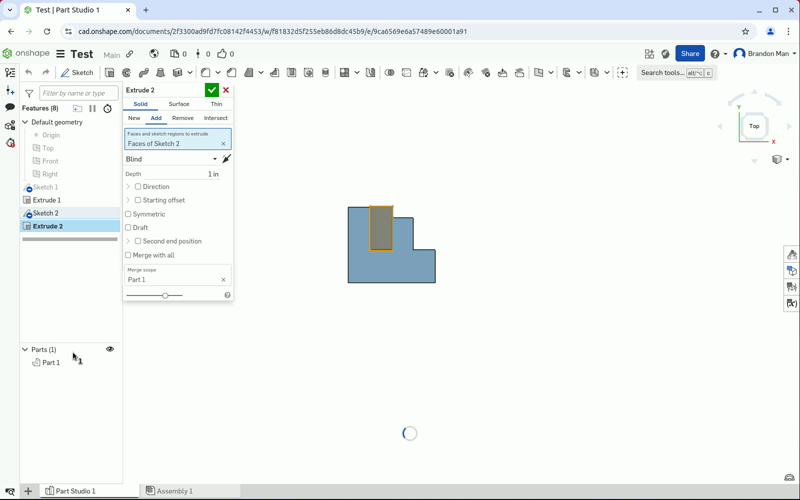
mouse_move(143, 106)
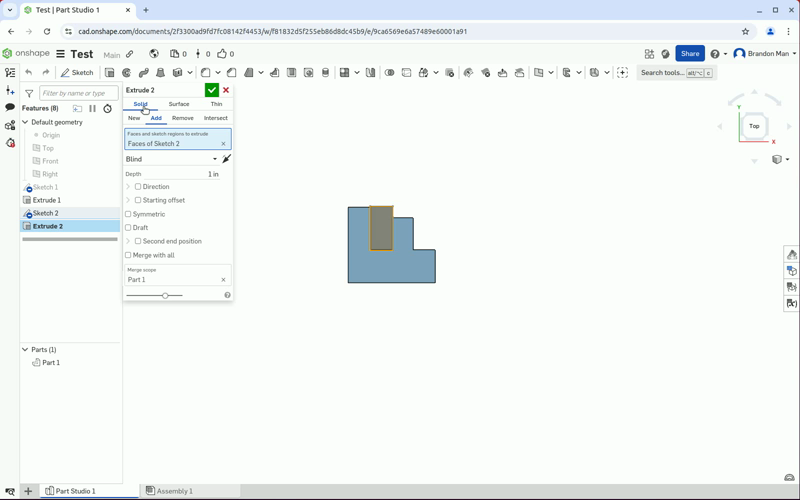
click(143, 106)
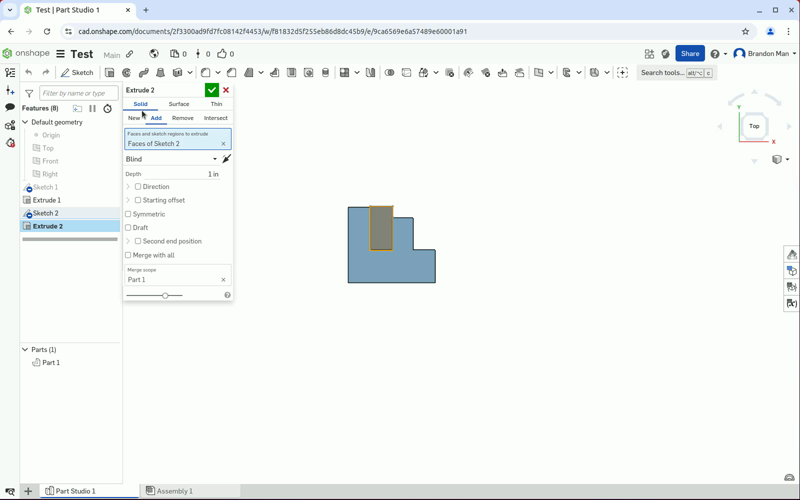
mouse_move(137, 120)
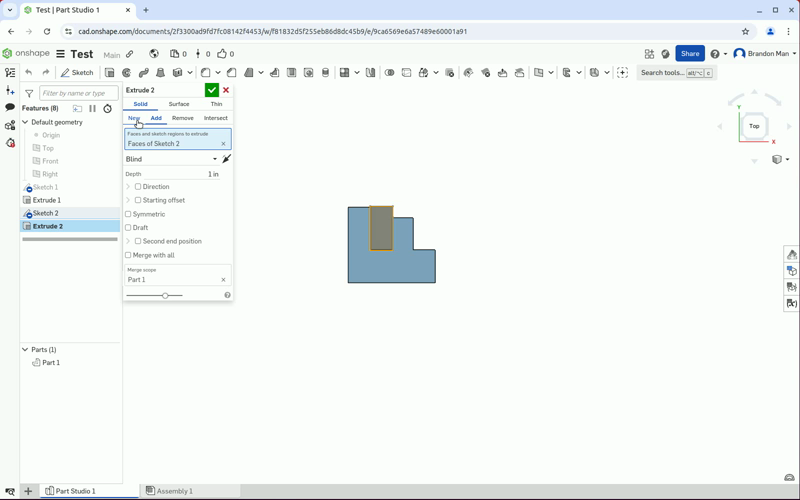
click(137, 120)
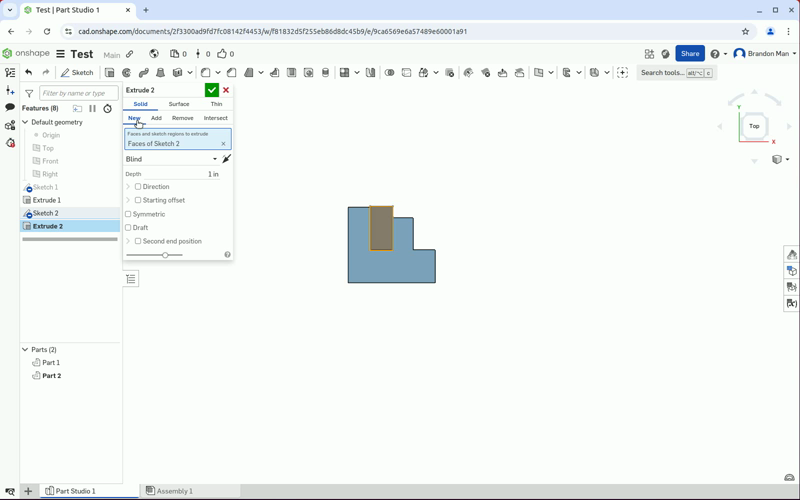
key(tab, 4)
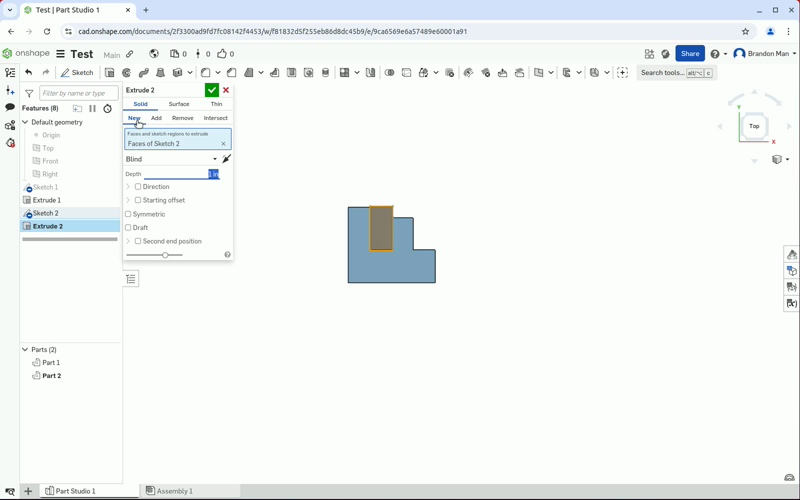
text(11.073)
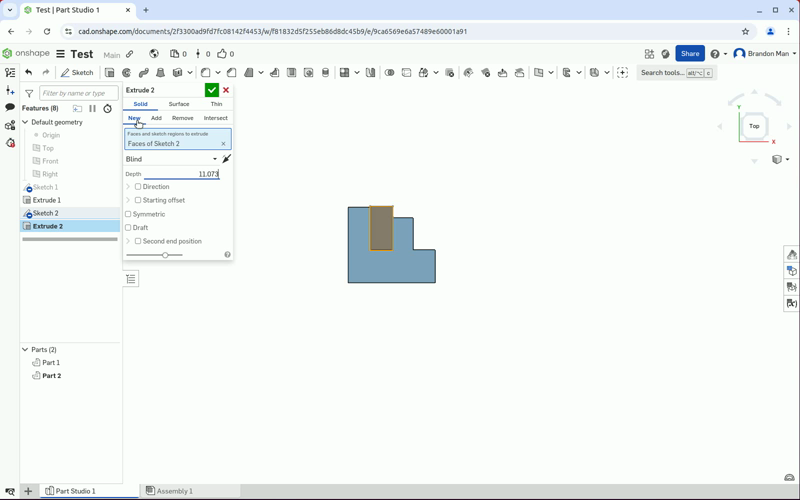
key(enter)
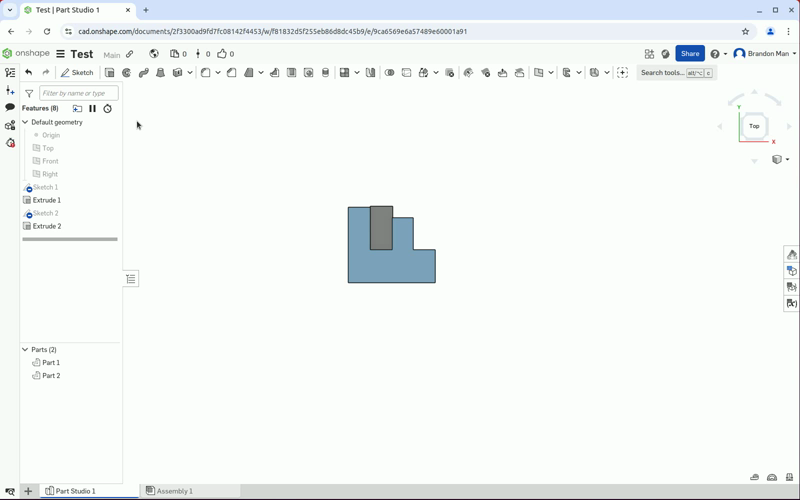
key(shift+h)
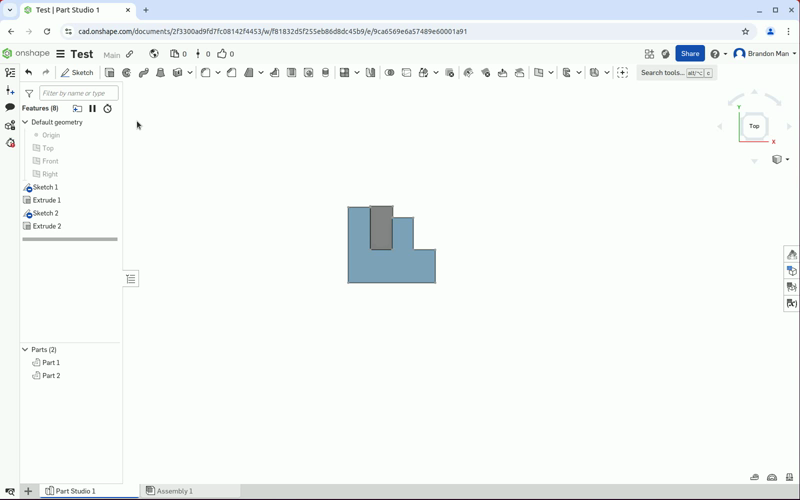
key(shift+h)
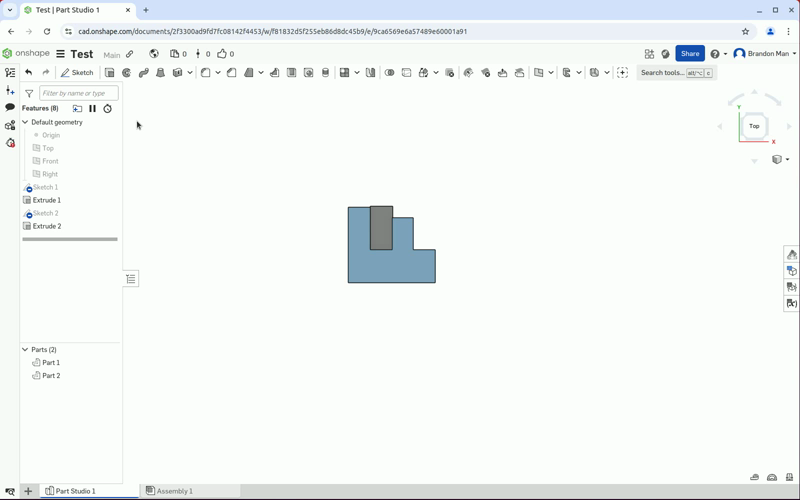
mouse_move(73, 189)
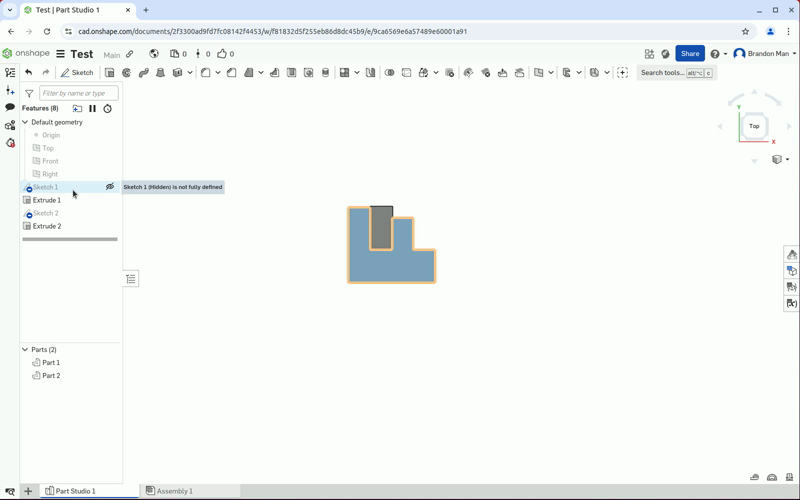
click(73, 189)
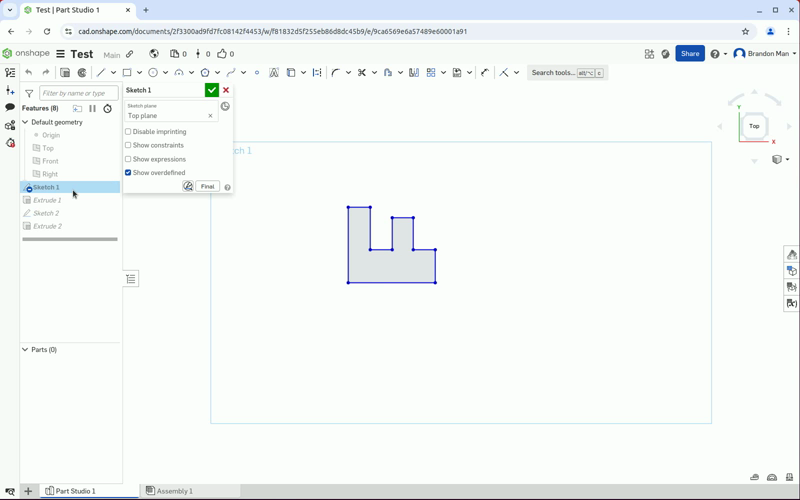
mouse_move(229, 92)
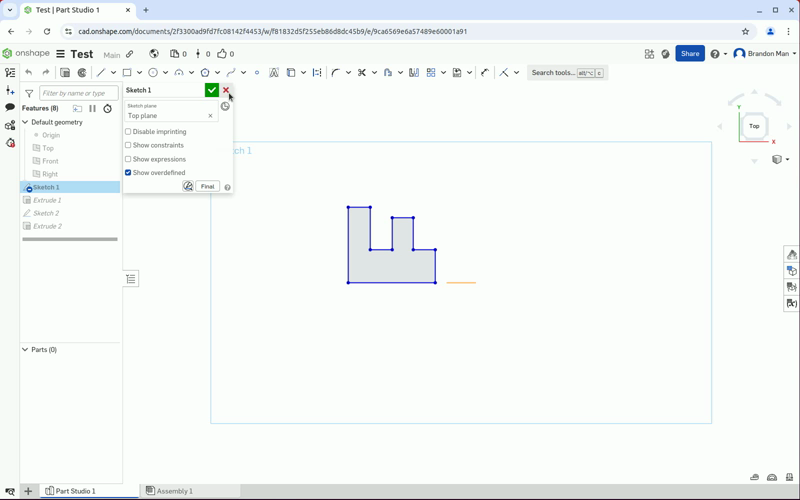
click(229, 92)
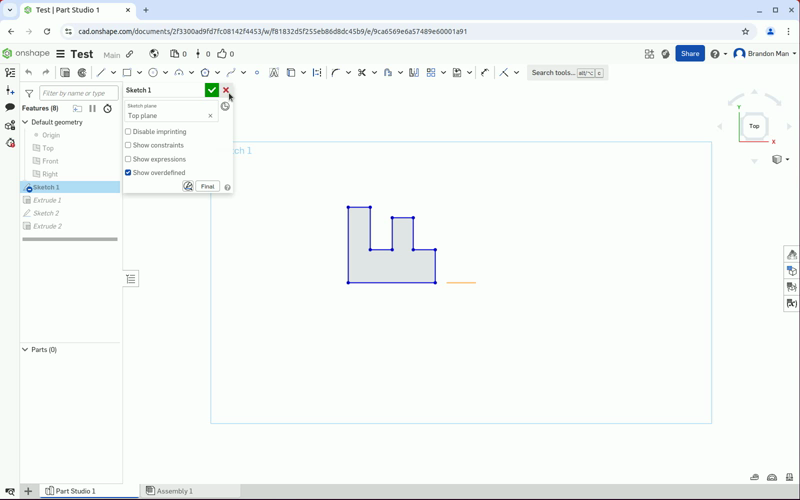
key(shift+s)
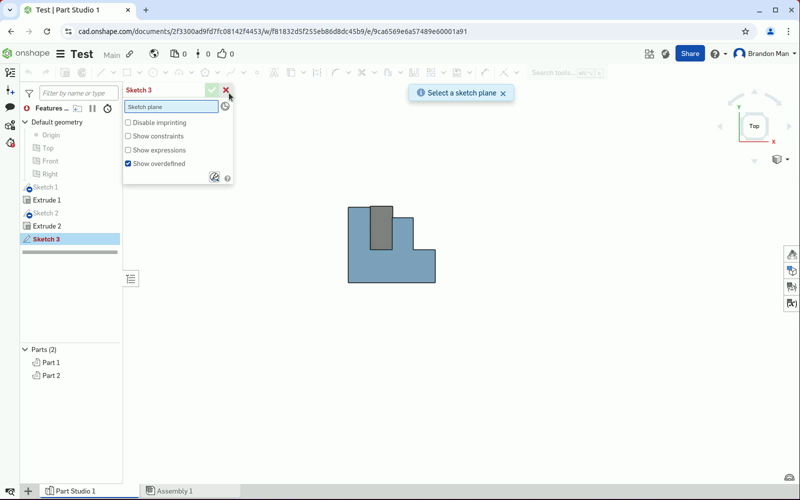
mouse_move(73, 150)
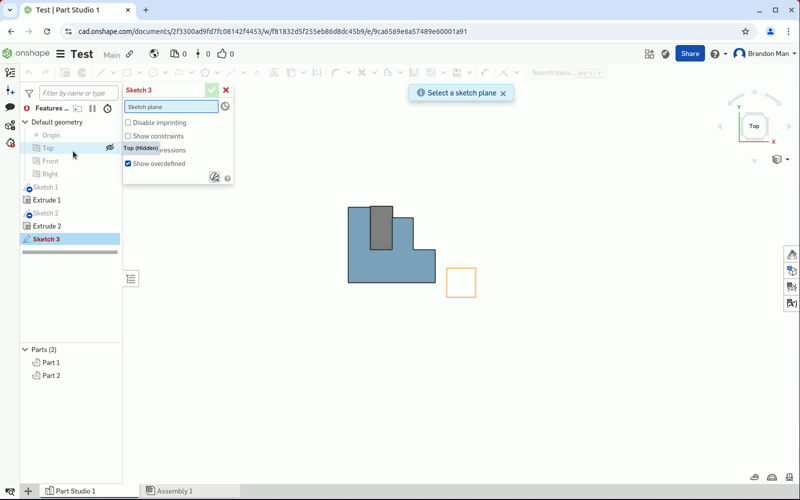
click(73, 150)
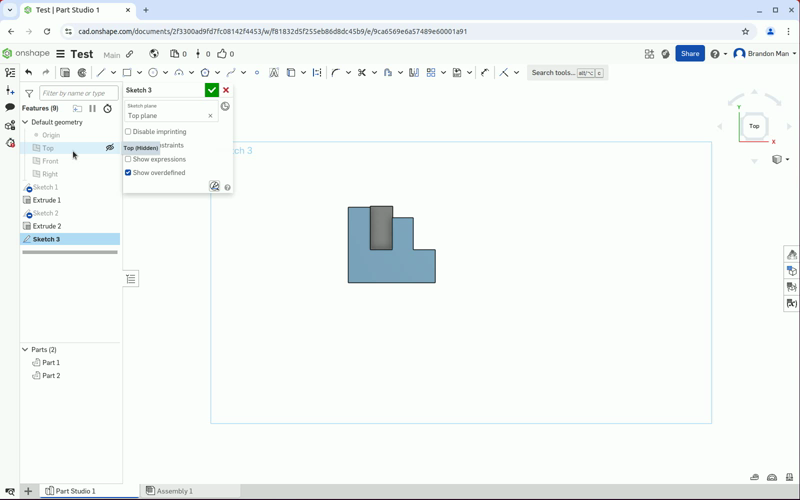
mouse_move(73, 352)
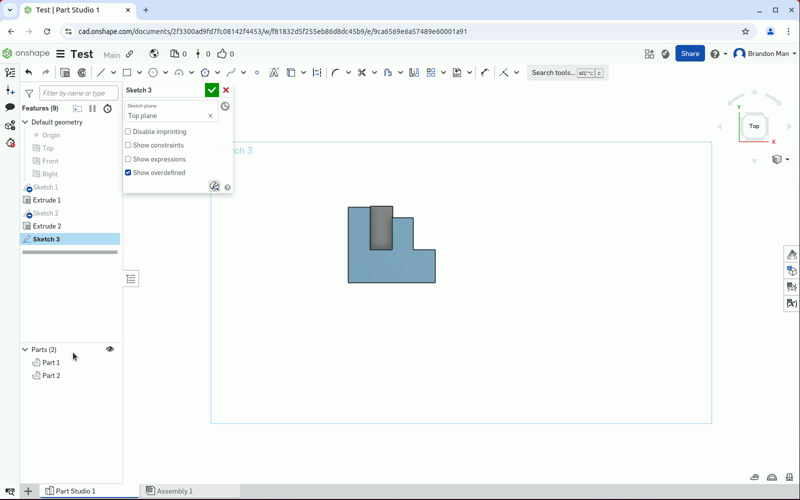
key(y)
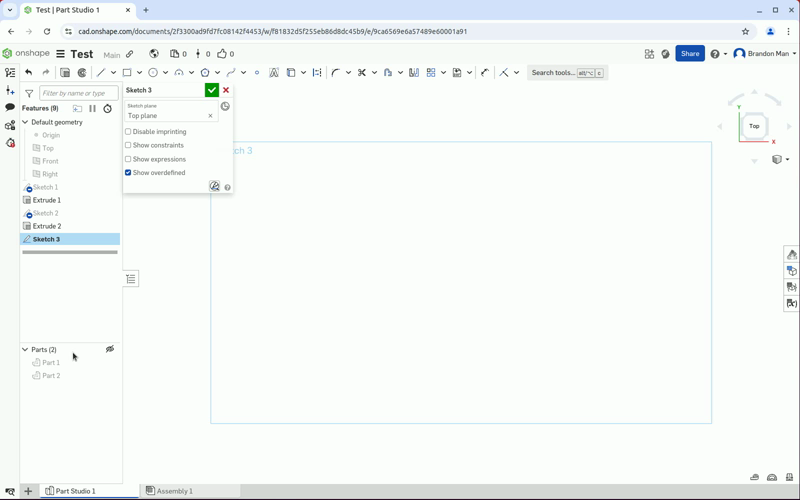
key(l)
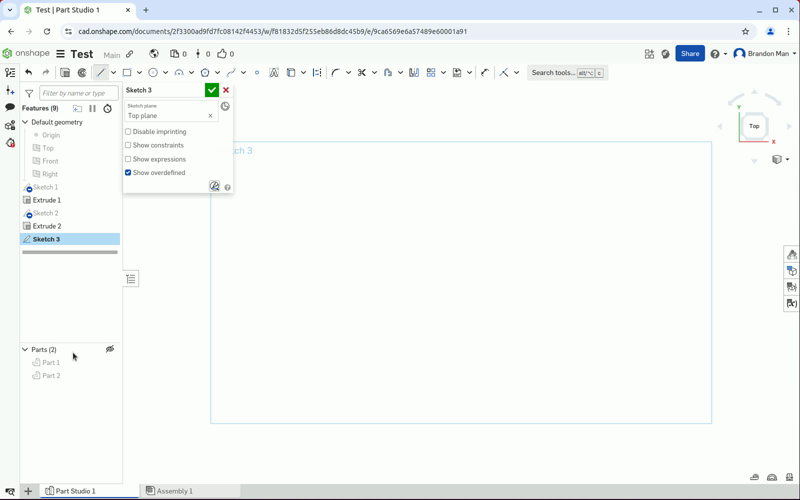
key_down(shift)
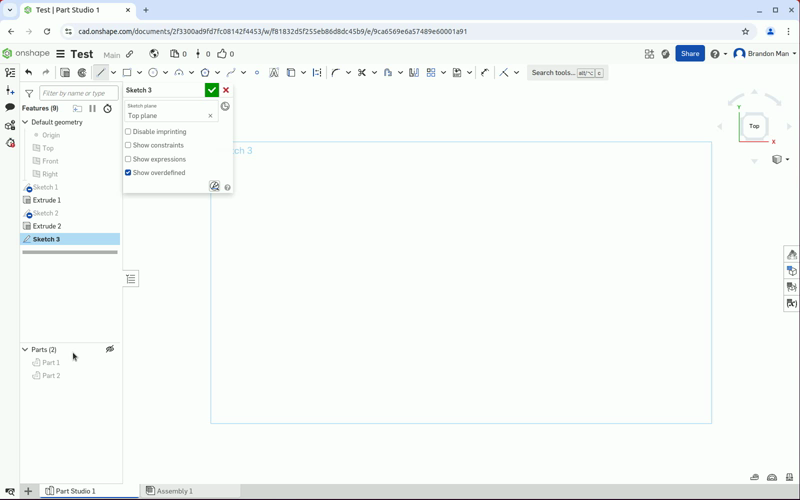
mouse_move(391, 217)
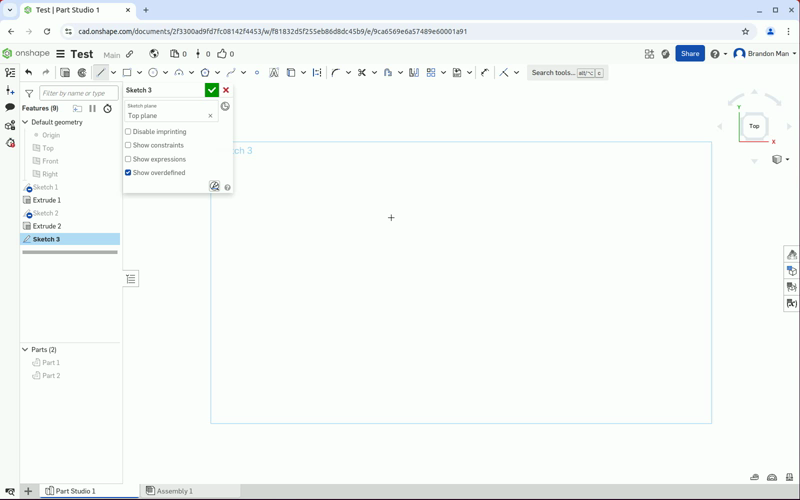
click(391, 217)
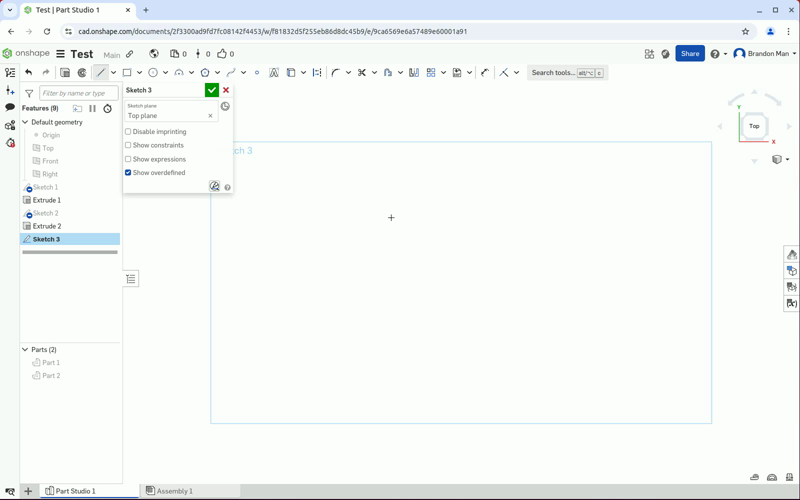
key_up(shift)
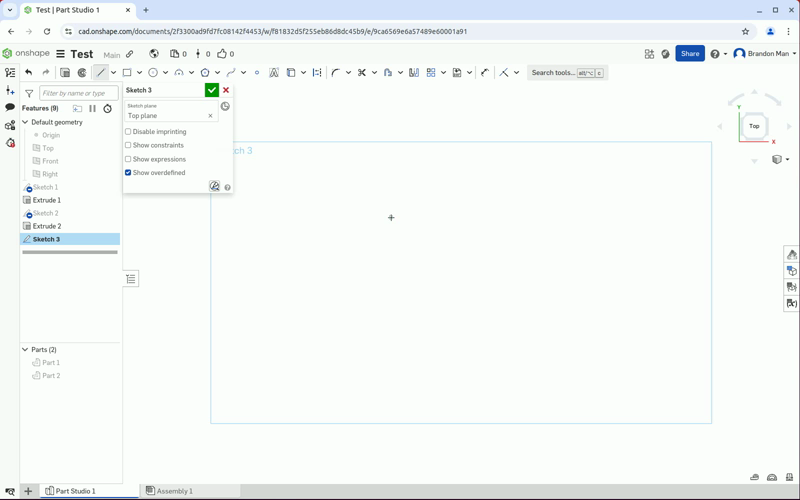
key_down(shift)
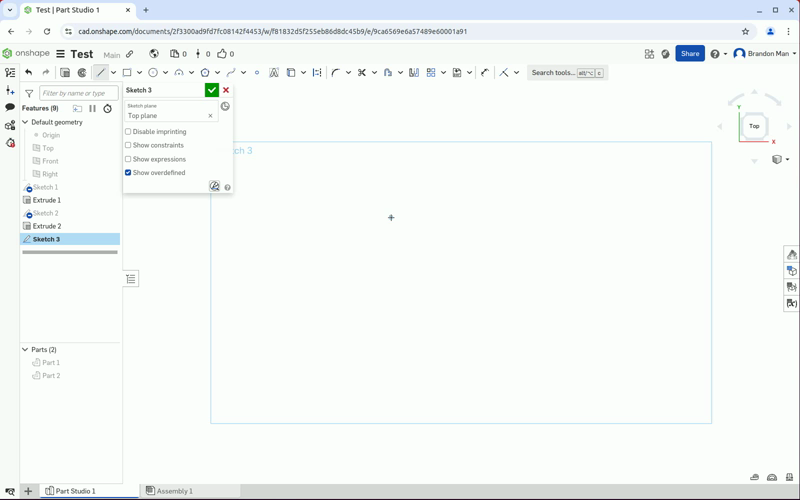
mouse_move(421, 217)
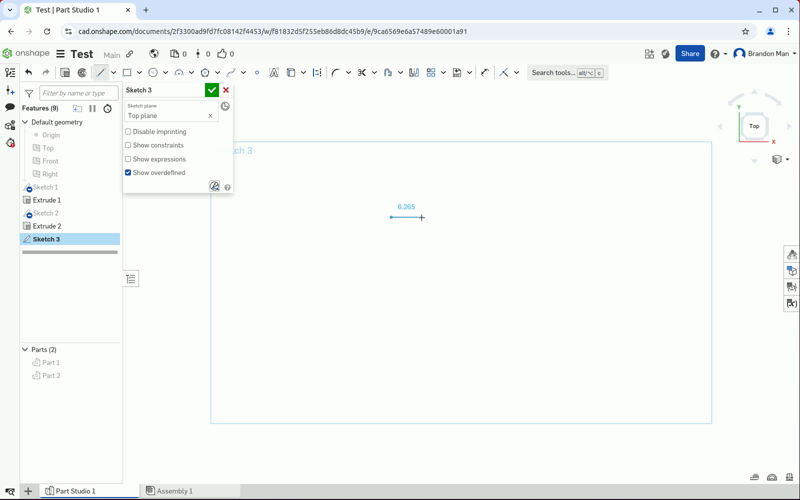
mouse_move(413, 217)
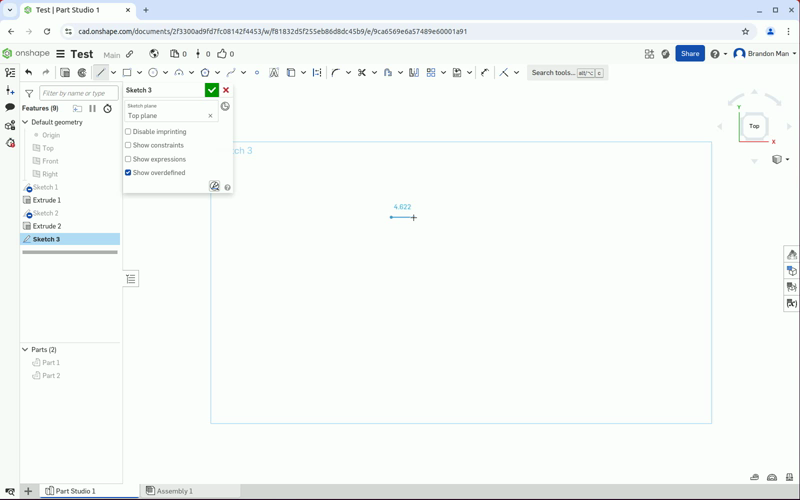
click(413, 217)
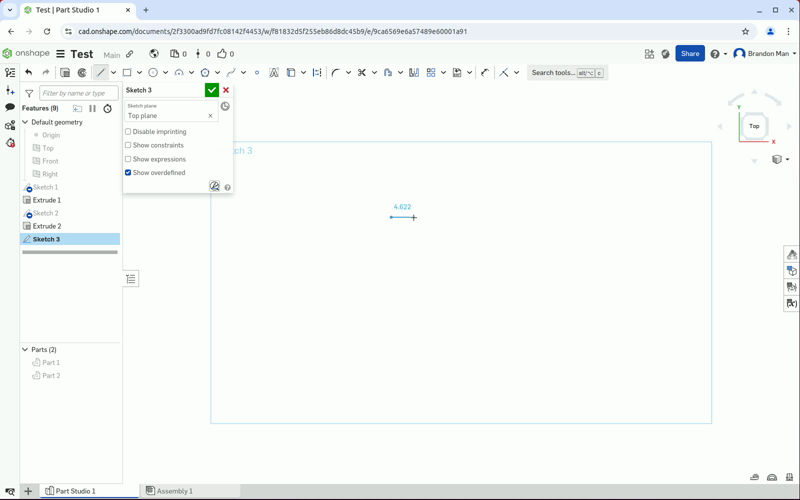
key_up(shift)
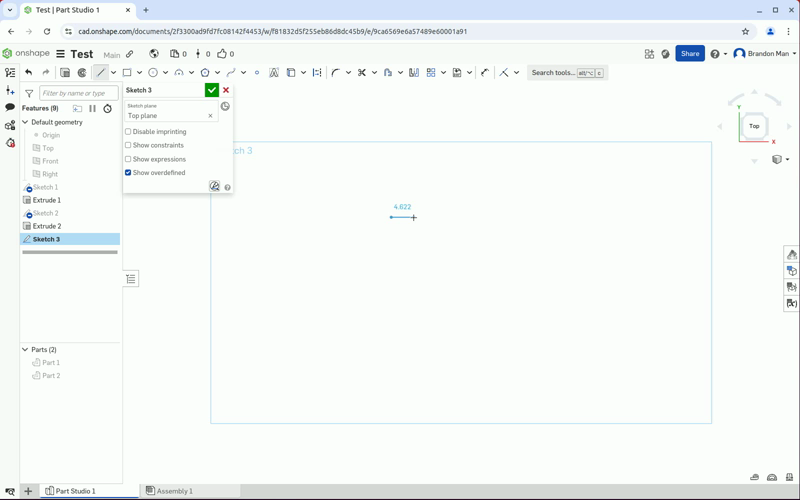
key_down(shift)
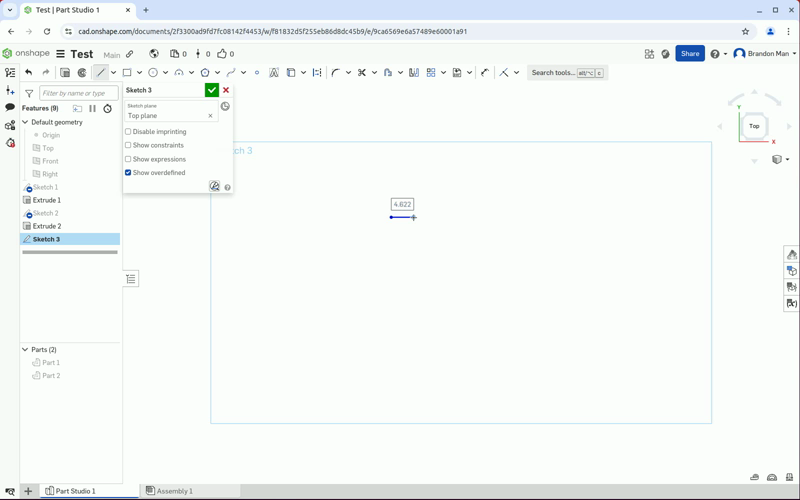
mouse_move(444, 217)
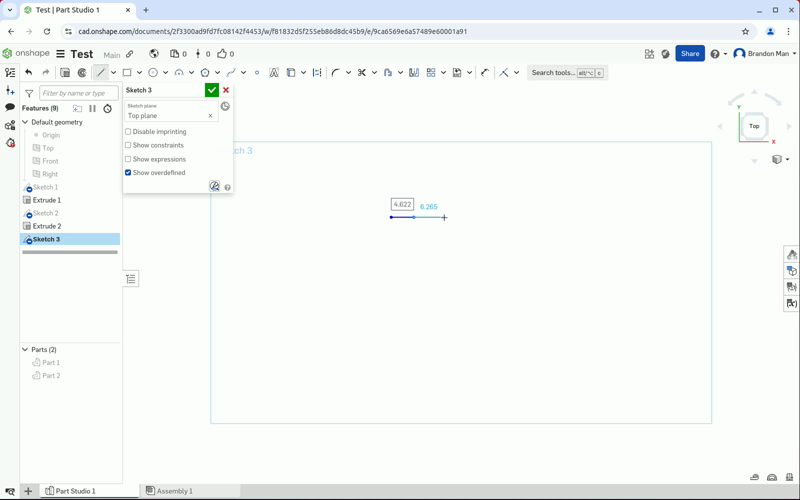
mouse_move(435, 217)
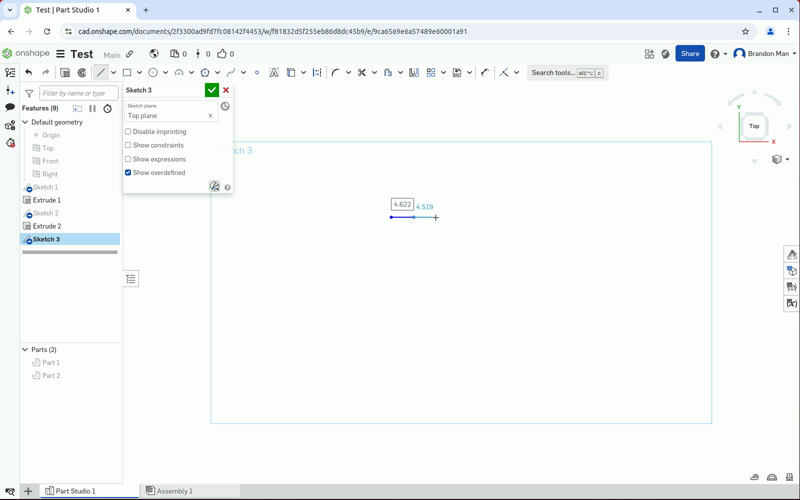
click(435, 217)
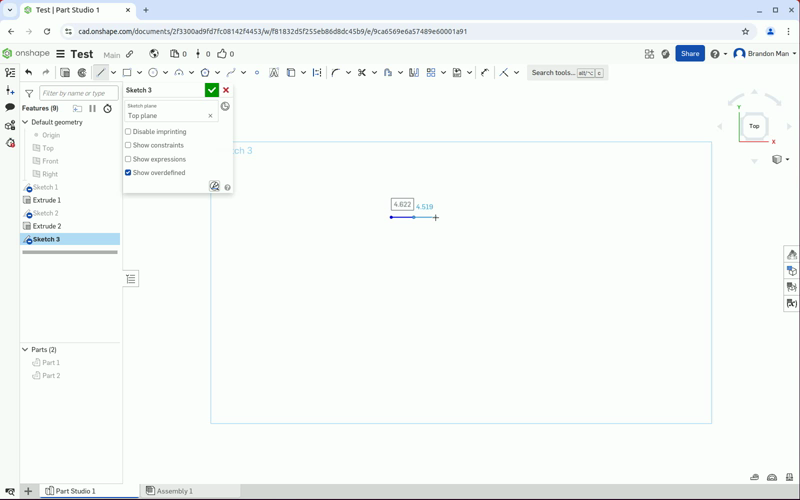
key_up(shift)
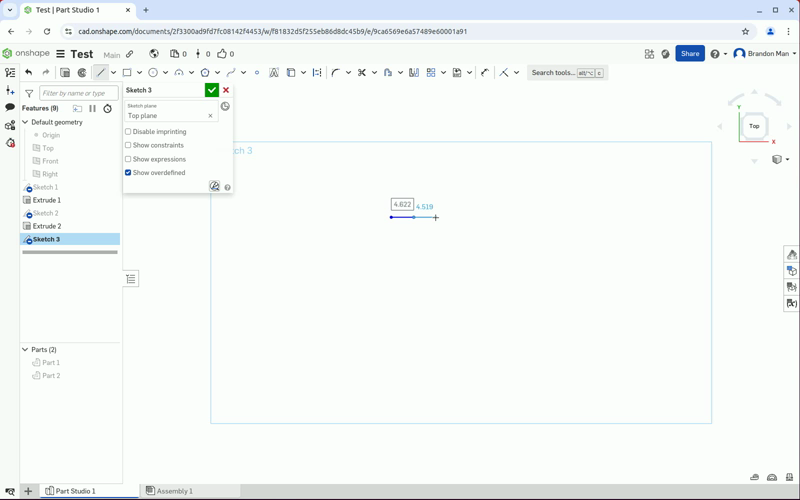
key_down(shift)
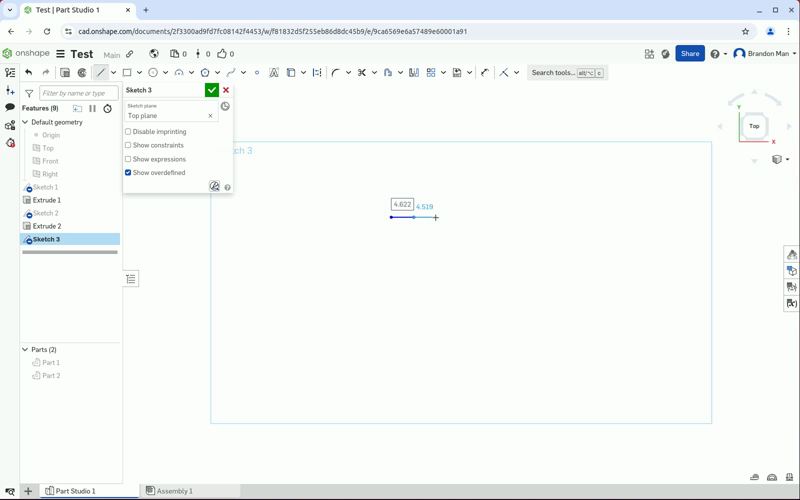
mouse_move(465, 217)
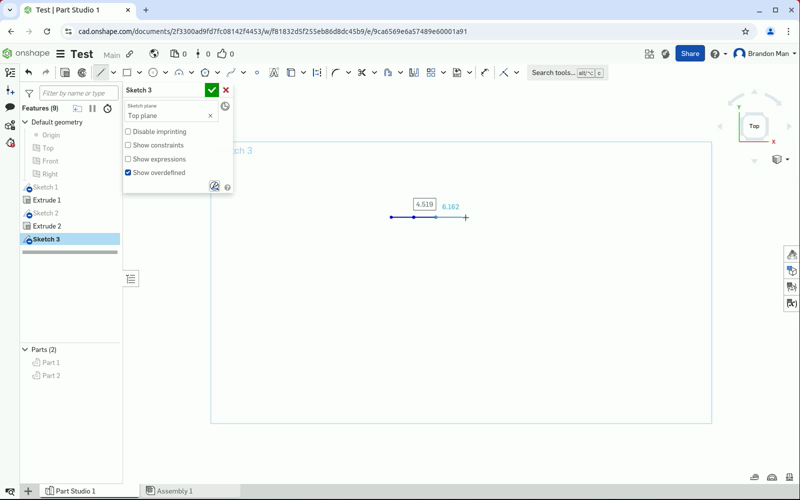
mouse_move(435, 173)
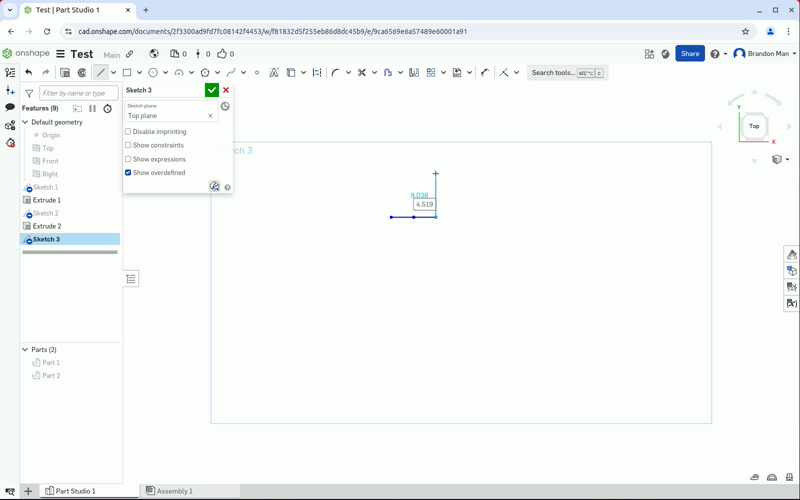
click(435, 173)
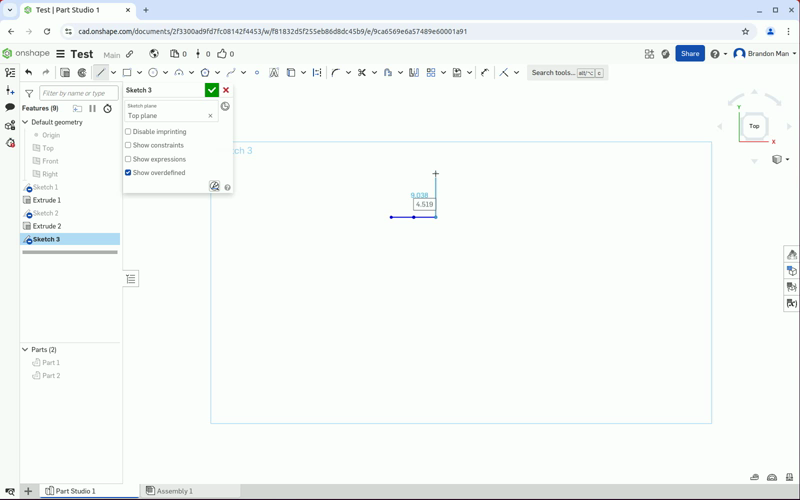
key_up(shift)
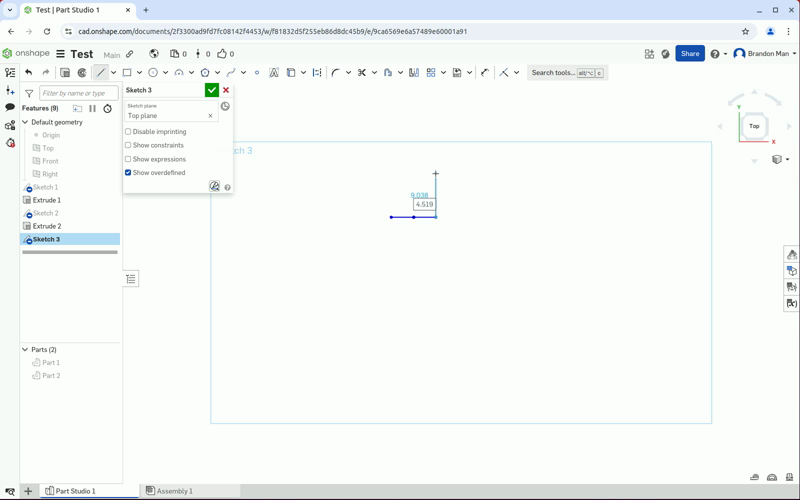
key_down(shift)
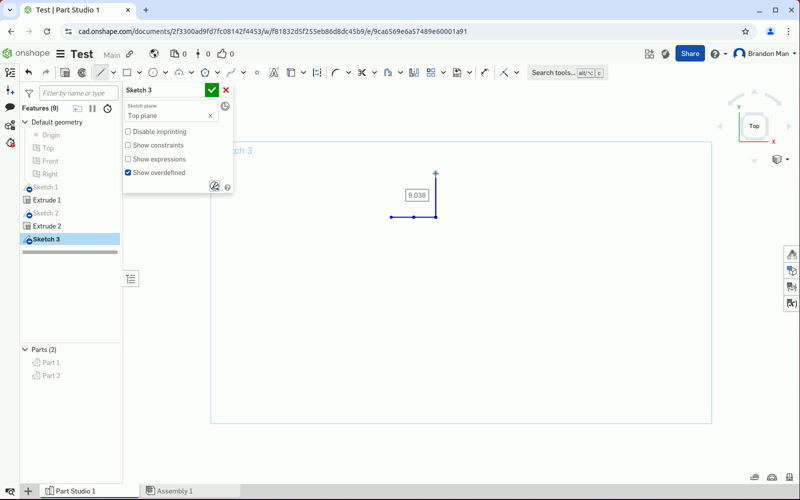
mouse_move(465, 173)
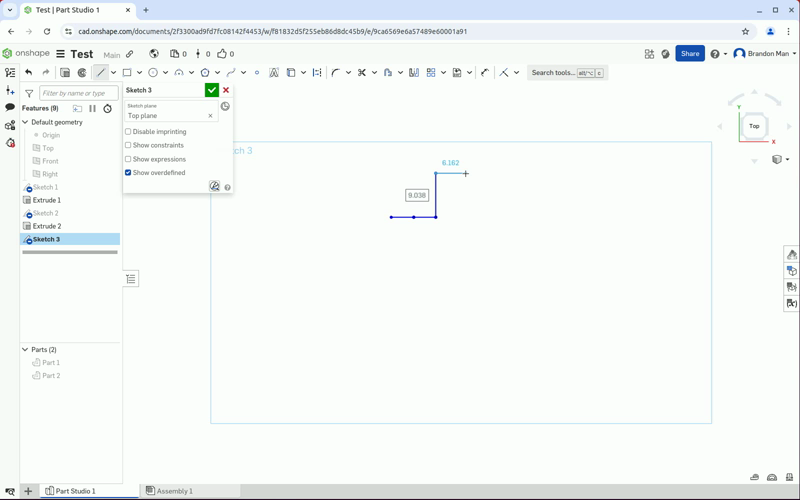
mouse_move(391, 173)
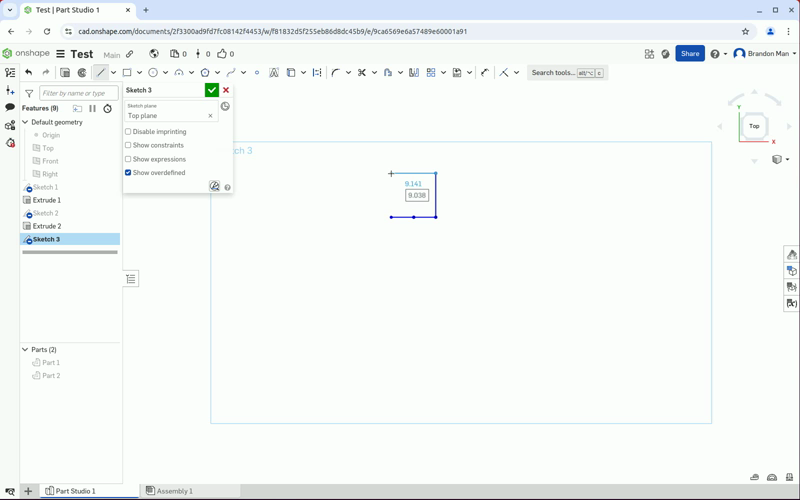
click(391, 173)
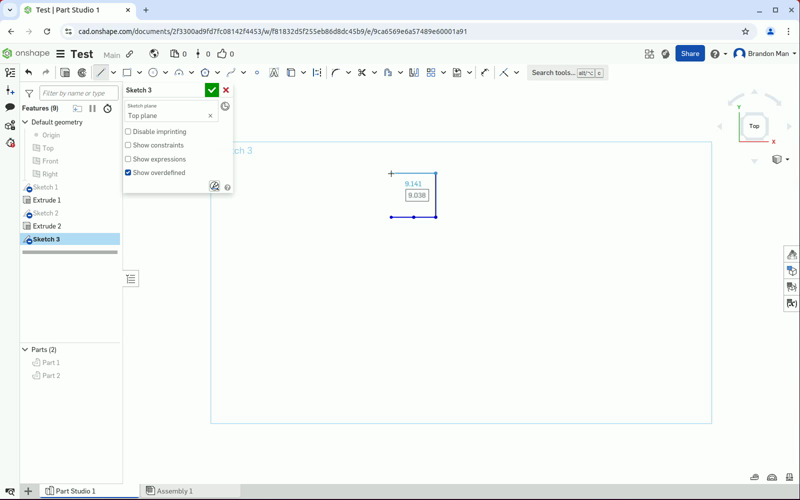
key_up(shift)
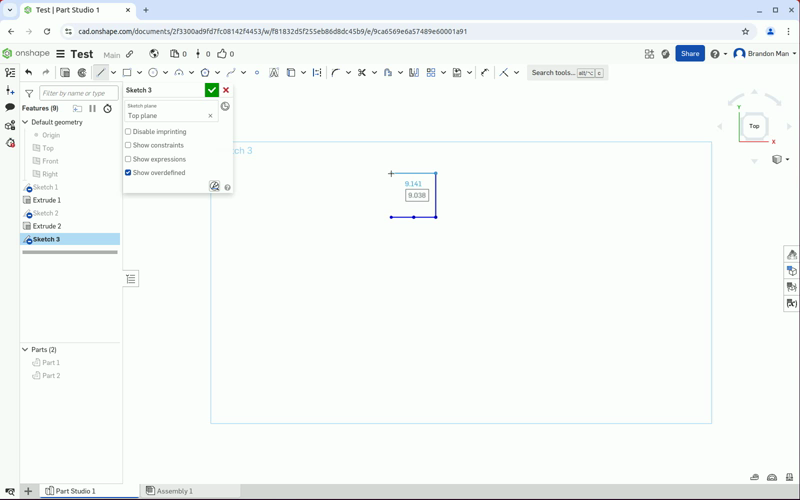
key_down(shift)
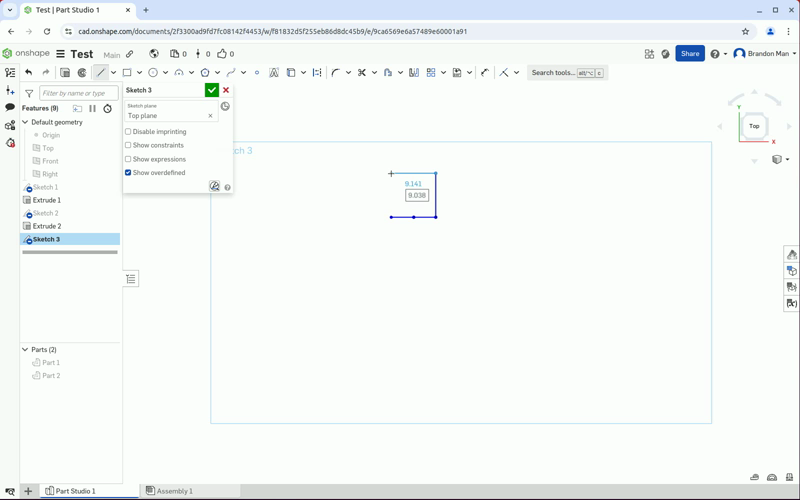
mouse_move(421, 173)
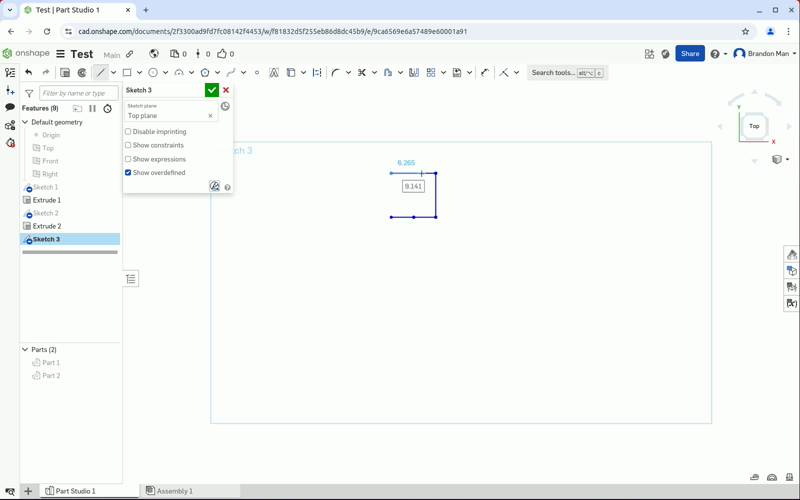
mouse_move(391, 206)
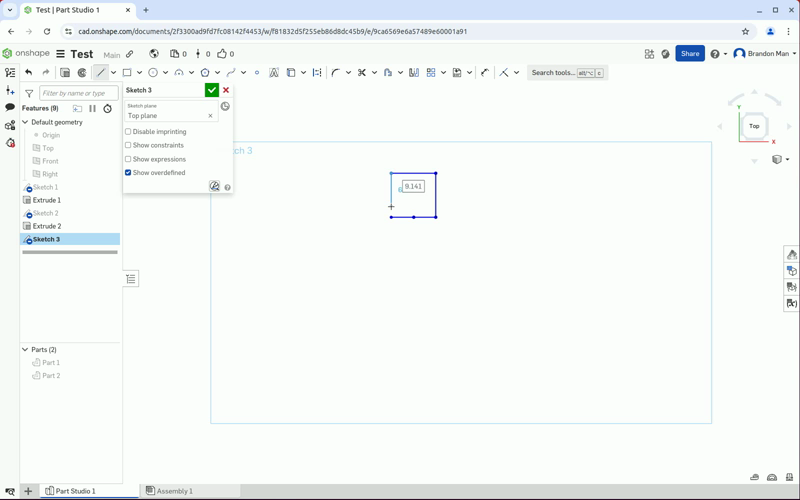
click(391, 206)
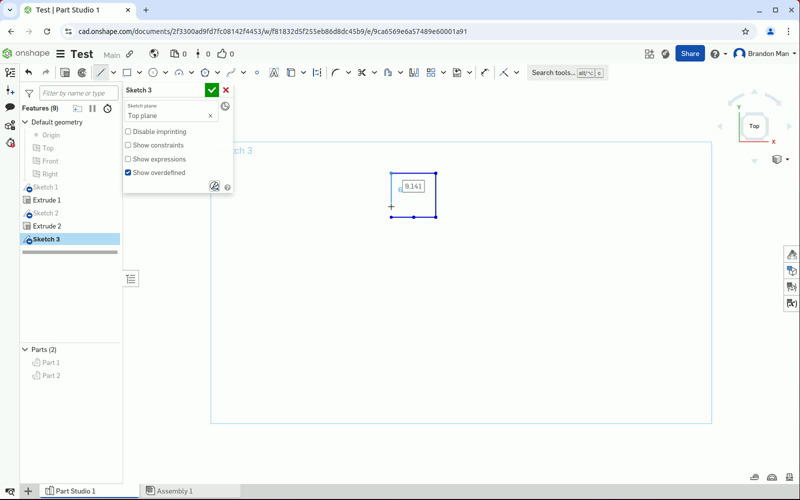
key_up(shift)
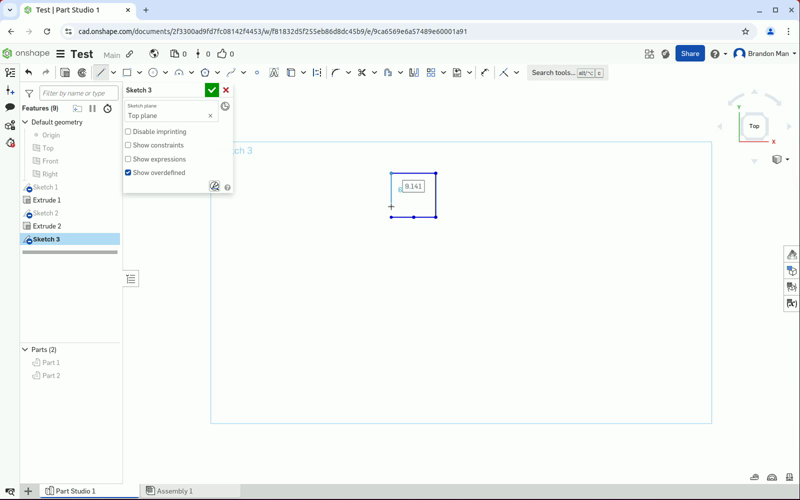
mouse_move(421, 206)
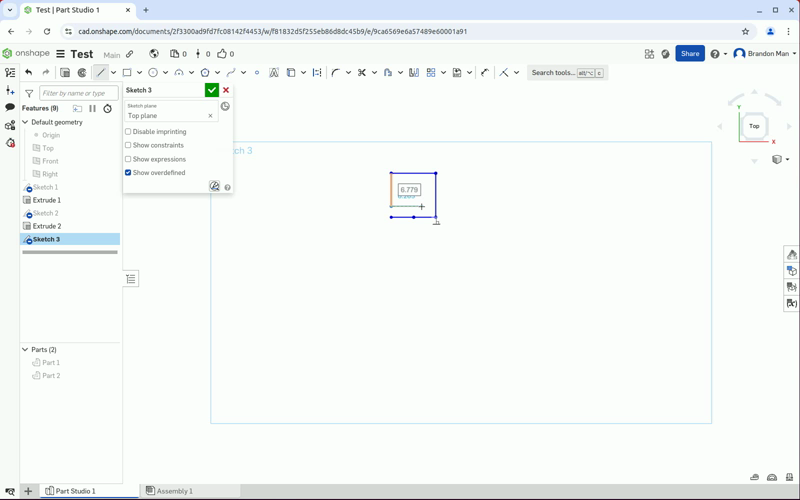
key_down(shift)
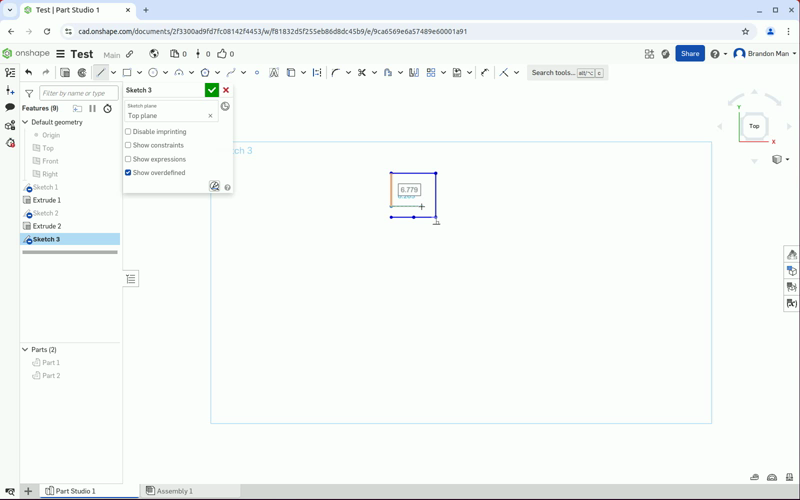
mouse_move(391, 217)
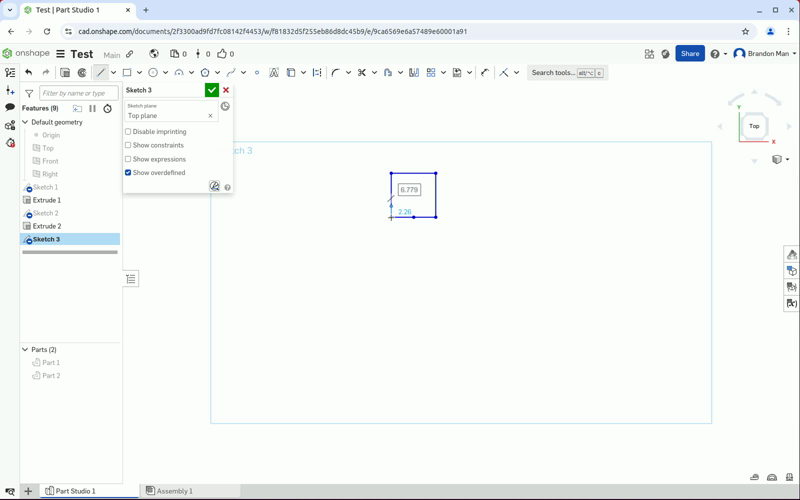
key_up(shift)
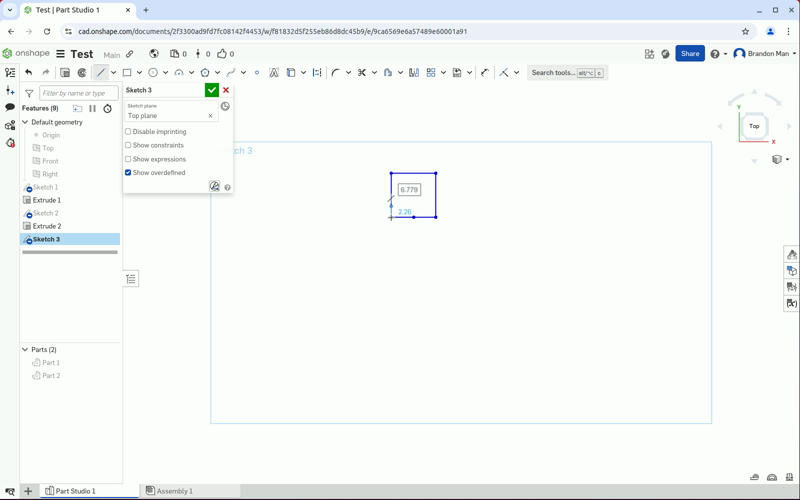
click(391, 217)
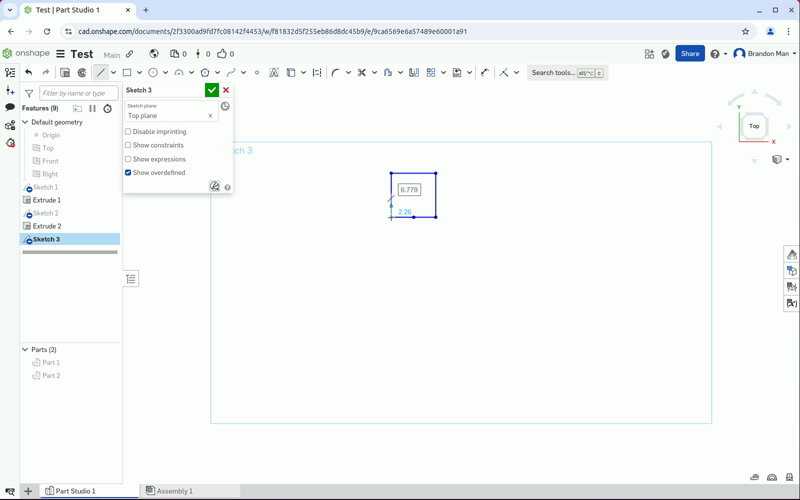
key(esc)
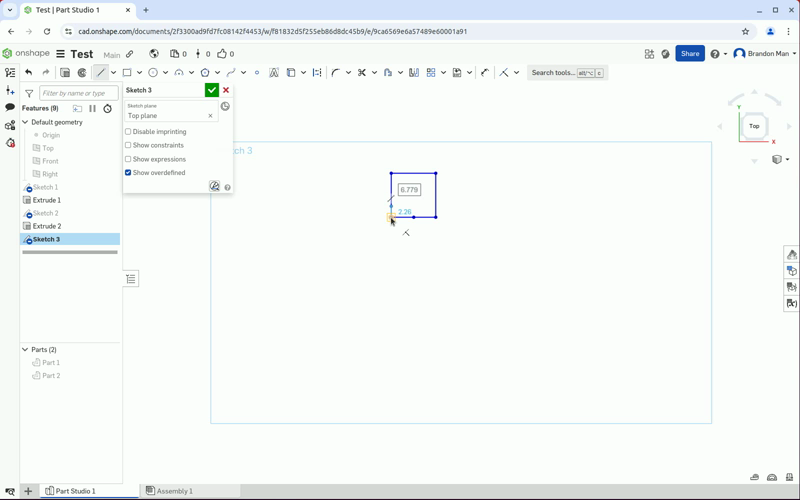
mouse_move(406, 189)
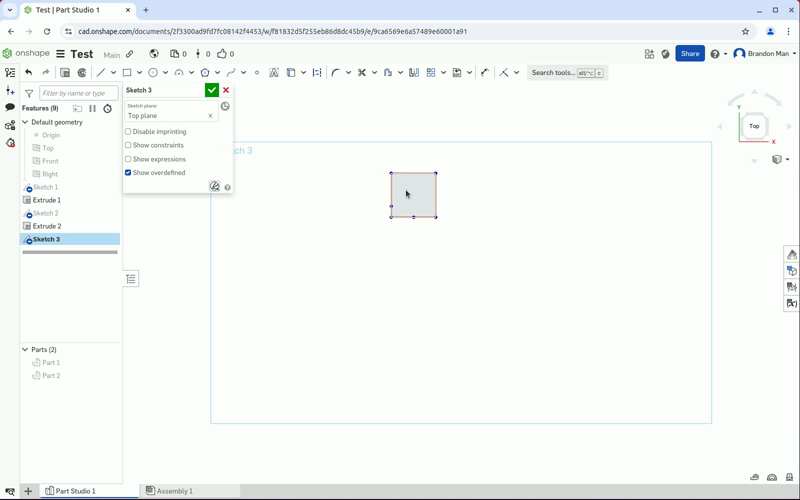
click(406, 189)
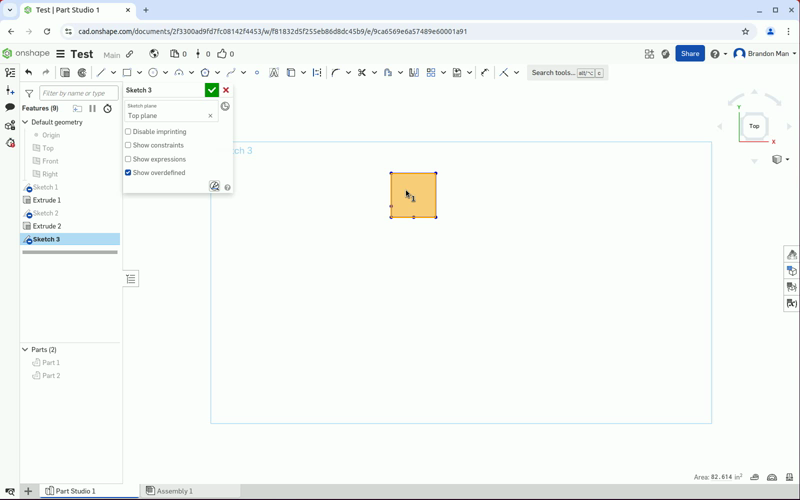
mouse_move(73, 352)
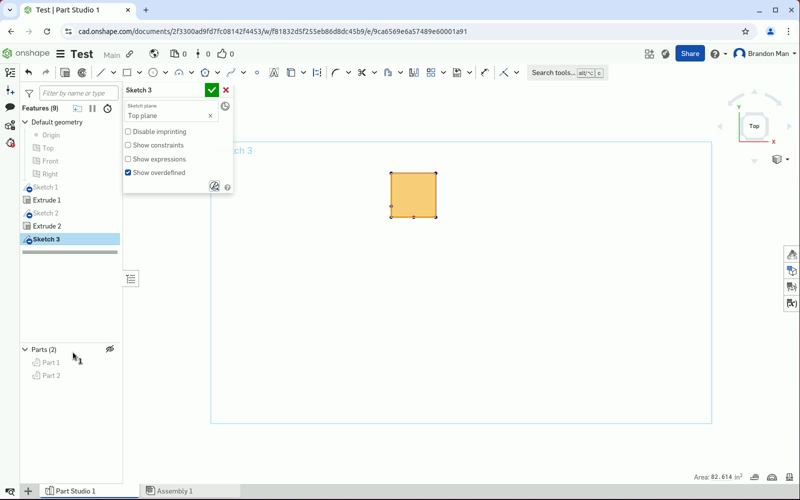
key(shift+y)
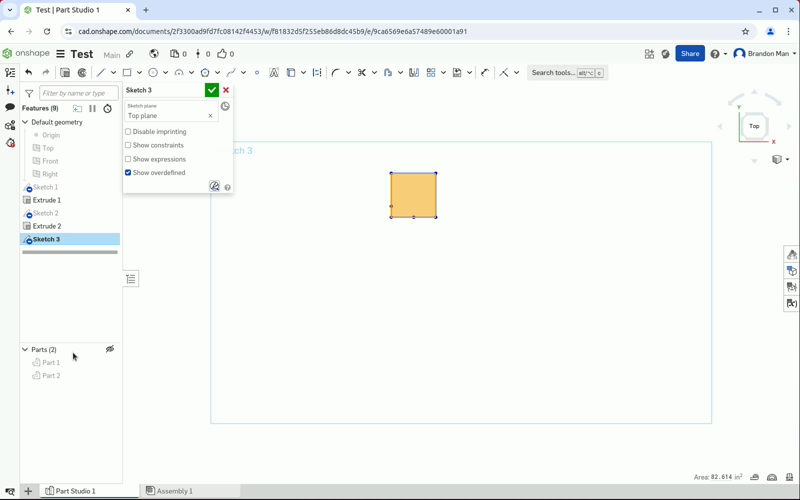
key(shift+e)
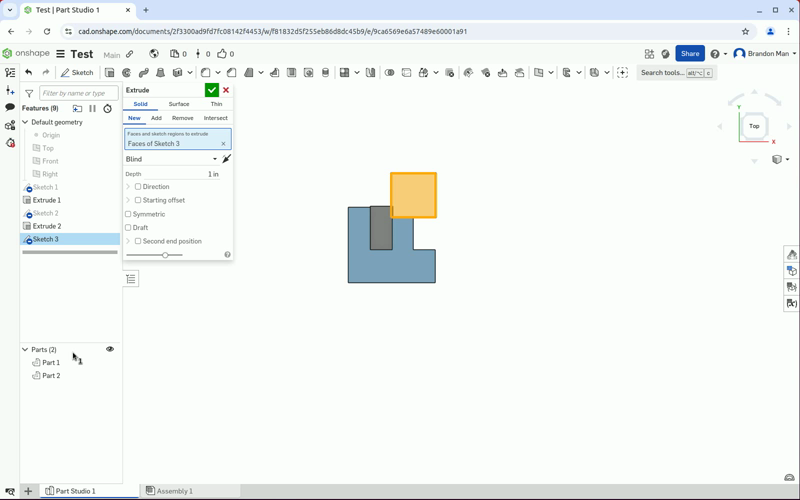
mouse_move(143, 106)
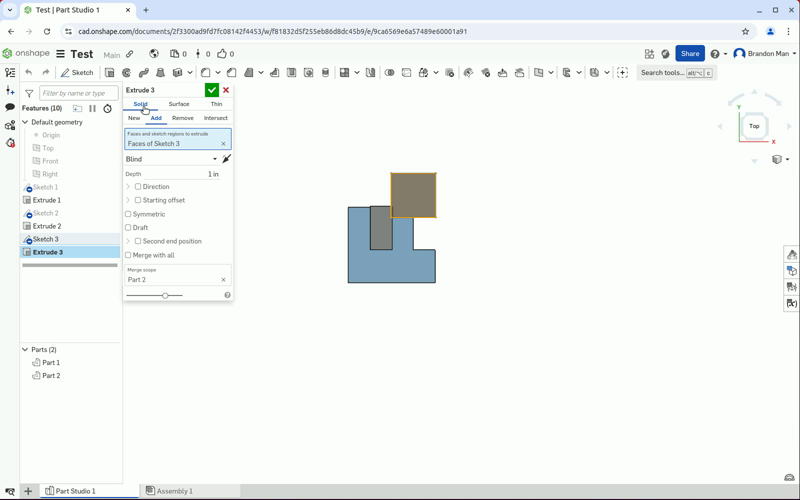
click(143, 106)
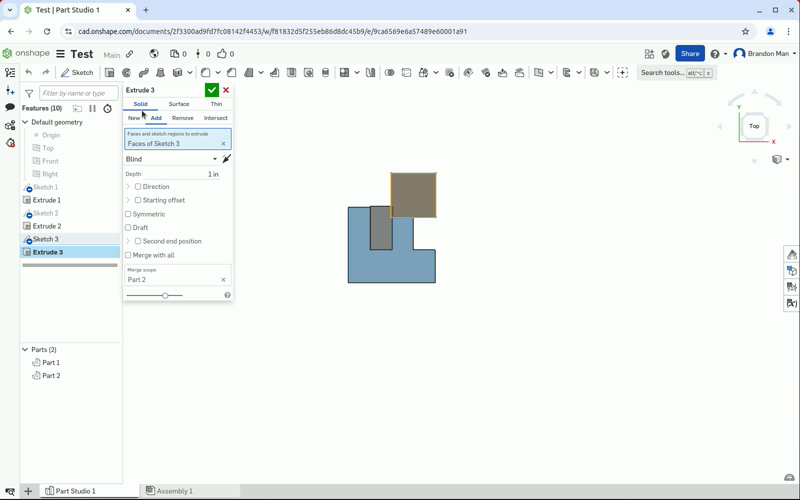
mouse_move(137, 120)
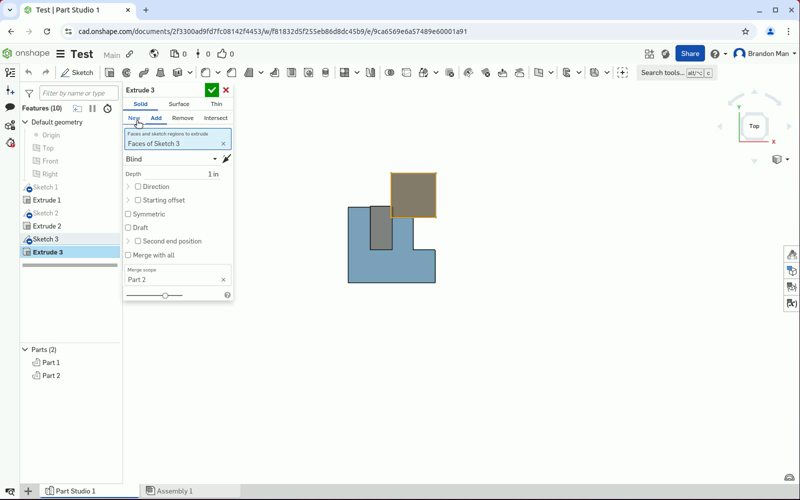
click(137, 120)
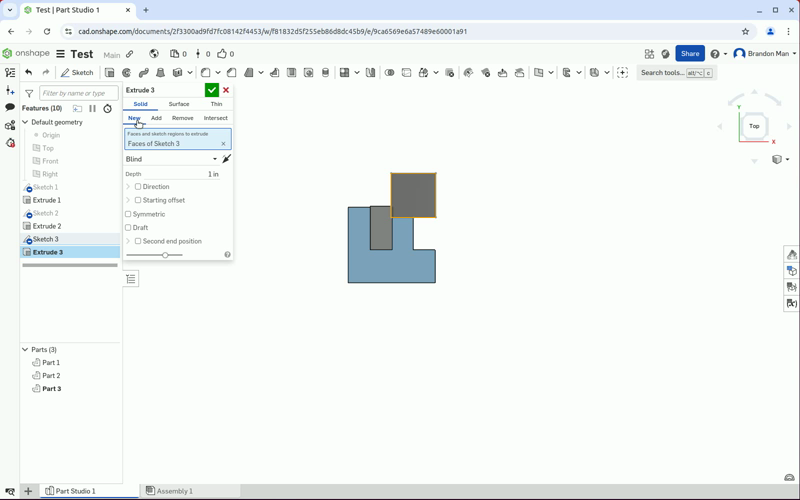
key(tab, 4)
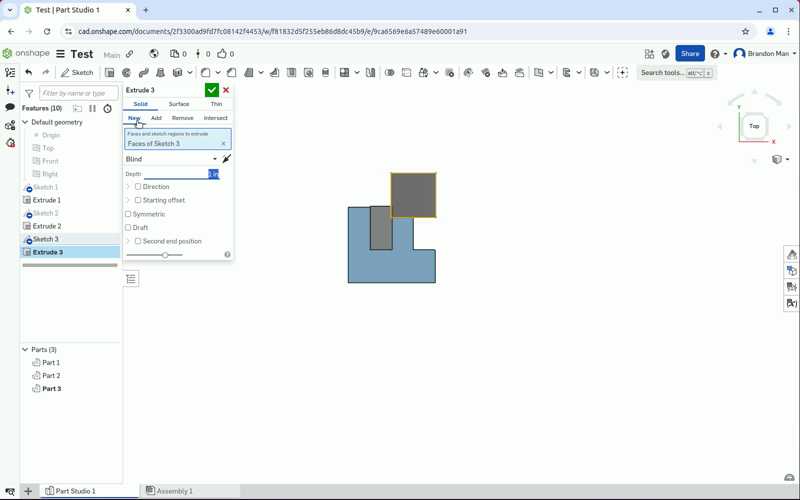
text(5.536)
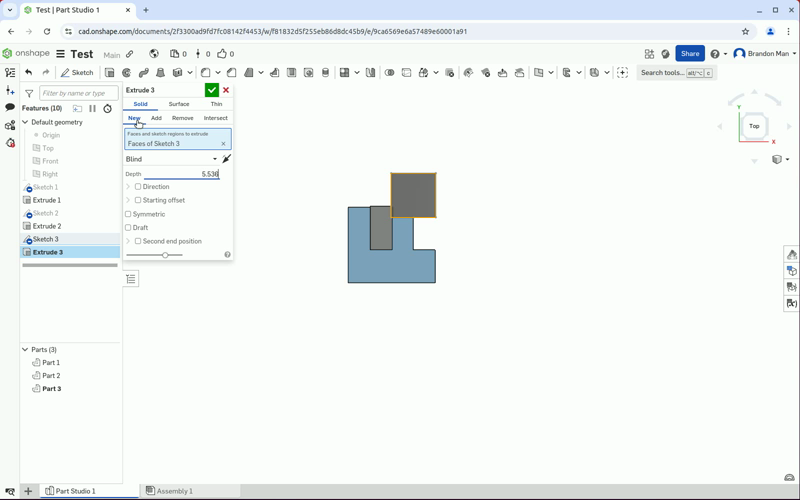
key(enter)
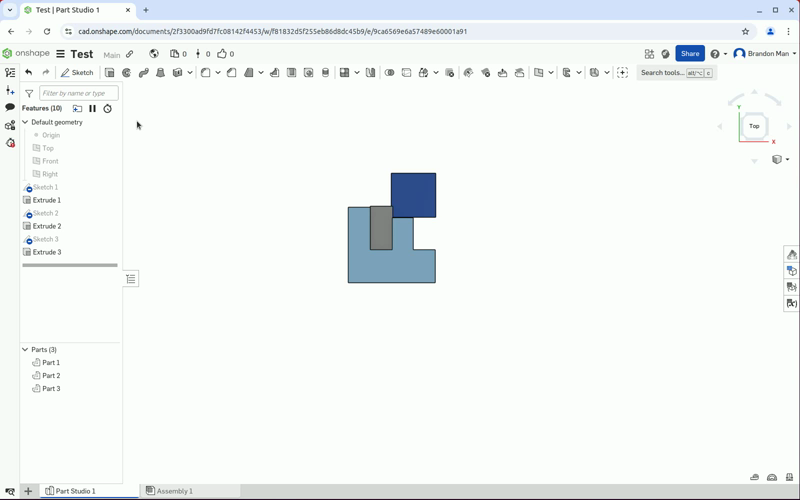
key(shift+h)
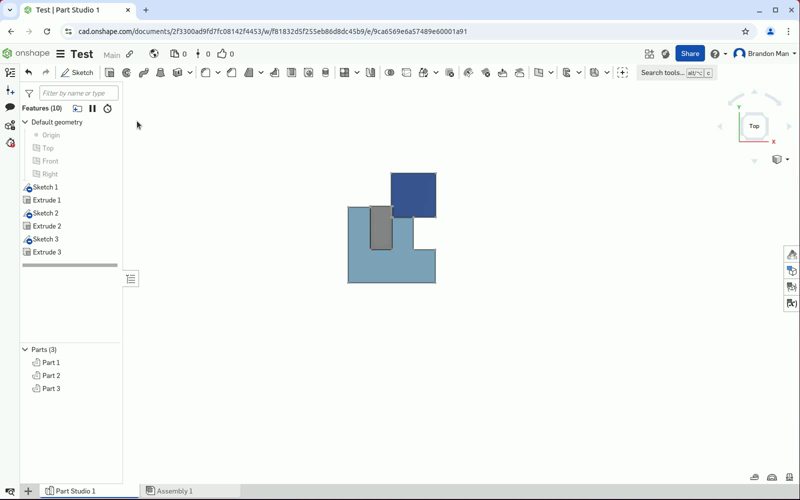
key(shift+h)
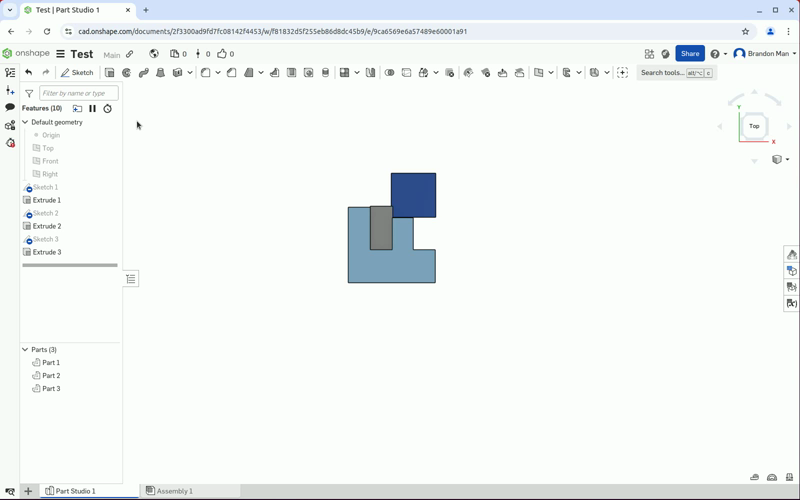
mouse_move(73, 189)
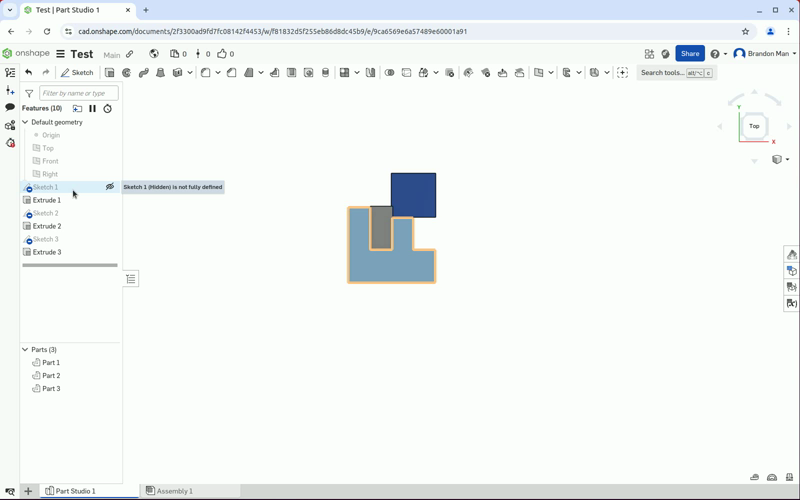
click(73, 189)
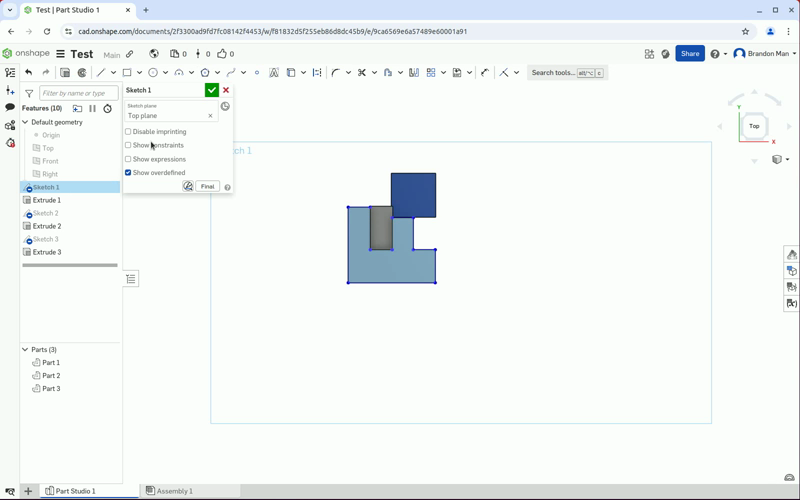
mouse_move(229, 92)
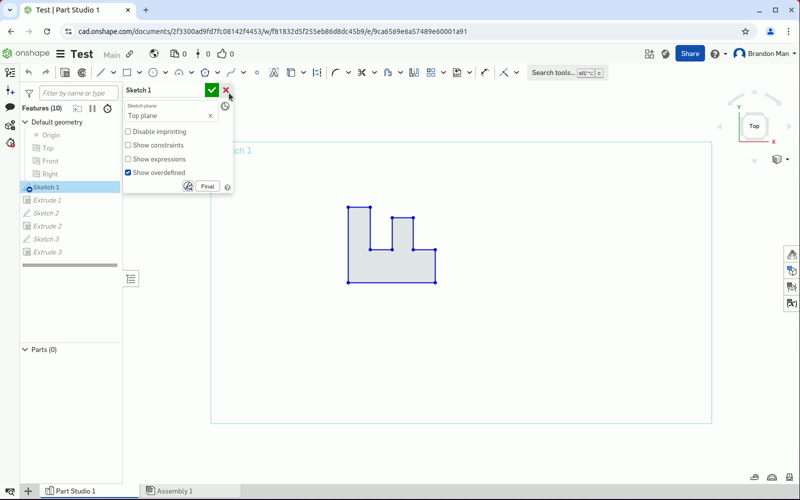
click(229, 92)
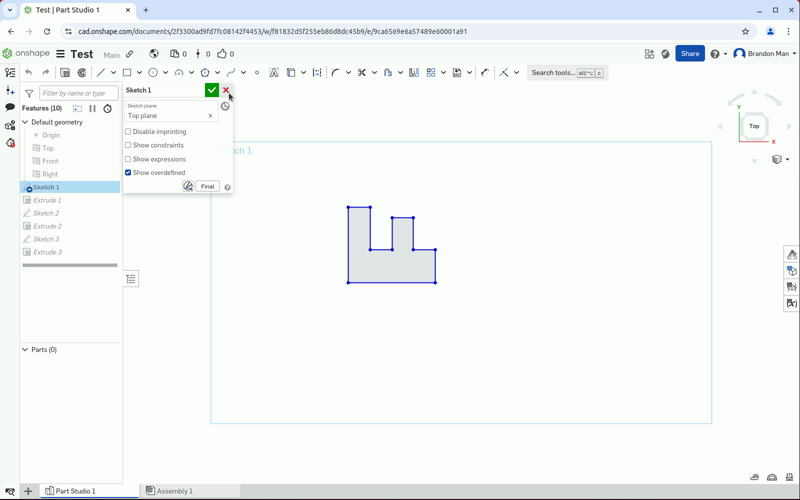
key(shift+s)
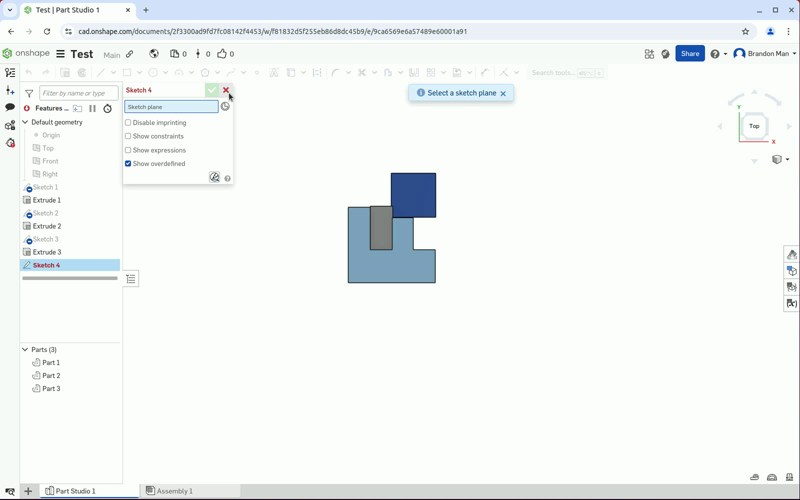
mouse_move(73, 150)
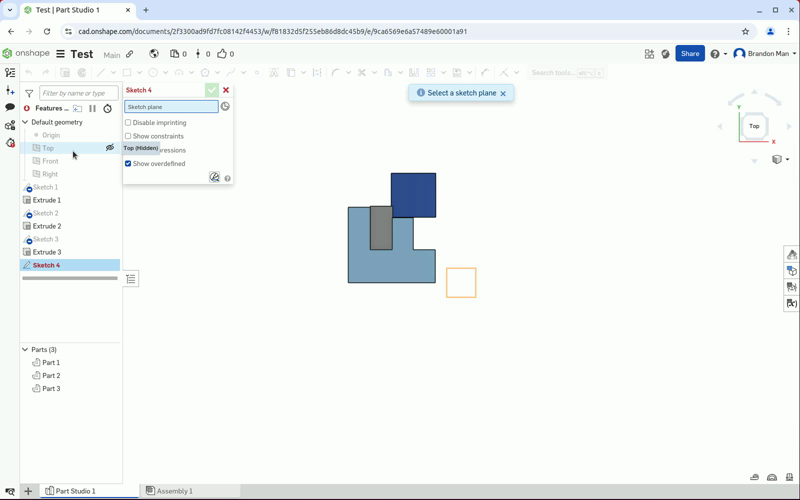
click(73, 150)
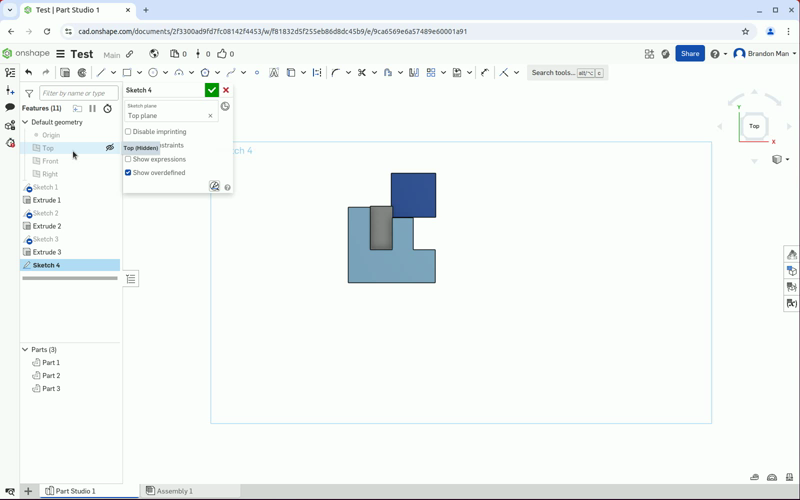
mouse_move(73, 352)
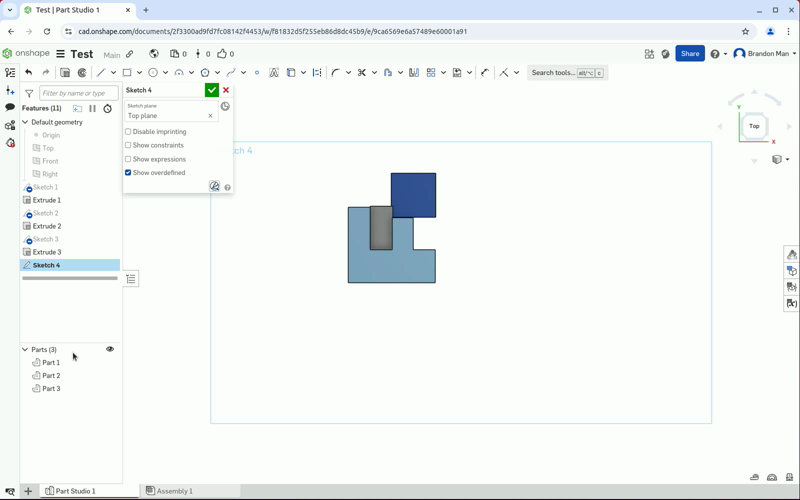
key(y)
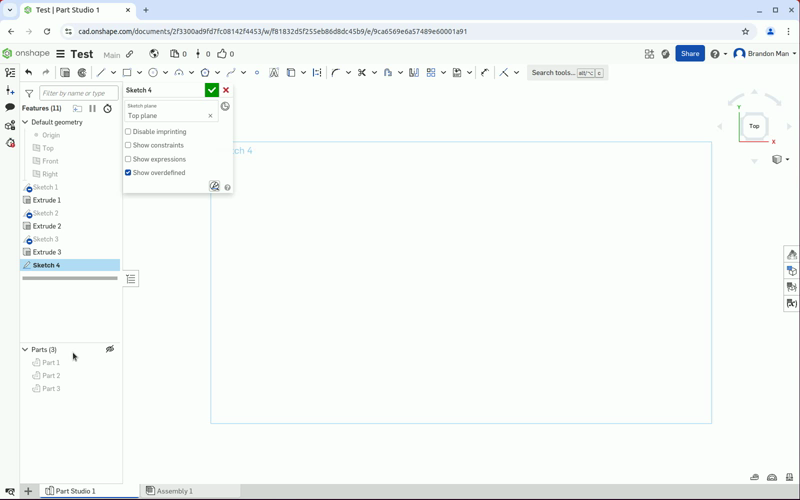
key(l)
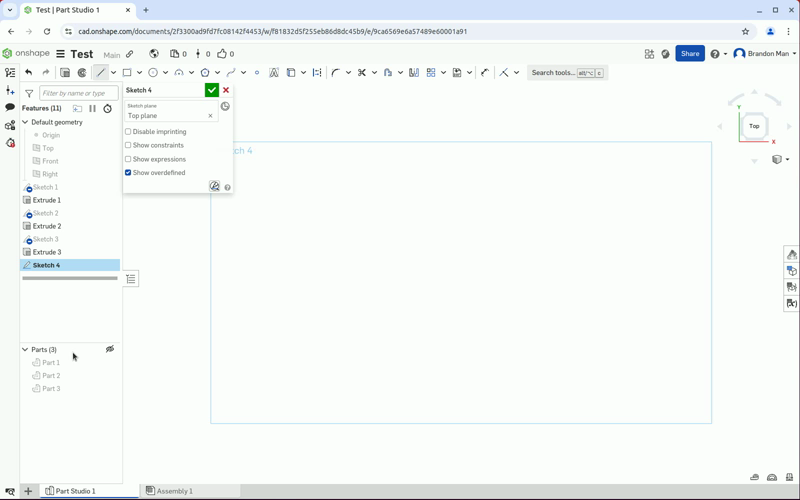
key_down(shift)
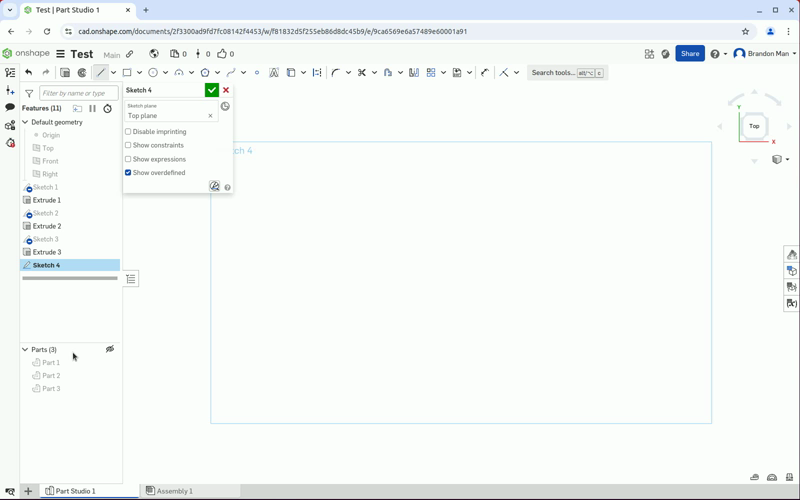
mouse_move(413, 250)
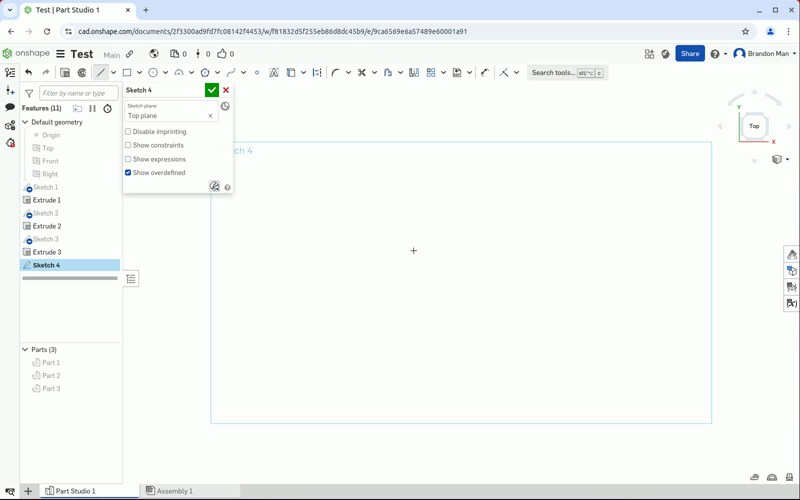
click(413, 250)
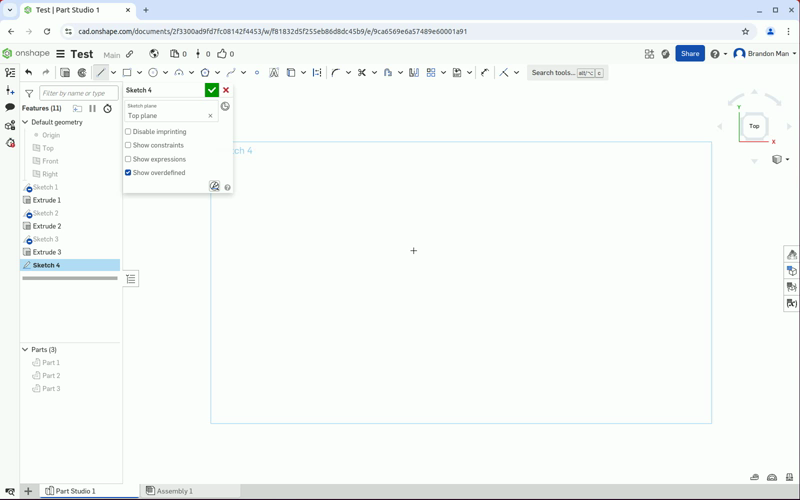
key_up(shift)
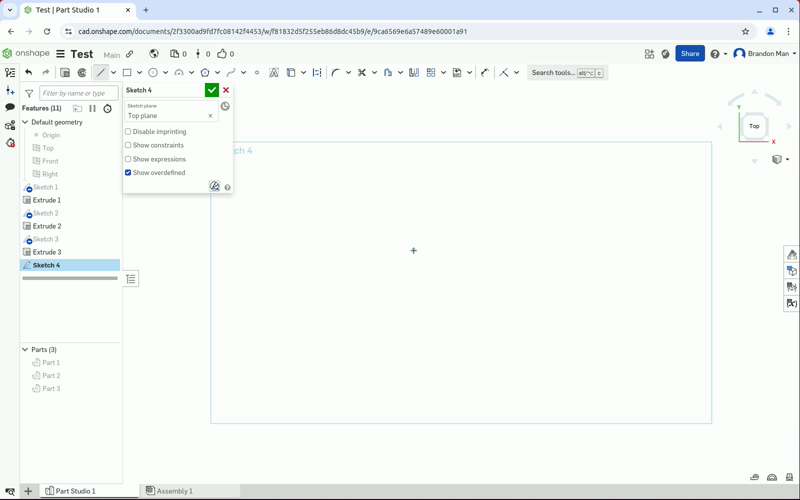
key_down(shift)
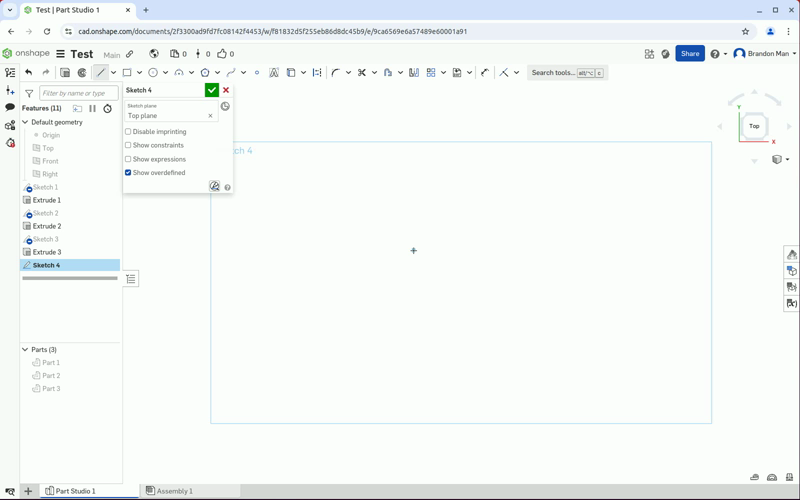
mouse_move(444, 250)
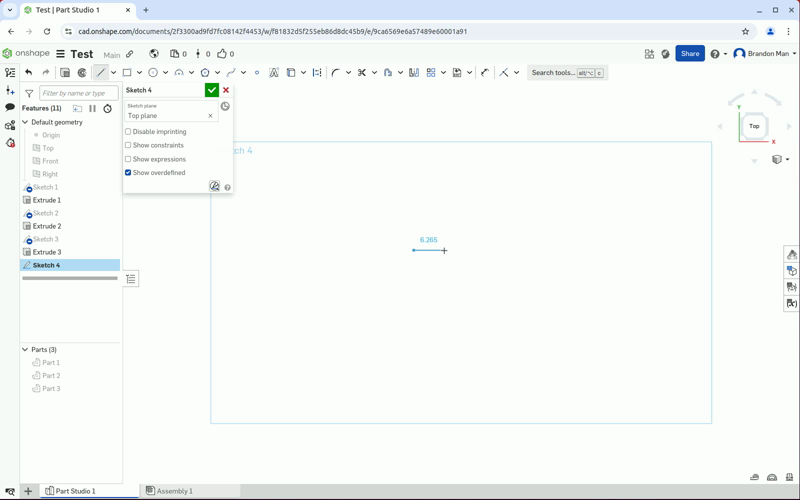
mouse_move(435, 250)
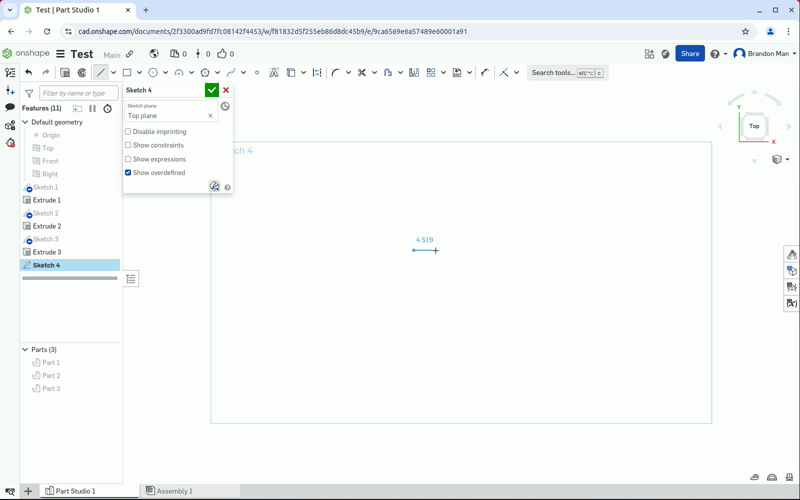
click(435, 250)
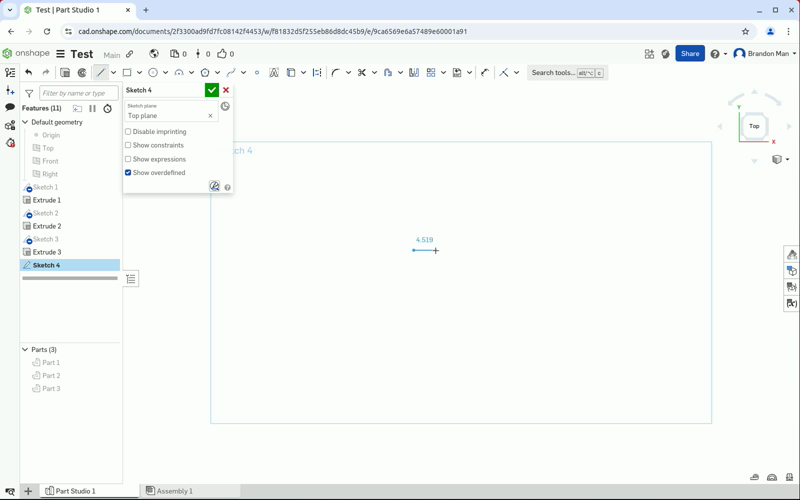
key_up(shift)
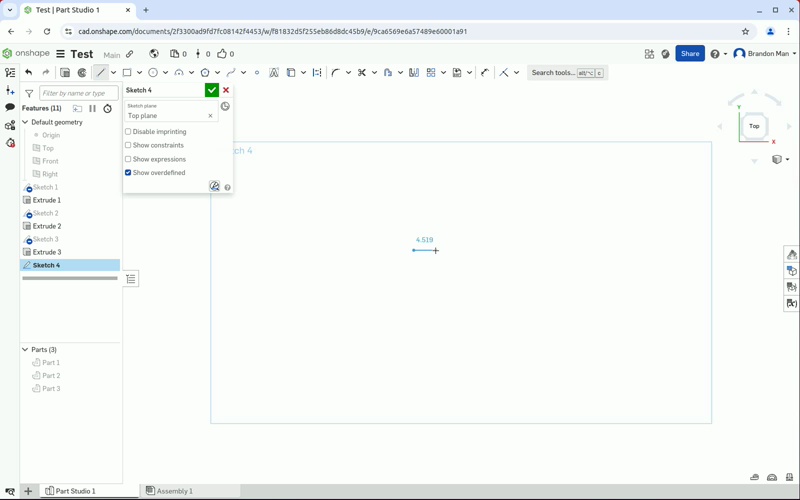
key_down(shift)
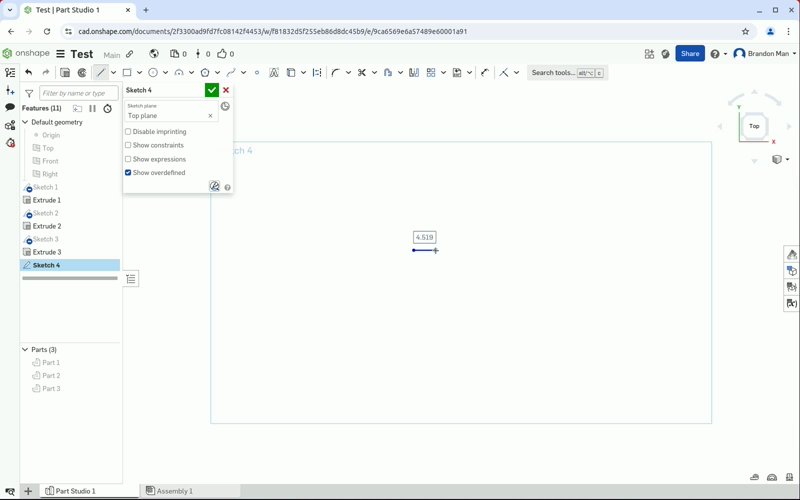
mouse_move(465, 250)
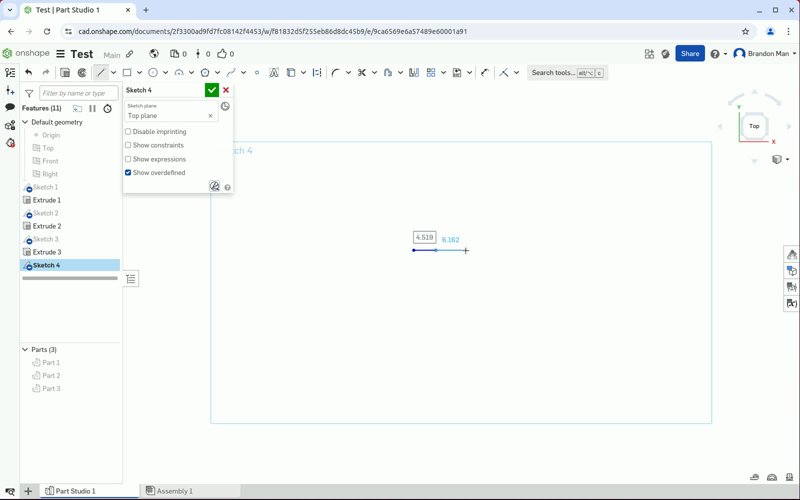
mouse_move(435, 283)
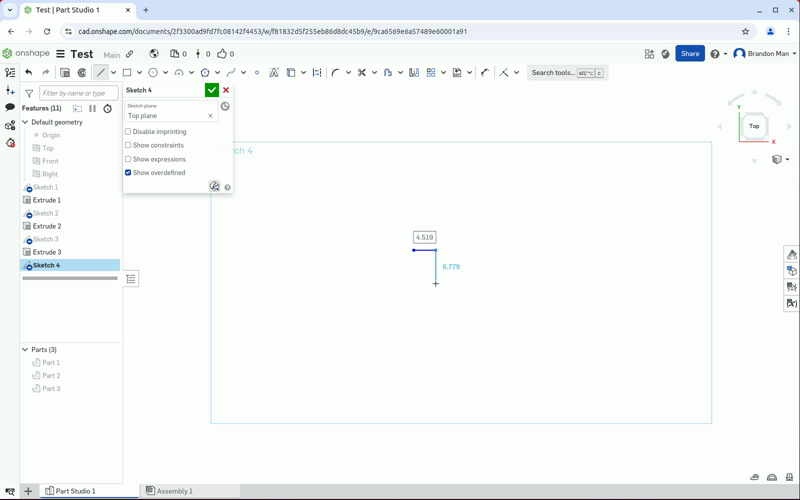
click(435, 283)
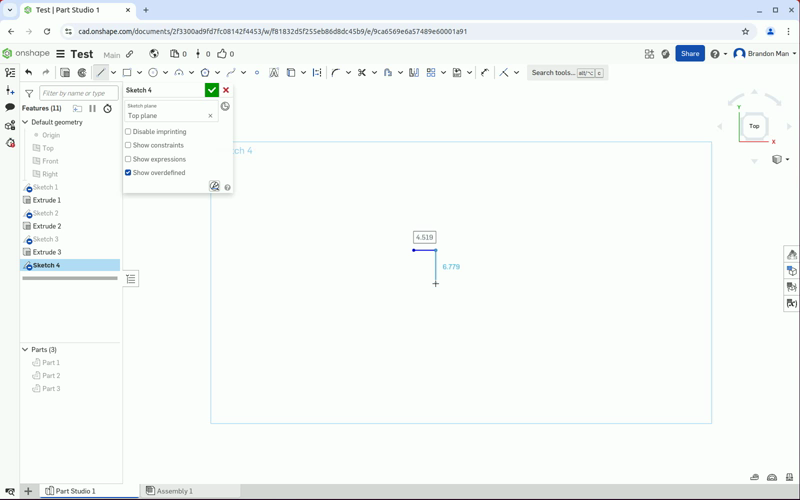
key_up(shift)
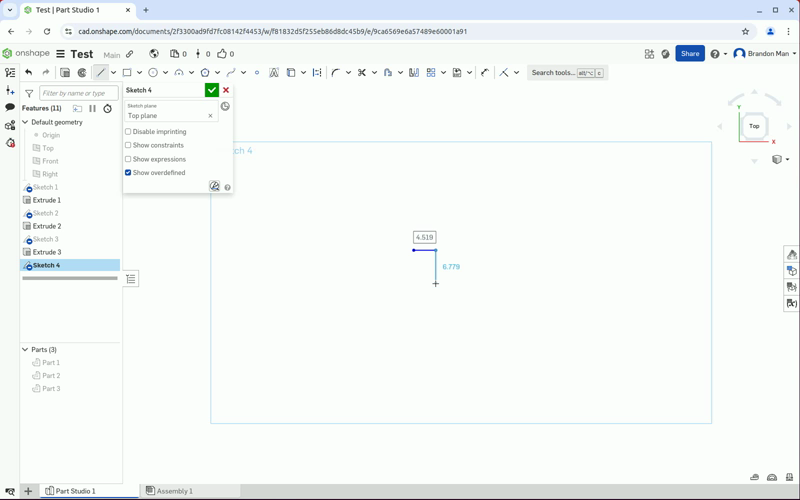
key_down(shift)
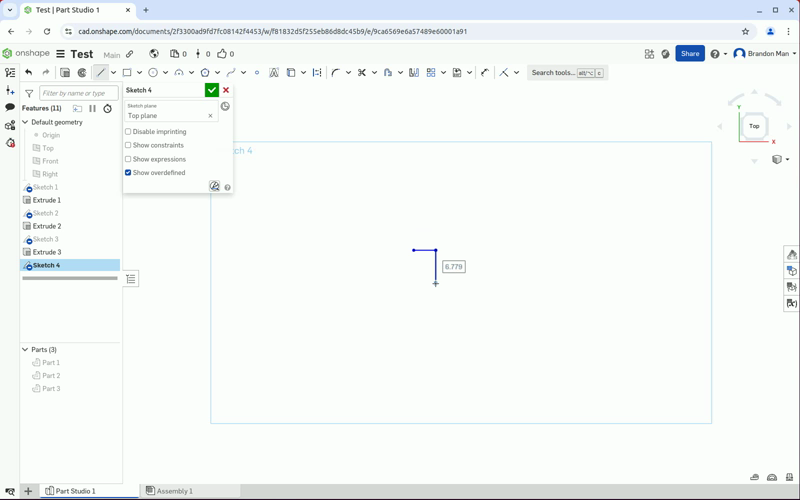
mouse_move(465, 283)
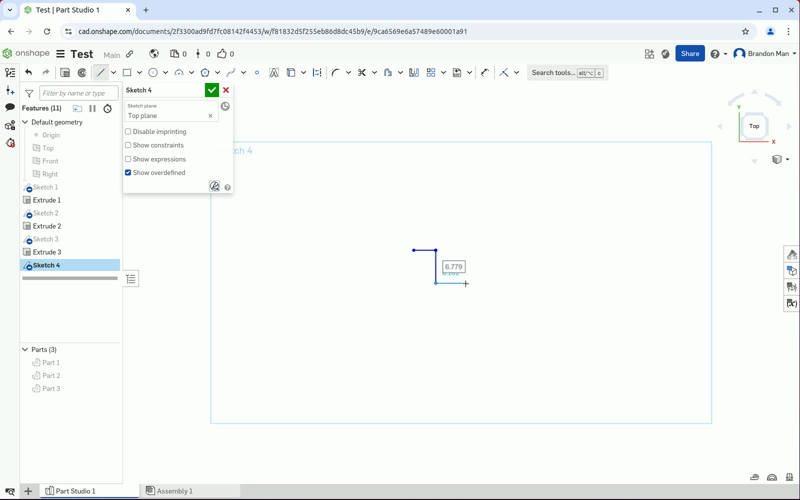
mouse_move(457, 283)
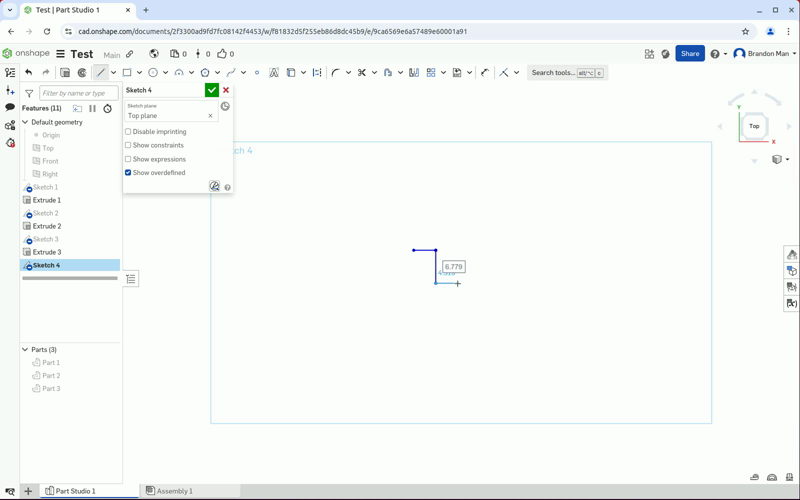
click(457, 283)
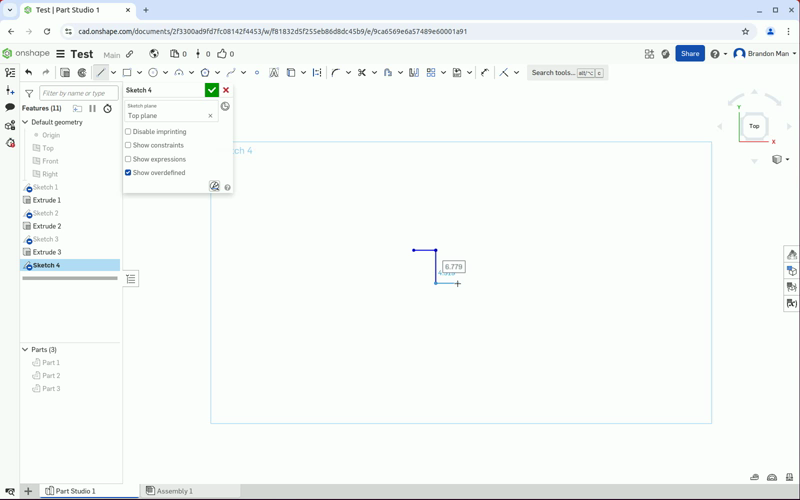
key_up(shift)
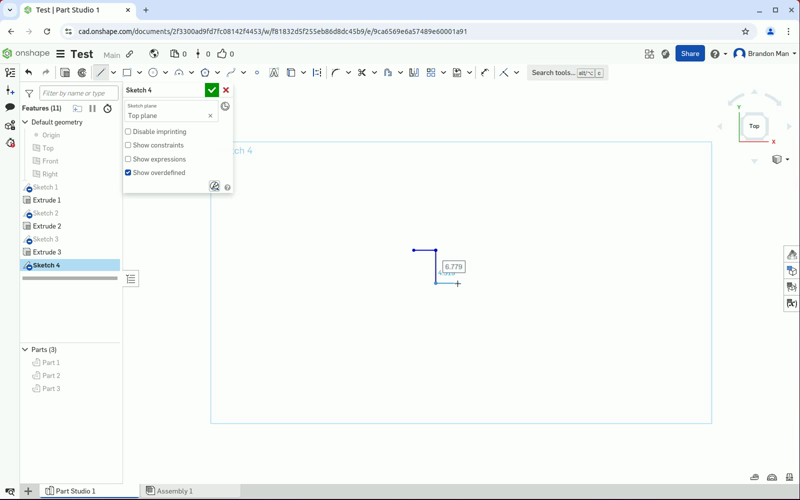
key_down(shift)
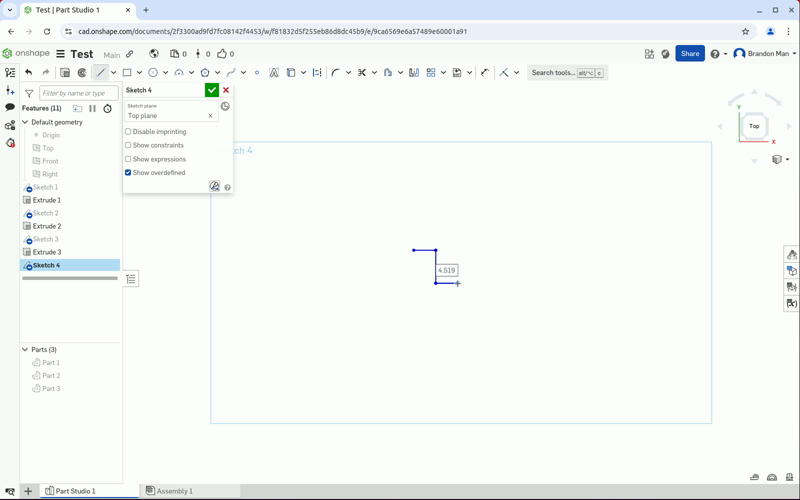
mouse_move(457, 173)
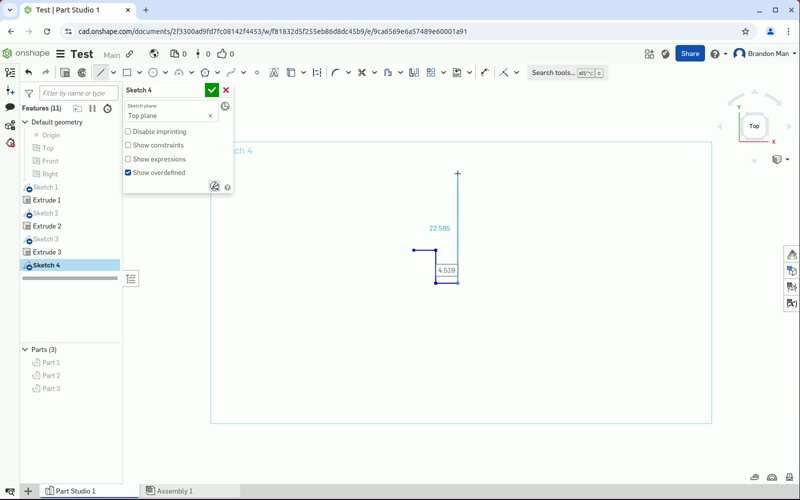
click(457, 173)
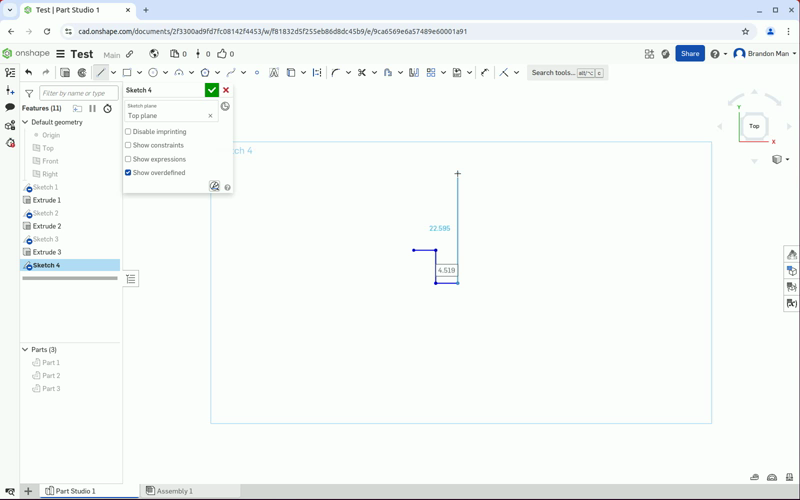
key_up(shift)
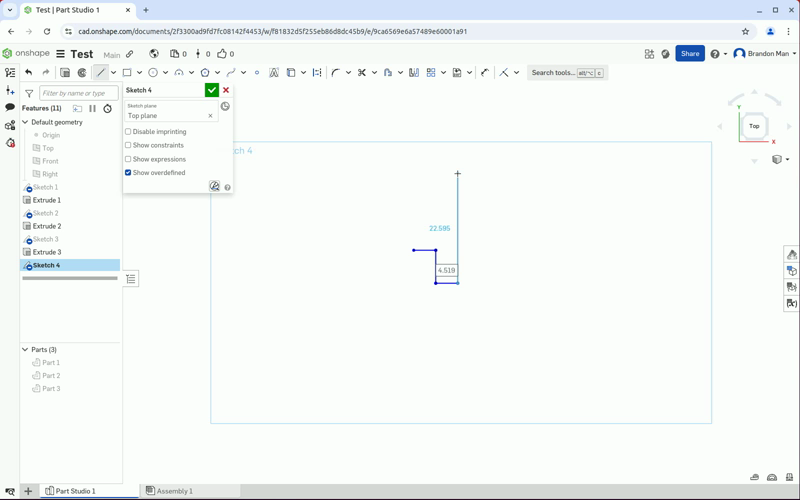
key_down(shift)
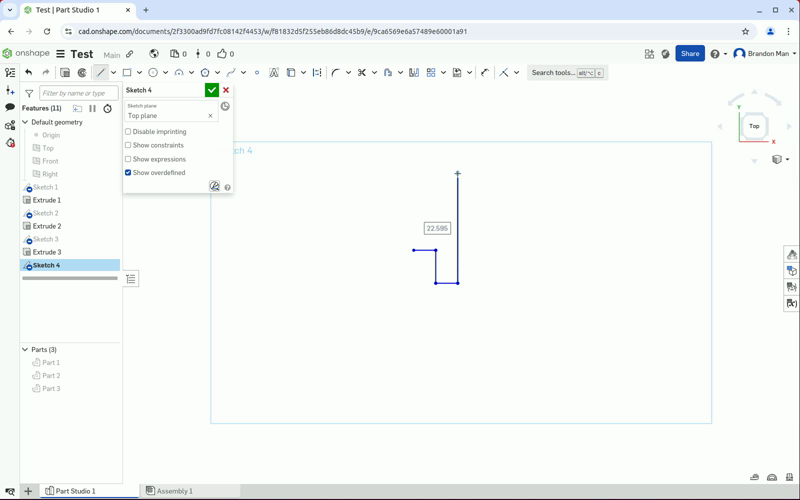
mouse_move(487, 173)
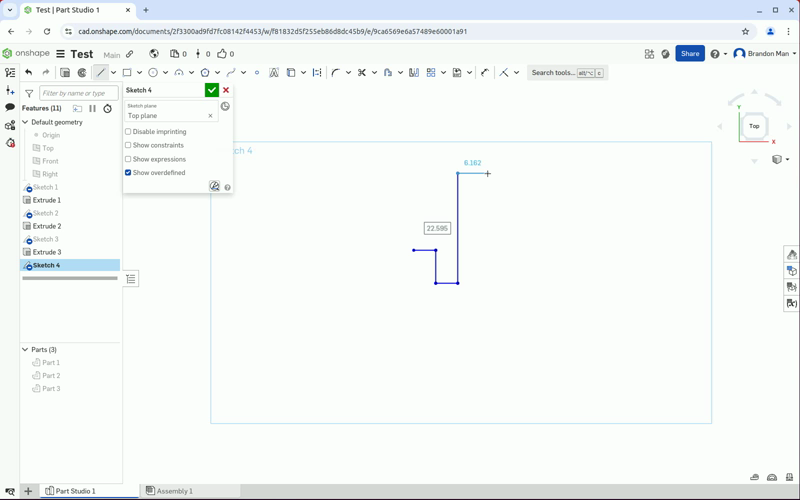
mouse_move(435, 173)
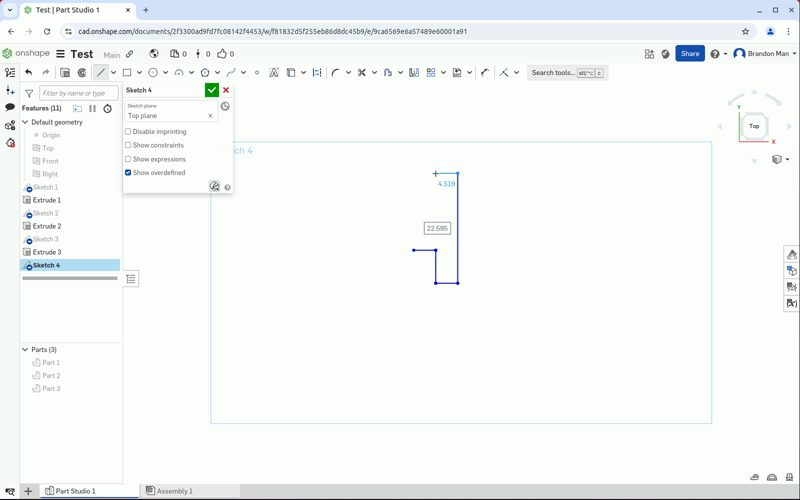
click(435, 173)
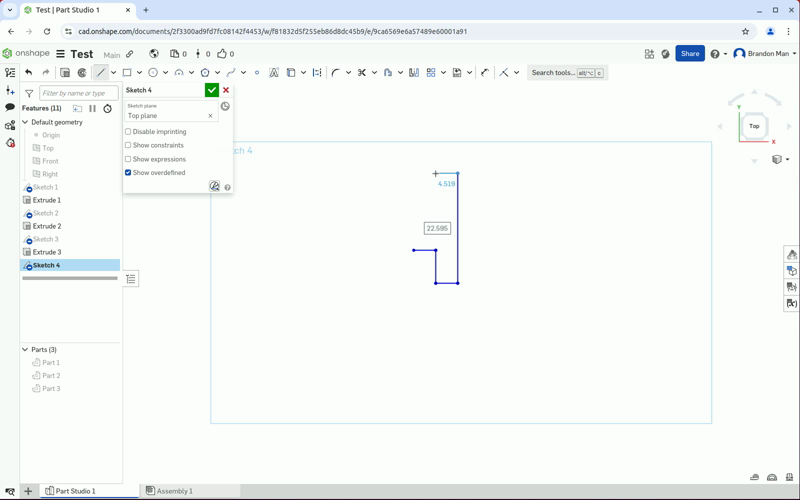
key_up(shift)
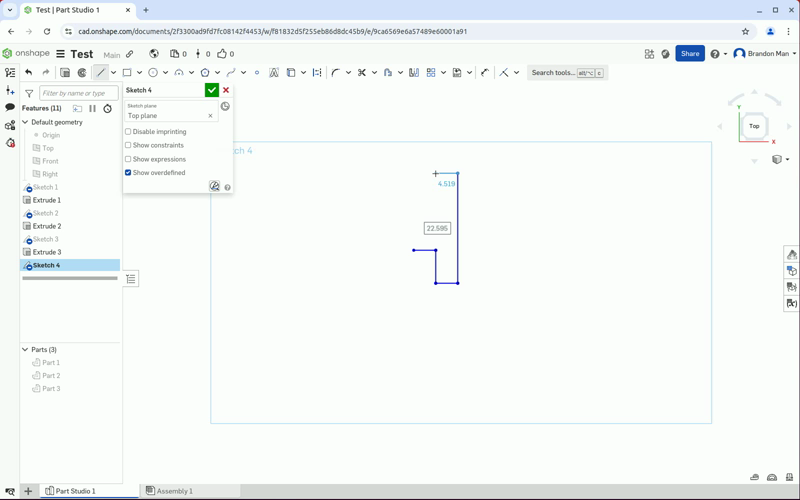
key_down(shift)
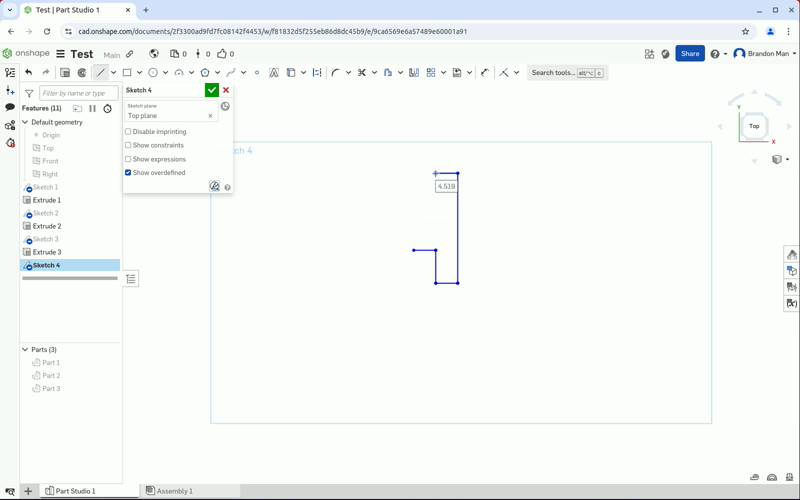
mouse_move(465, 173)
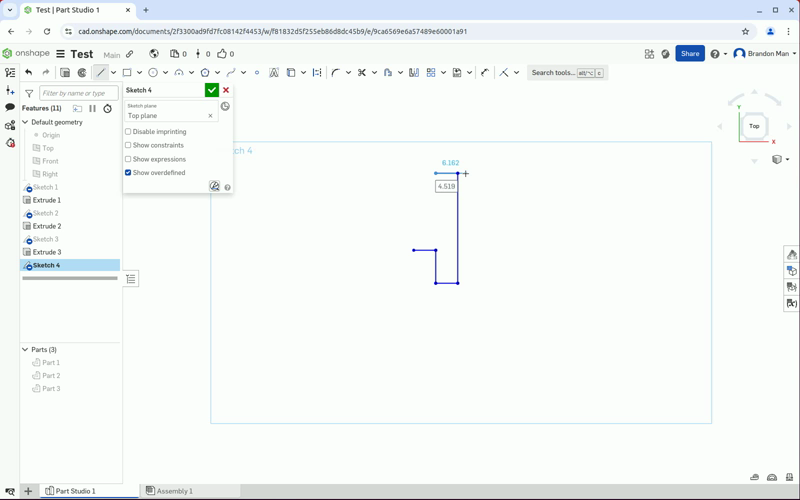
mouse_move(435, 216)
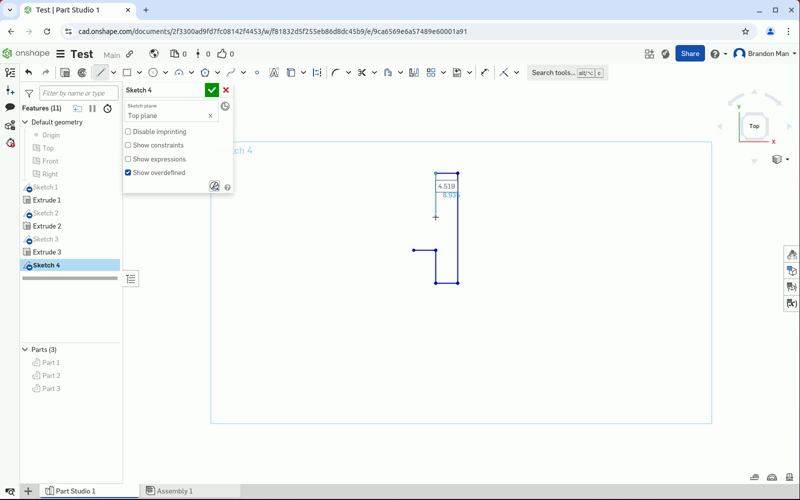
click(435, 216)
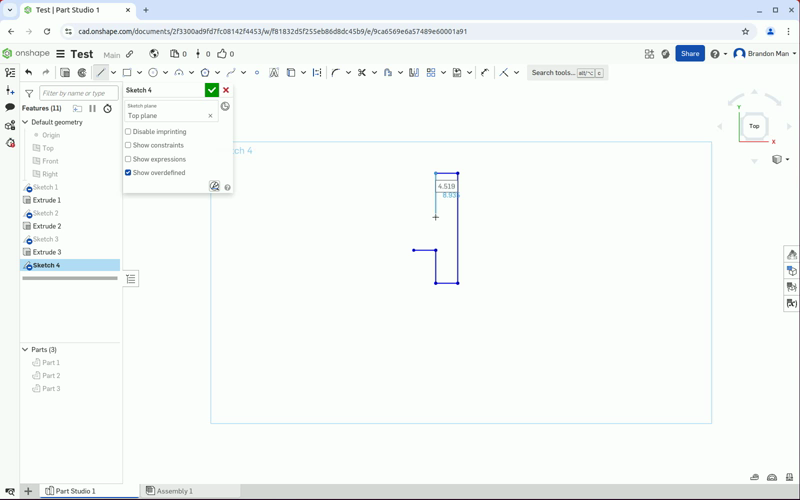
key_up(shift)
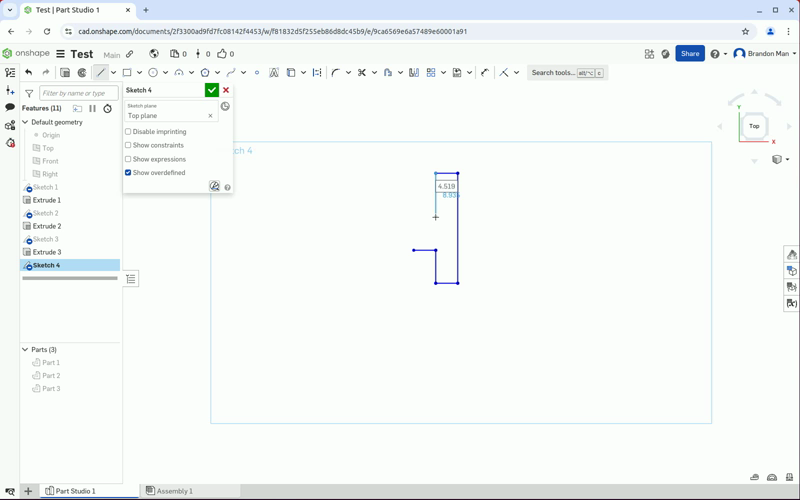
key_down(shift)
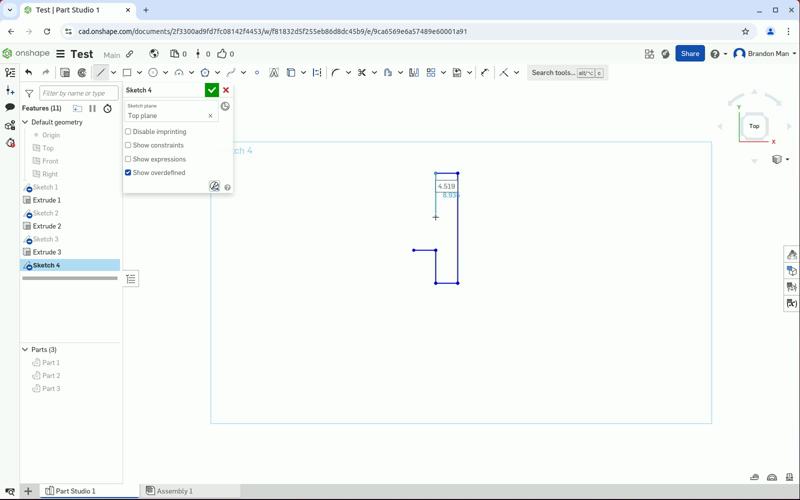
mouse_move(465, 216)
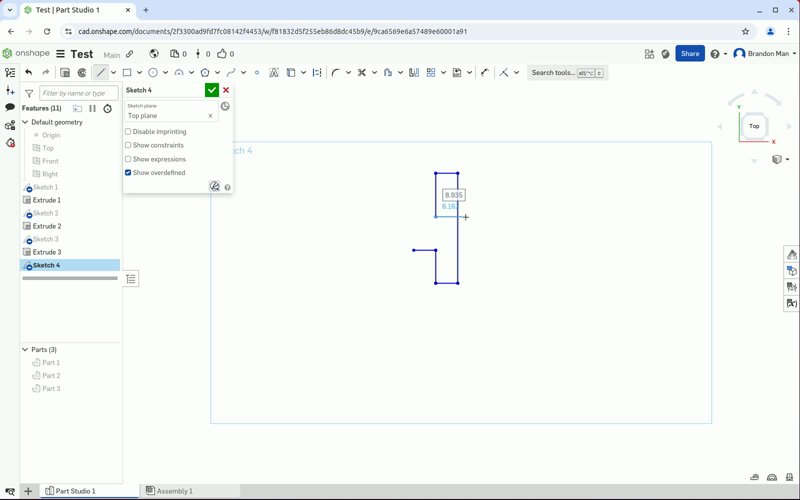
mouse_move(413, 216)
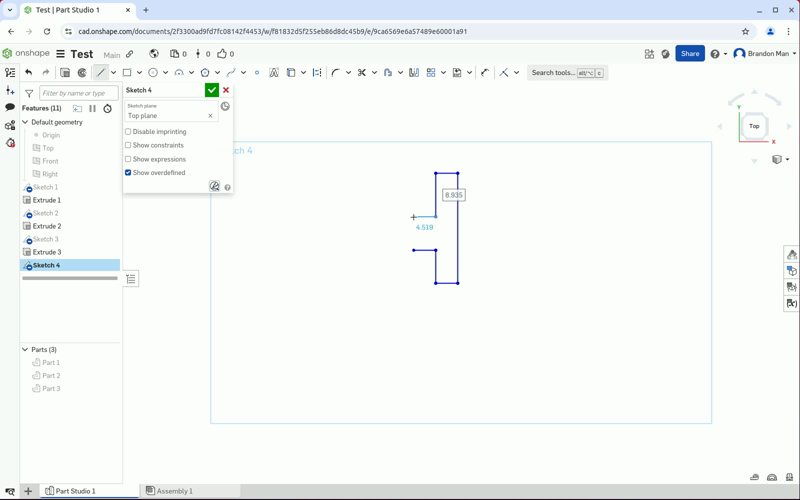
click(413, 216)
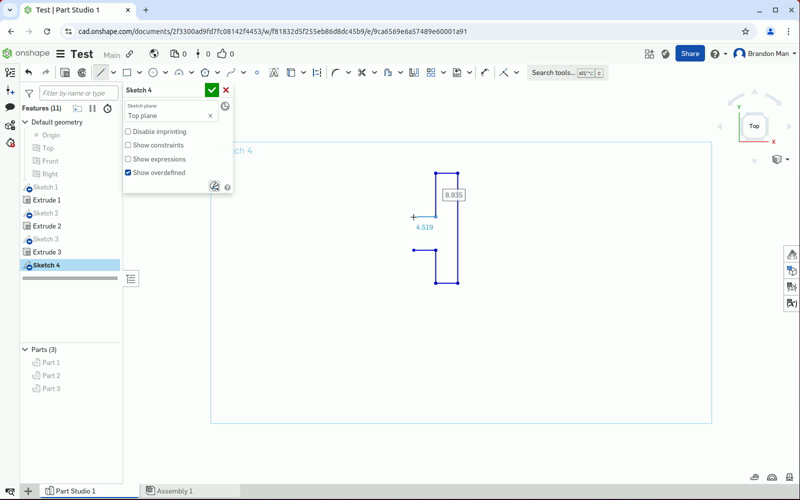
key_up(shift)
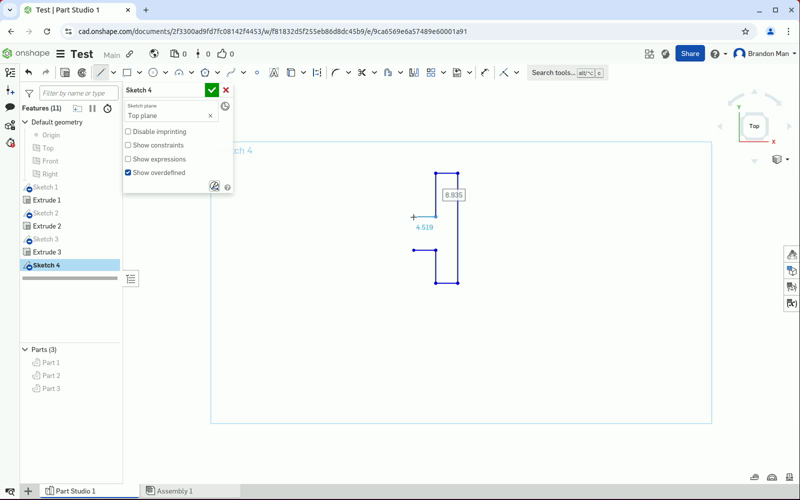
mouse_move(444, 216)
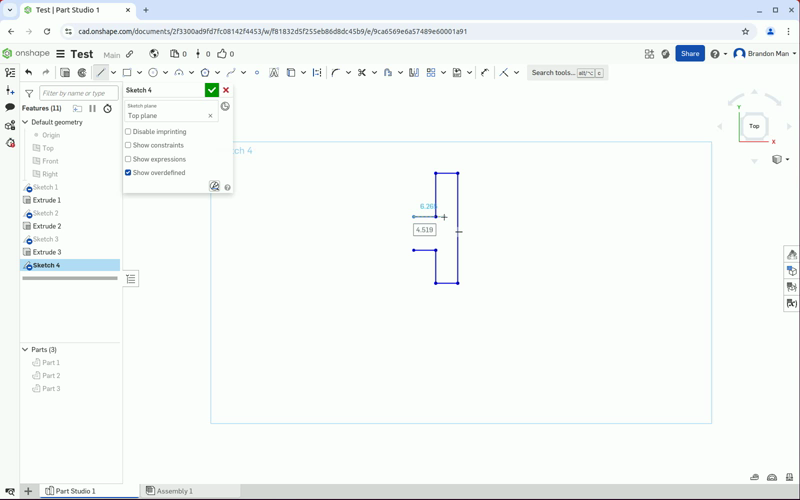
key_down(shift)
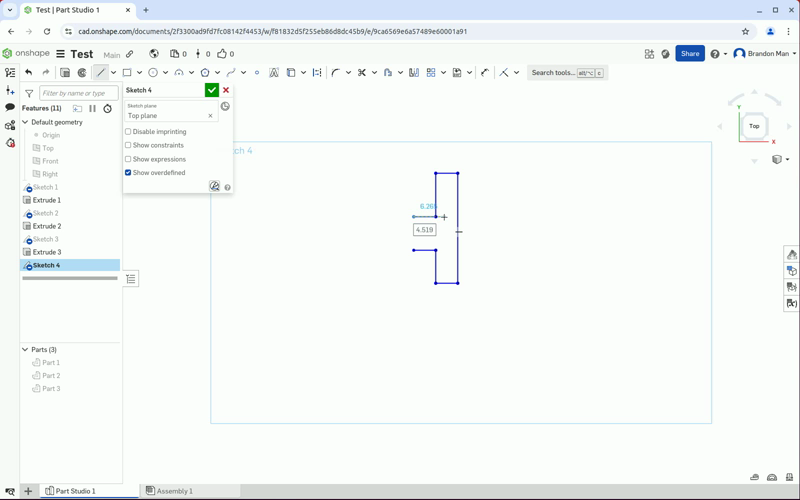
mouse_move(413, 250)
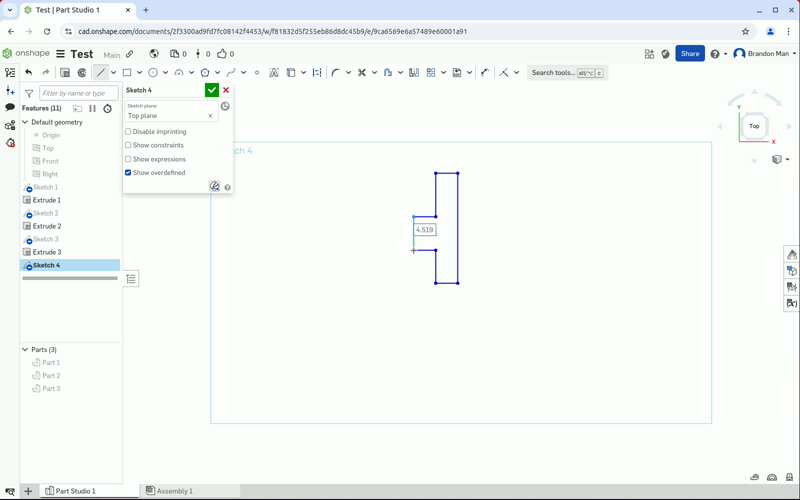
key_up(shift)
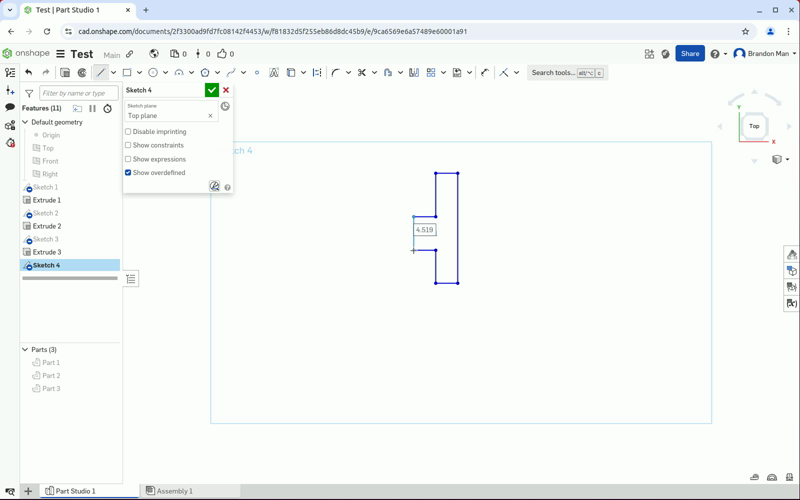
click(413, 250)
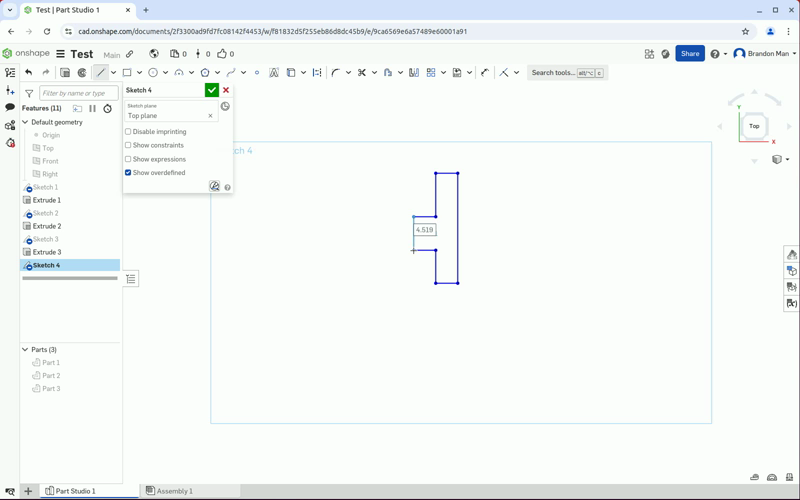
key(esc)
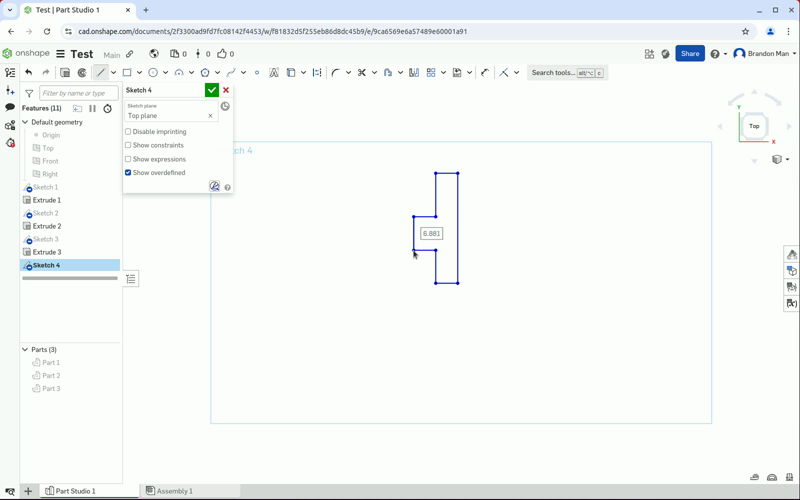
mouse_move(417, 227)
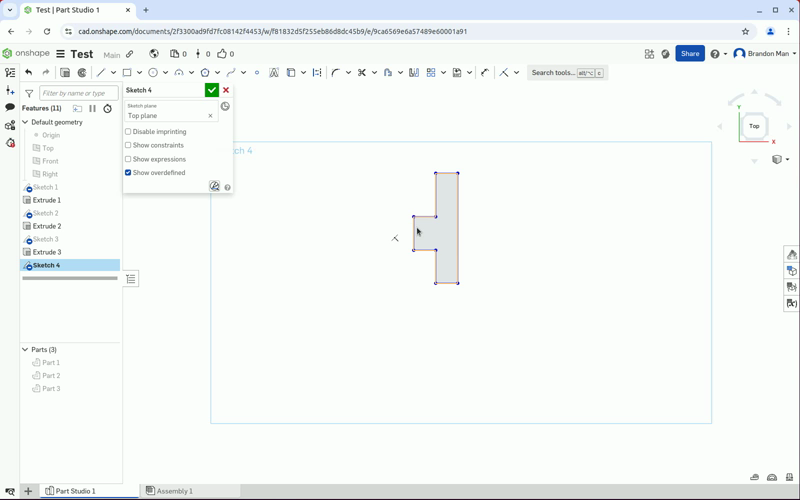
click(417, 227)
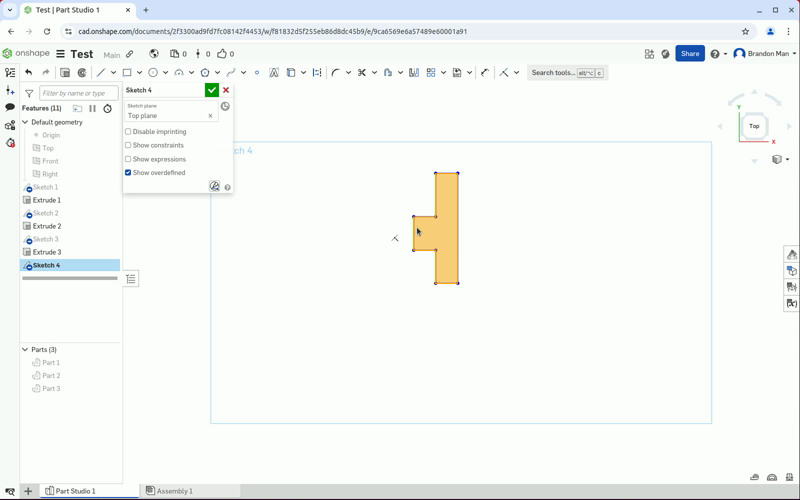
mouse_move(73, 352)
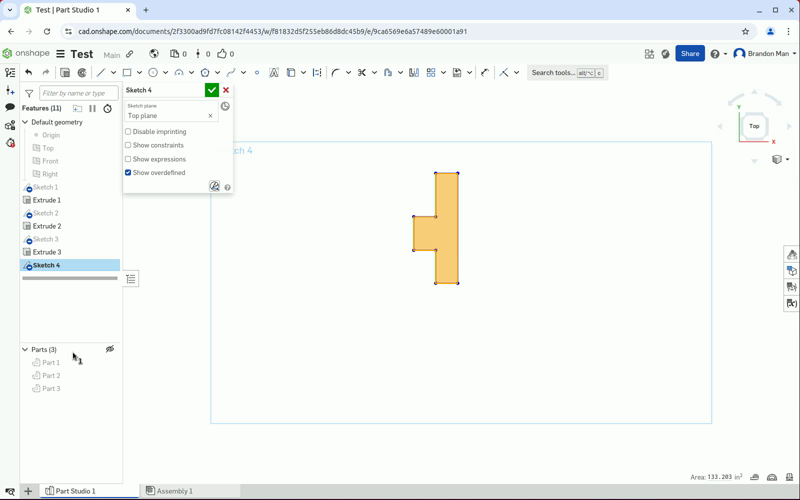
key(shift+y)
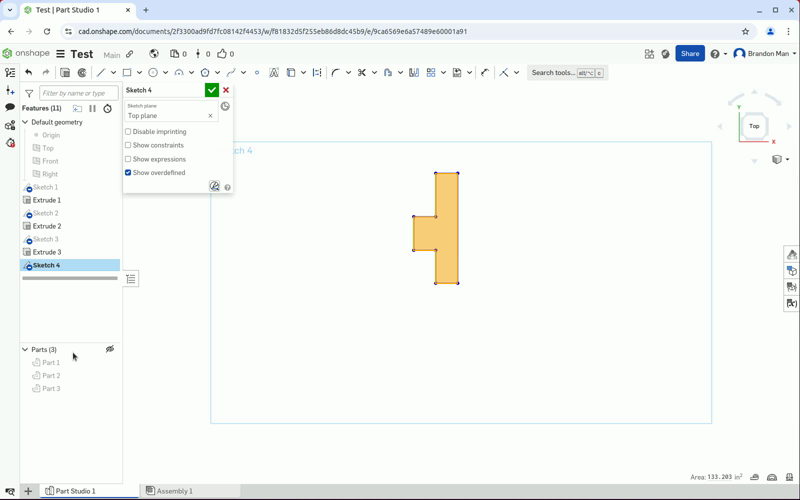
key(shift+e)
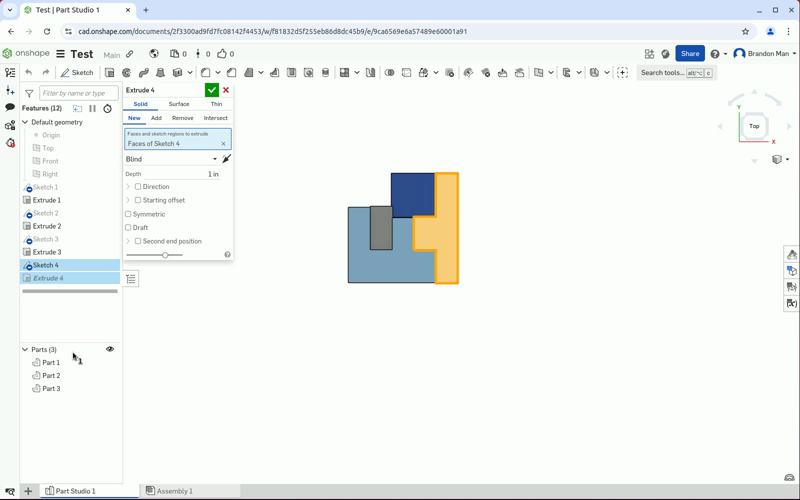
mouse_move(143, 106)
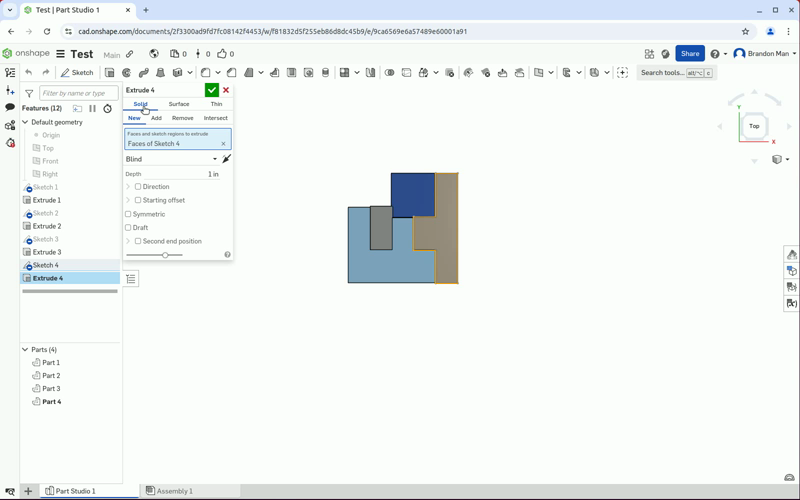
click(143, 106)
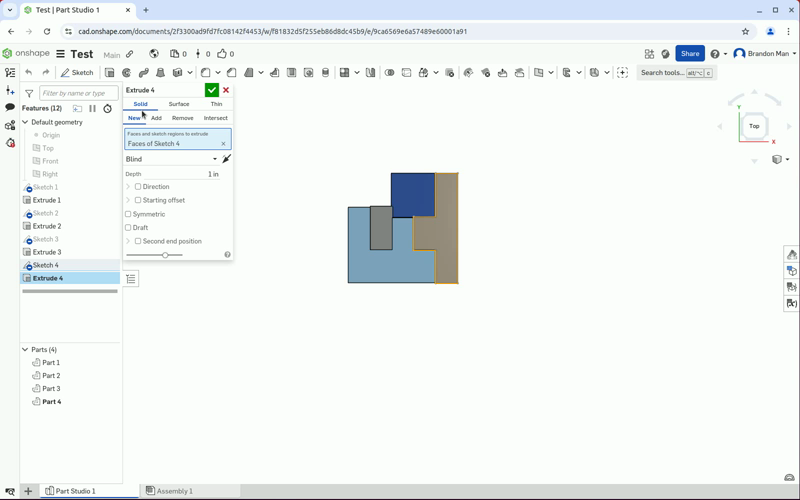
mouse_move(137, 120)
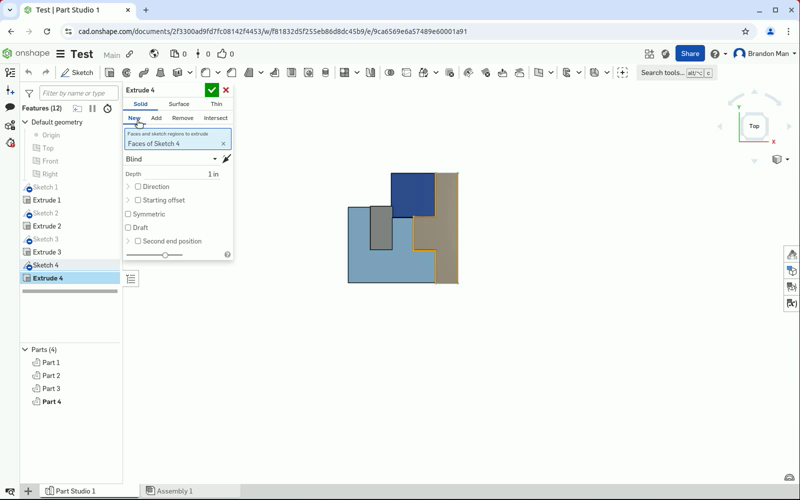
click(137, 120)
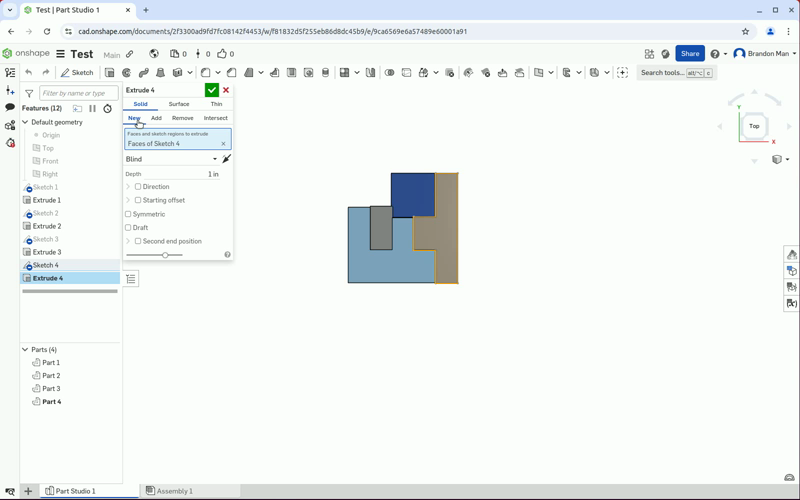
key(tab, 4)
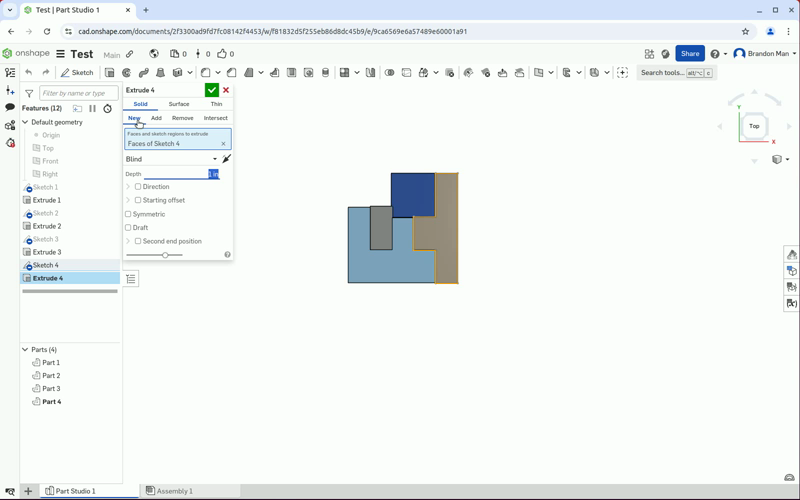
text(16.609)
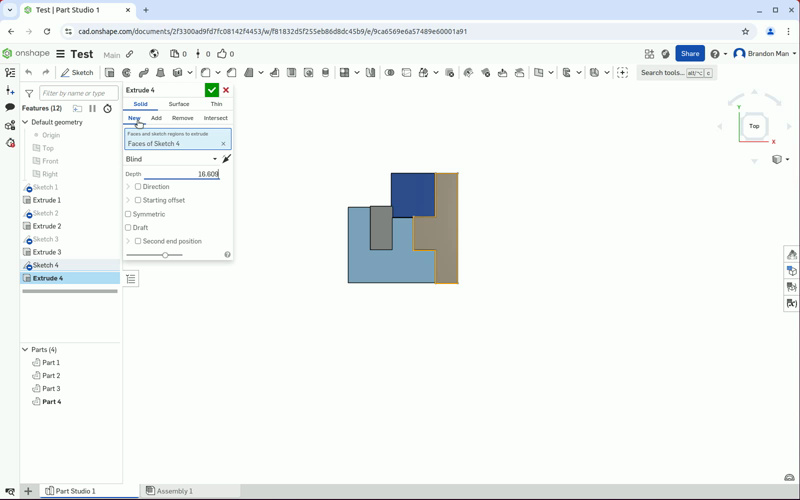
key(enter)
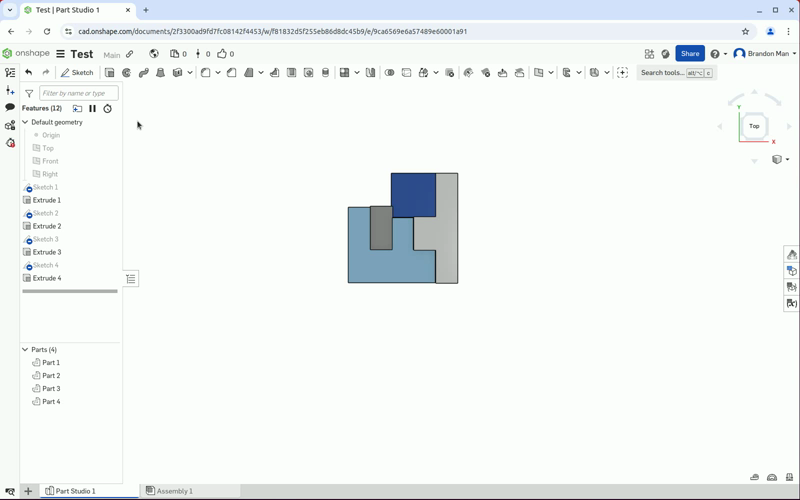
key(shift+h)
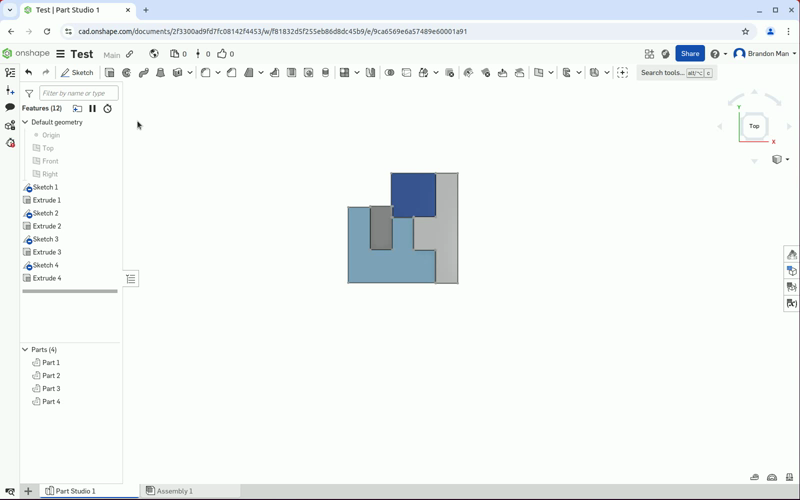
key(shift+h)
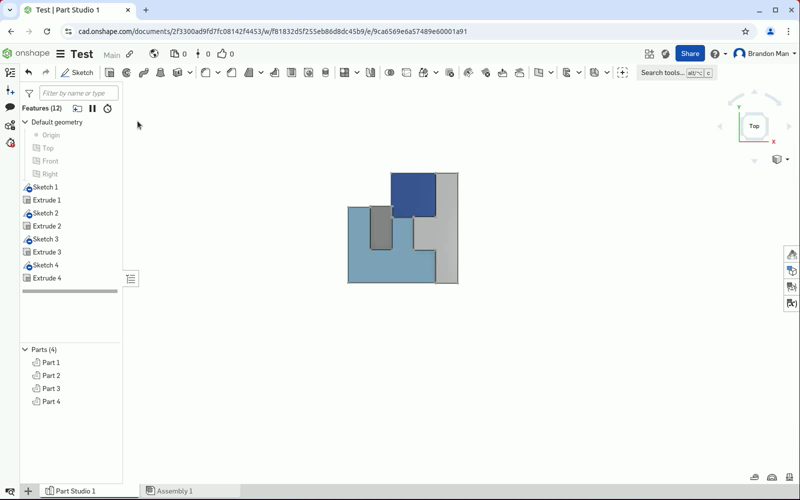
key(shift+7)
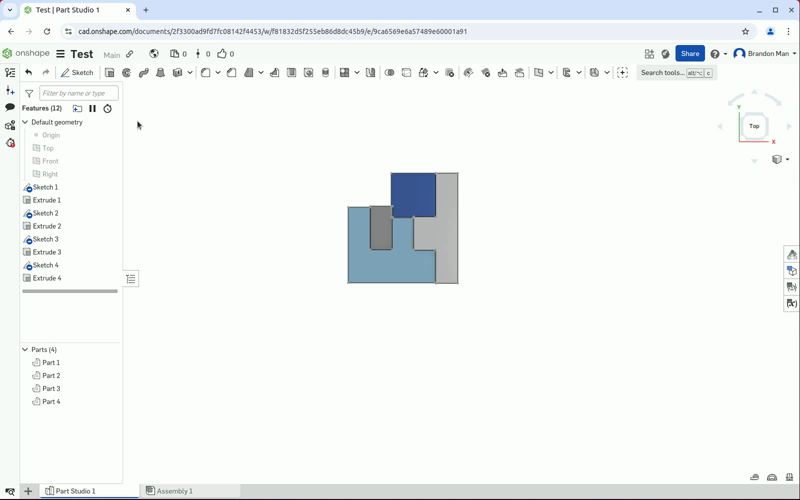
key(up, 3)
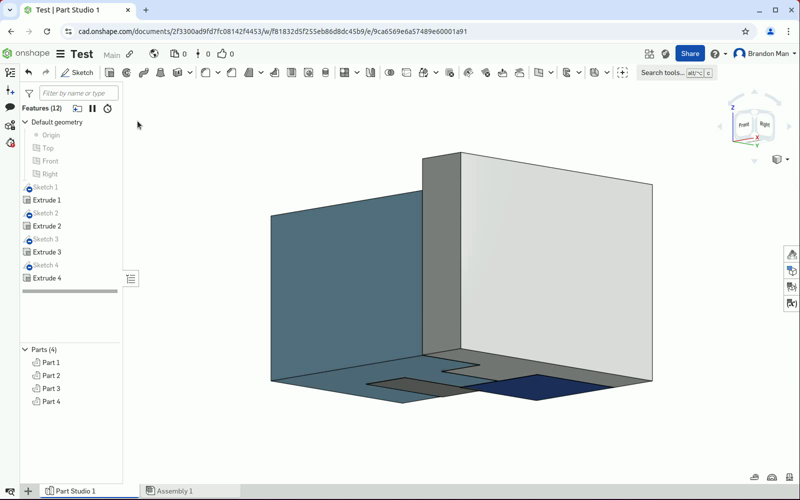
key(left, 3)
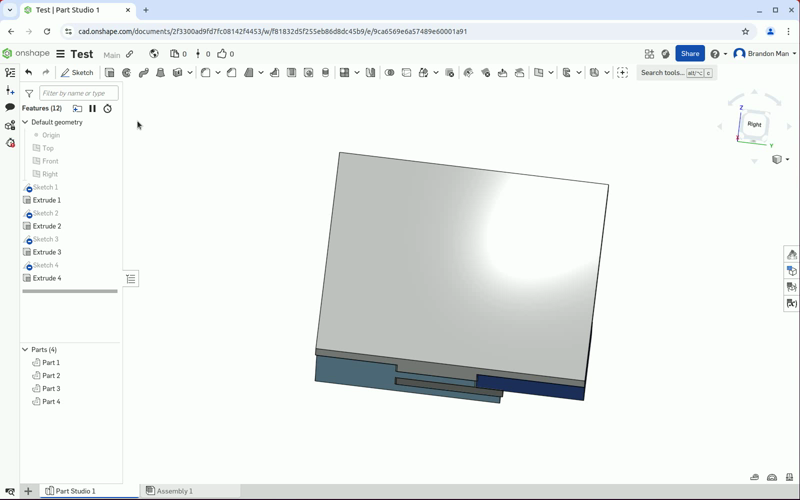
key(right, 3)
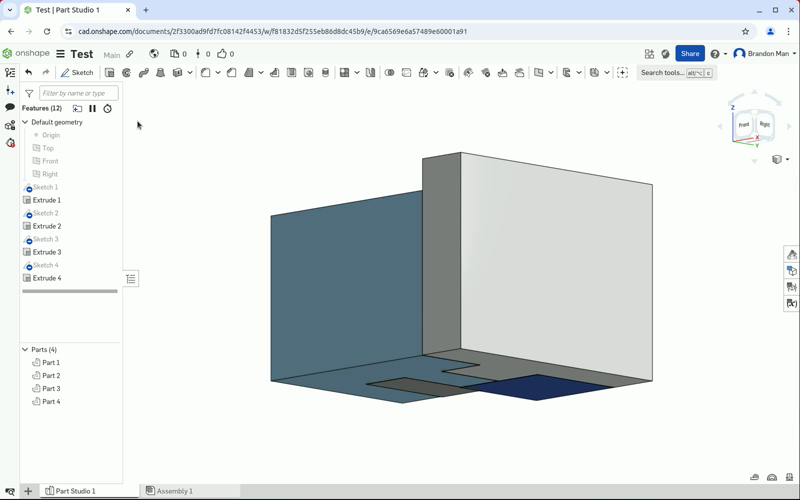
key(down, 3)
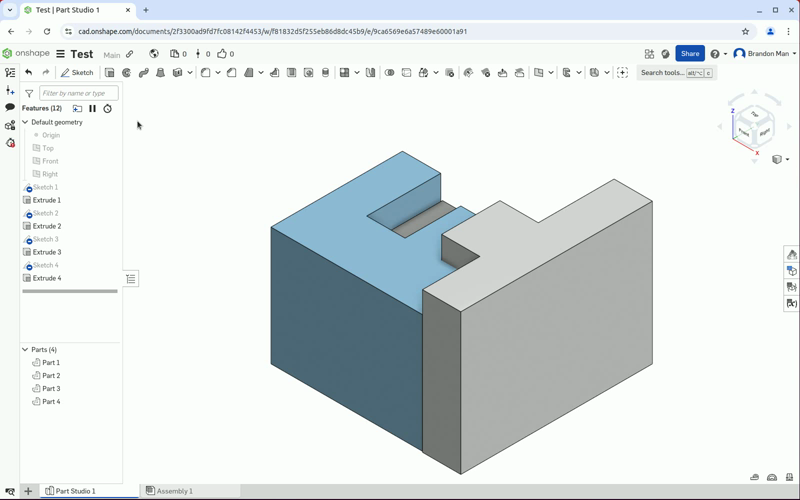
mouse_move(73, 189)
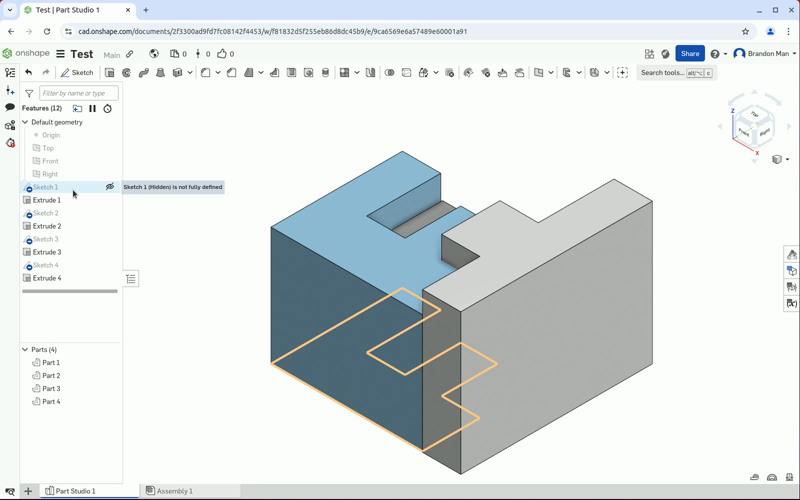
click(73, 189)